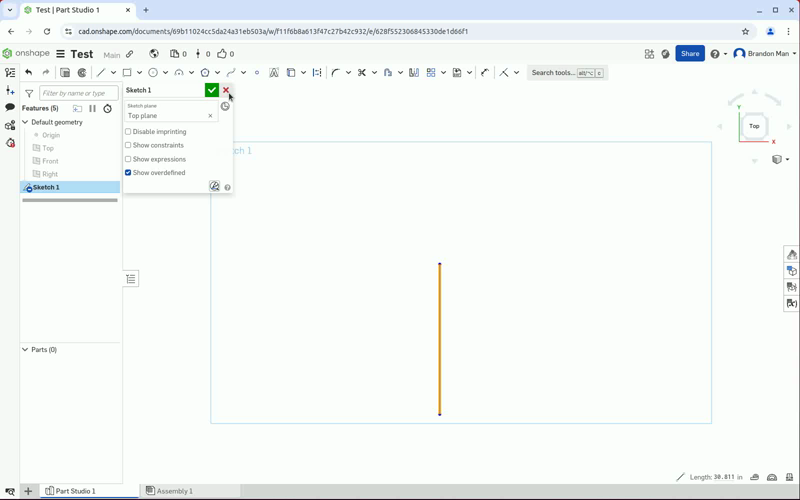
key(shift+h)
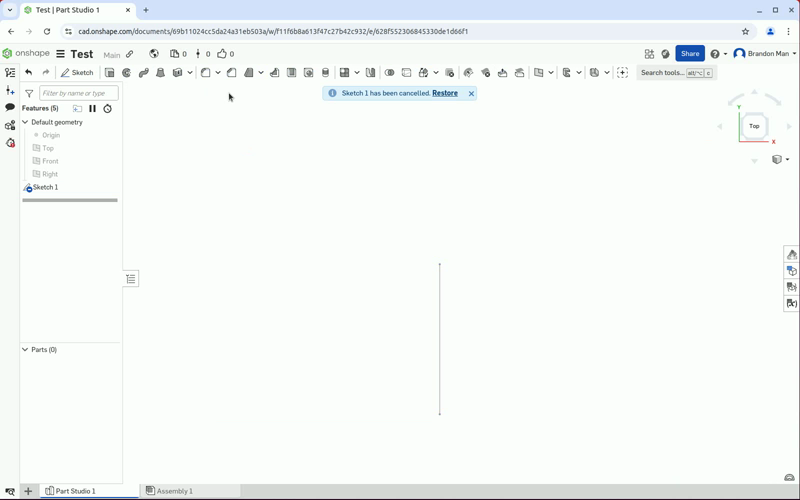
key(shift+s)
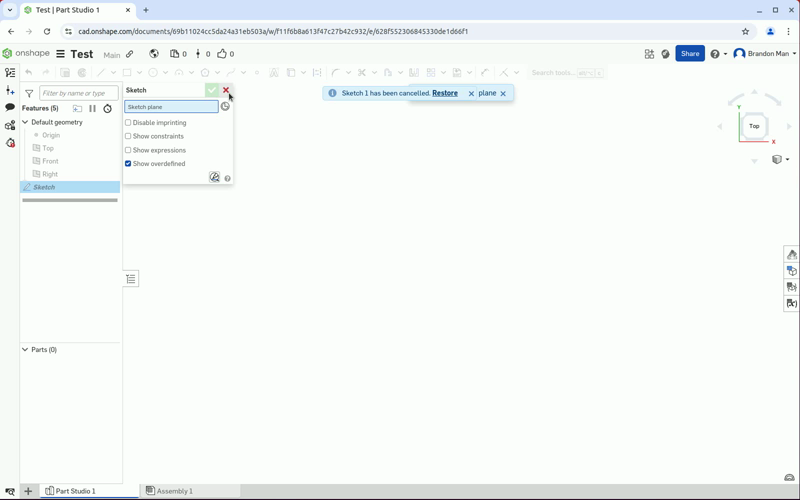
mouse_move(73, 150)
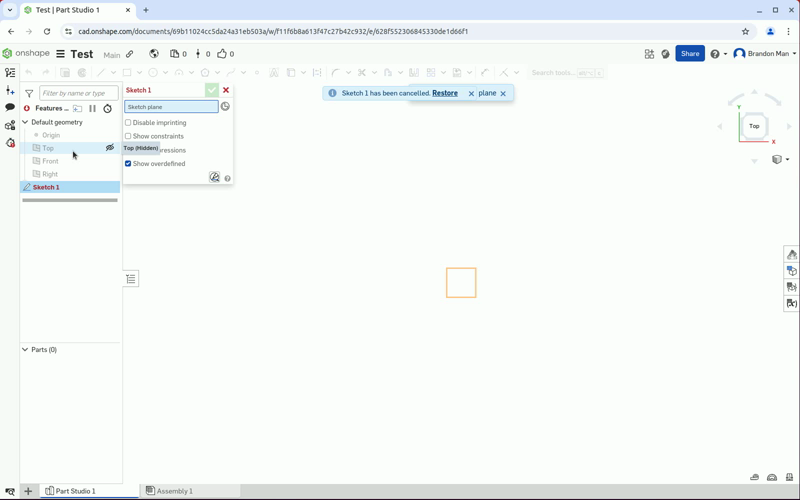
click(73, 150)
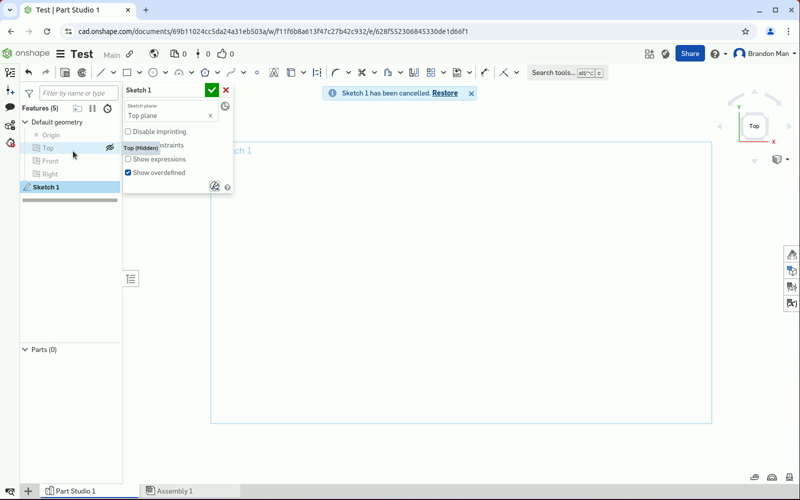
mouse_move(73, 352)
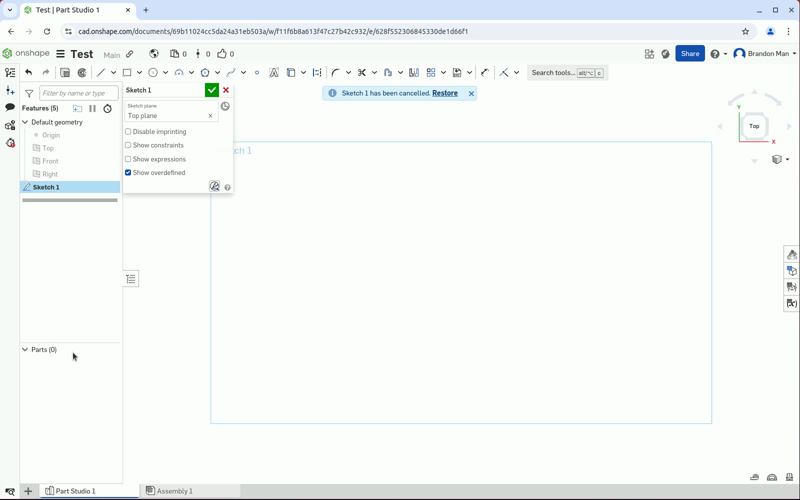
key(y)
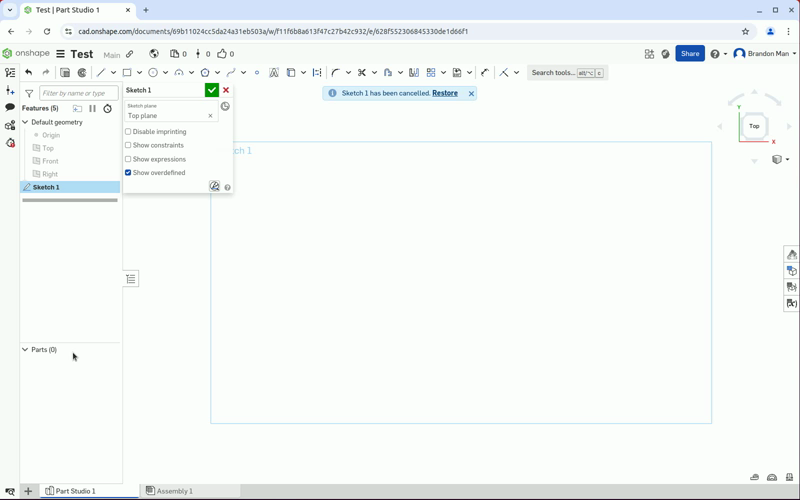
key(c)
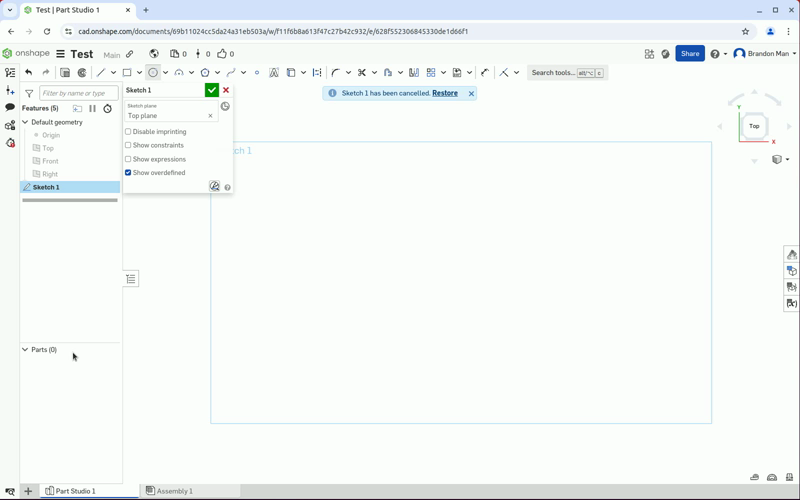
key_down(shift)
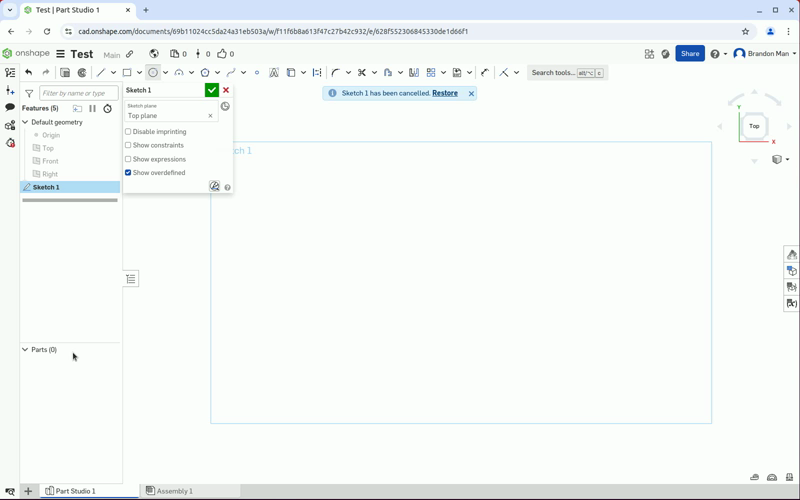
mouse_move(461, 282)
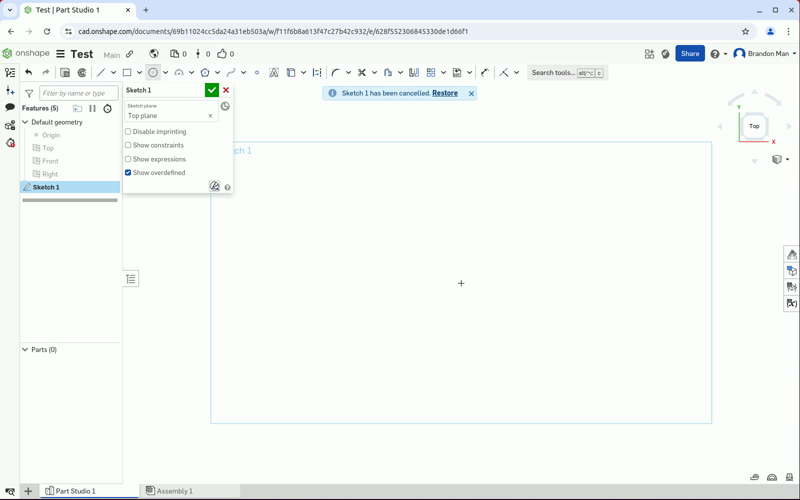
click(461, 282)
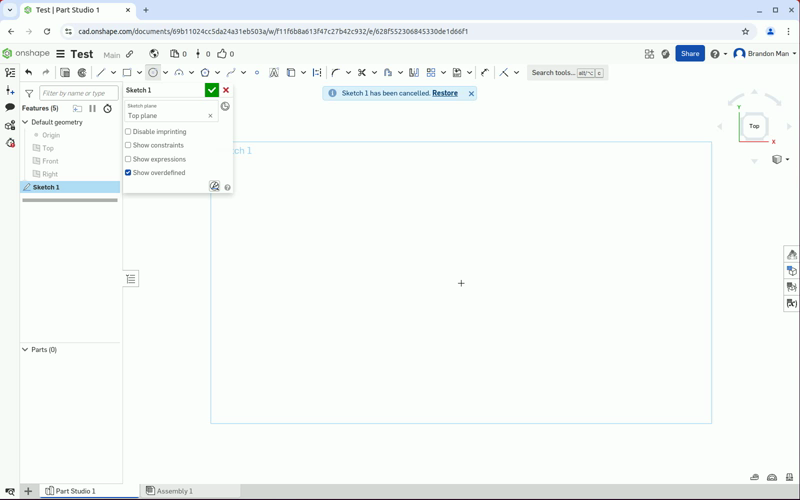
key_up(shift)
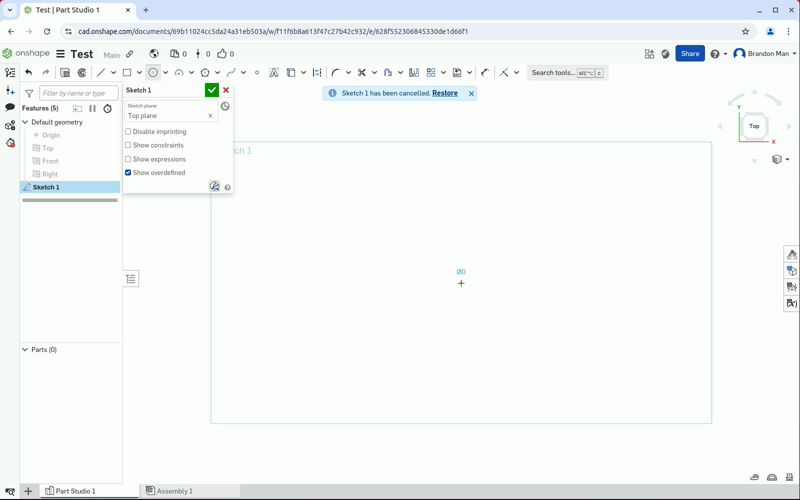
mouse_move(574, 282)
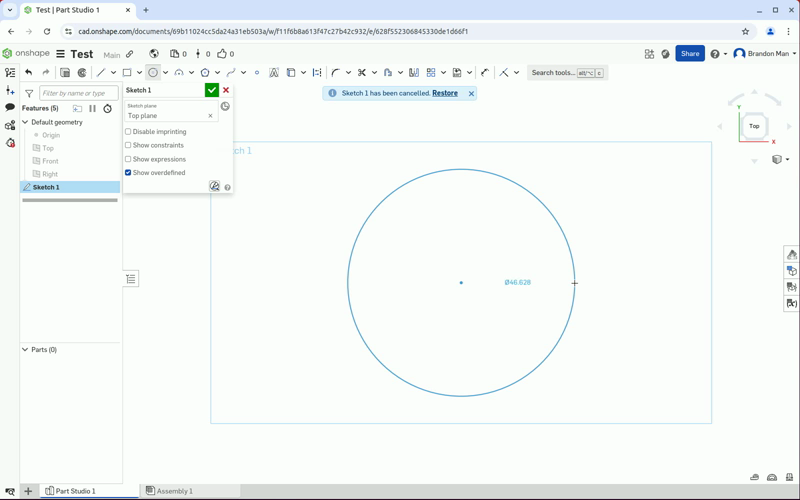
click(574, 282)
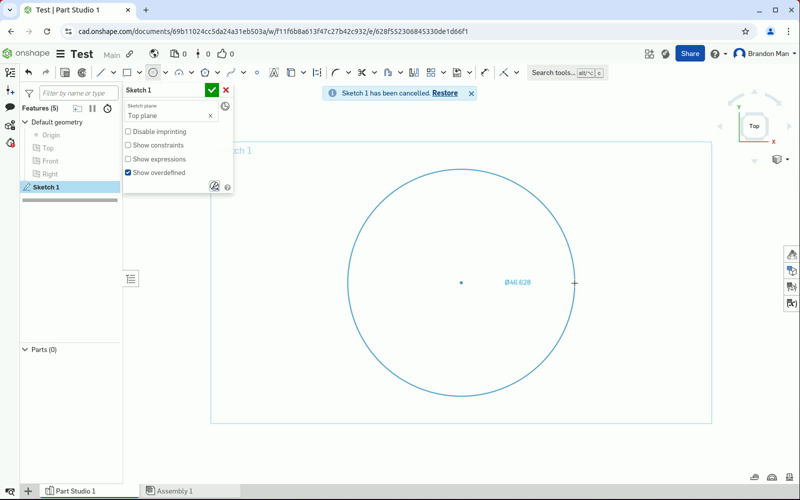
key(esc)
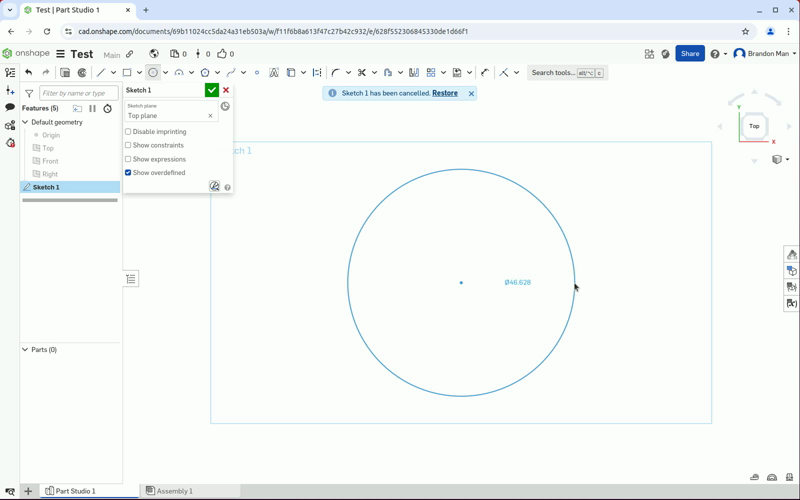
key(l)
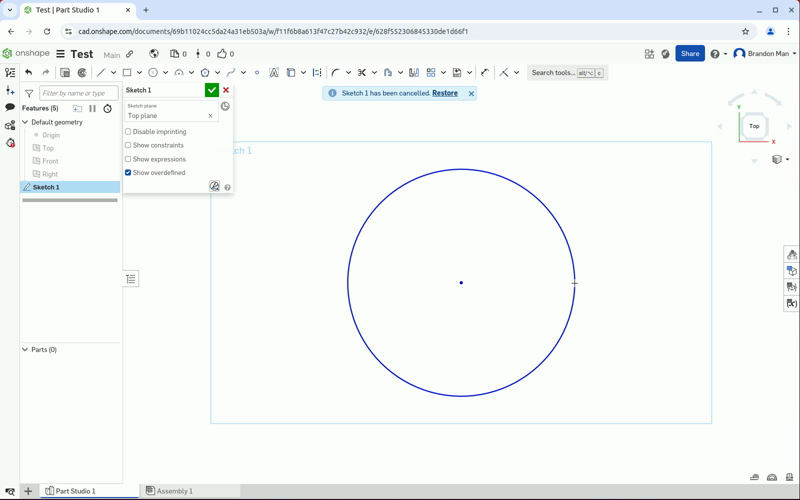
key_down(shift)
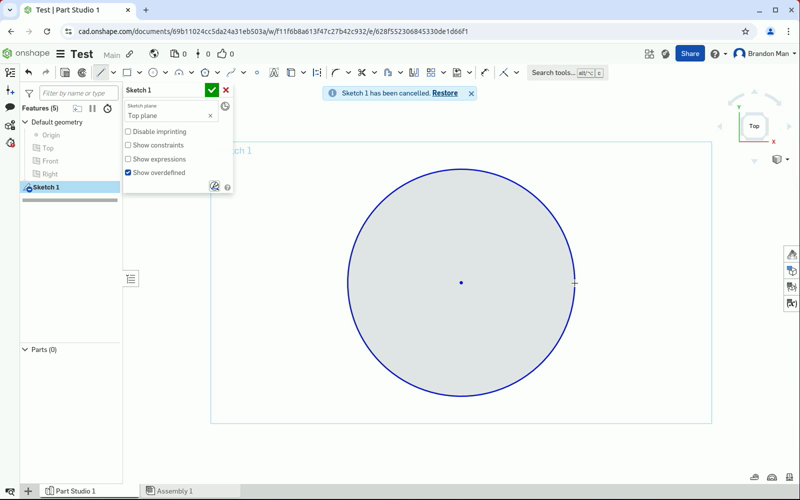
mouse_move(419, 313)
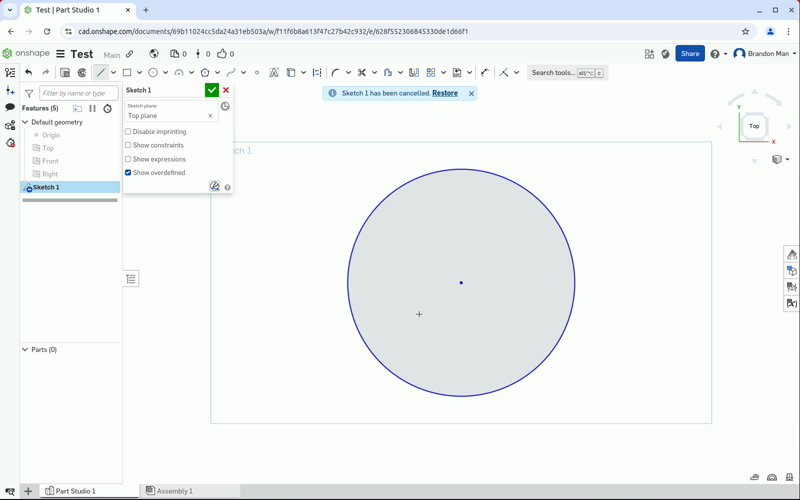
click(419, 313)
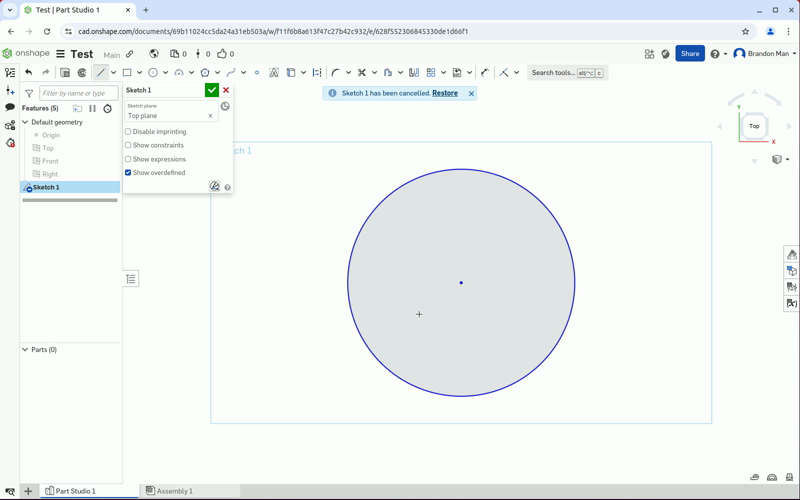
key_up(shift)
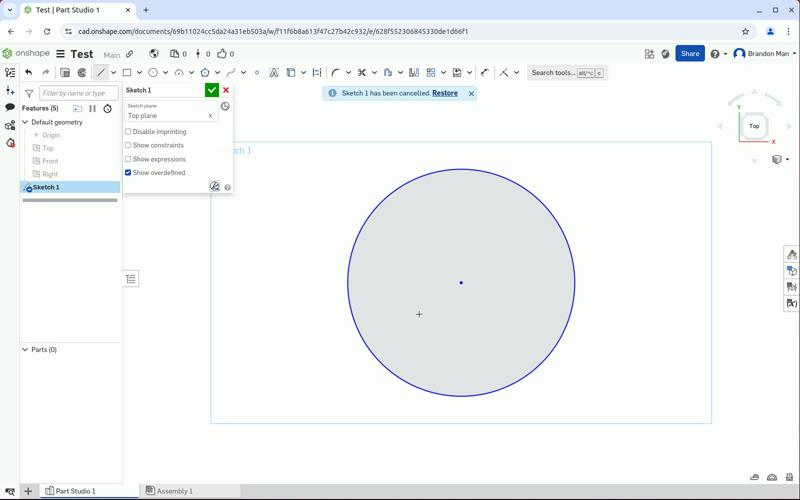
key_down(shift)
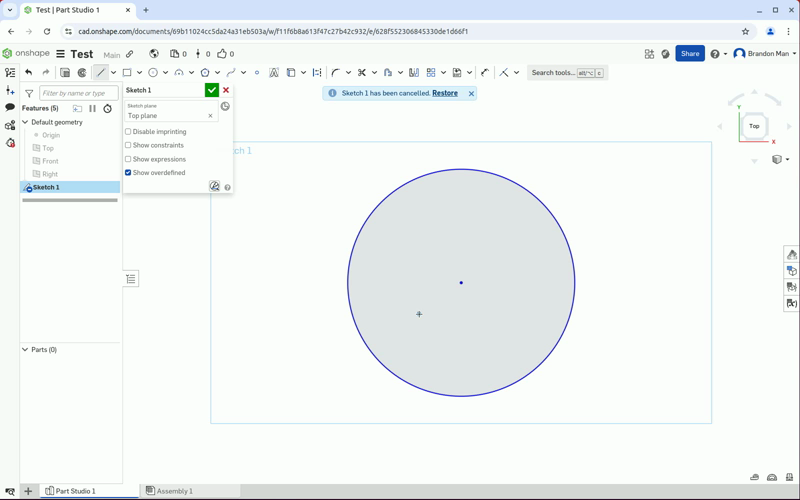
mouse_move(501, 313)
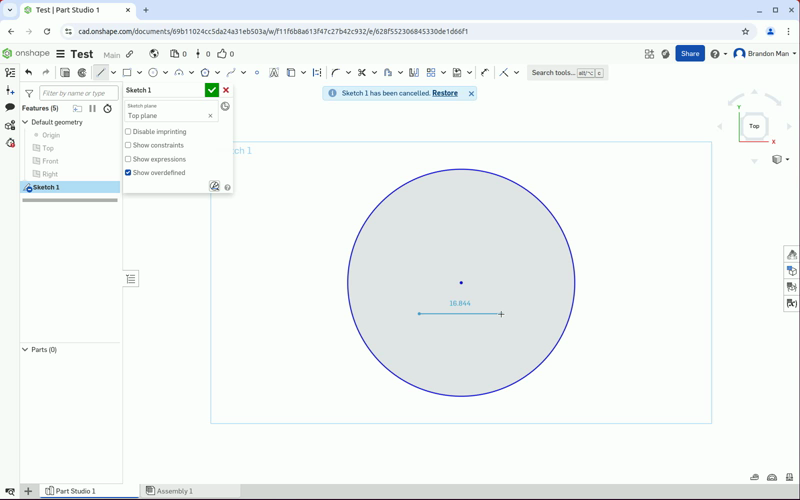
click(501, 313)
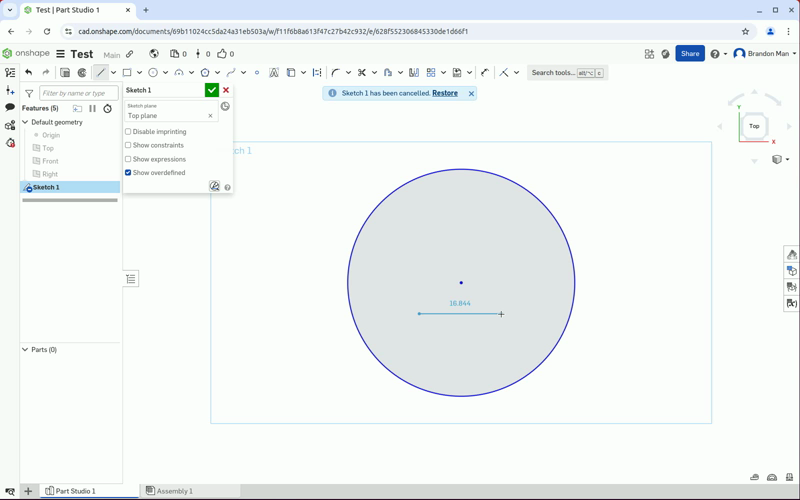
key_up(shift)
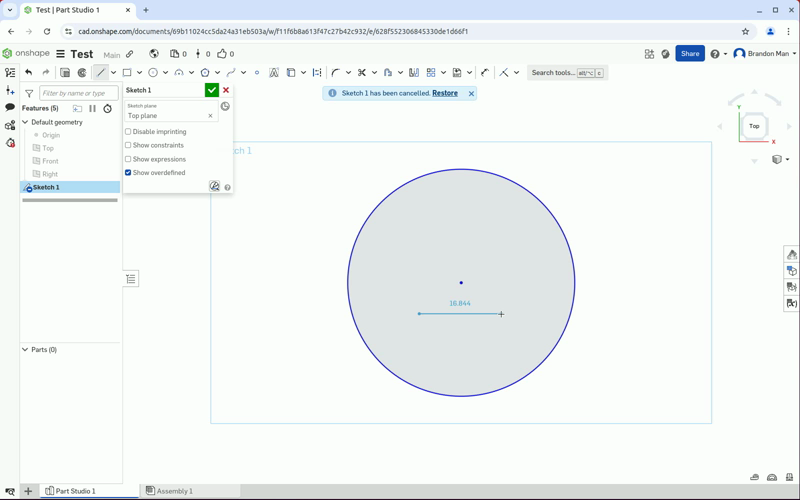
key_down(shift)
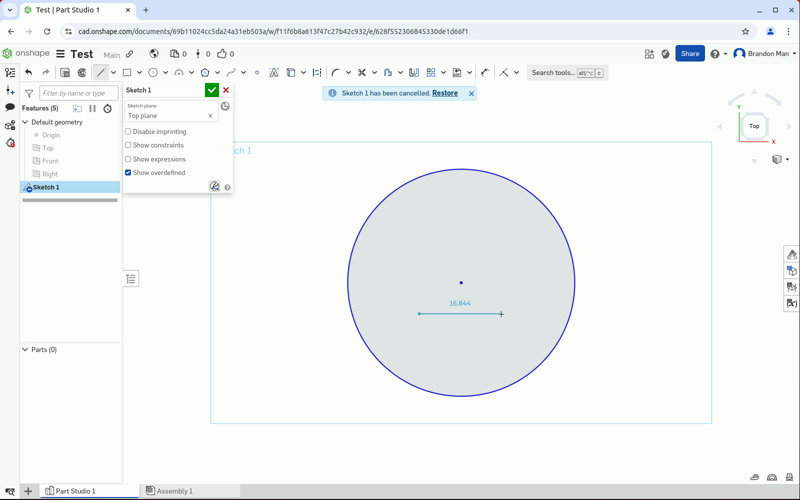
mouse_move(501, 252)
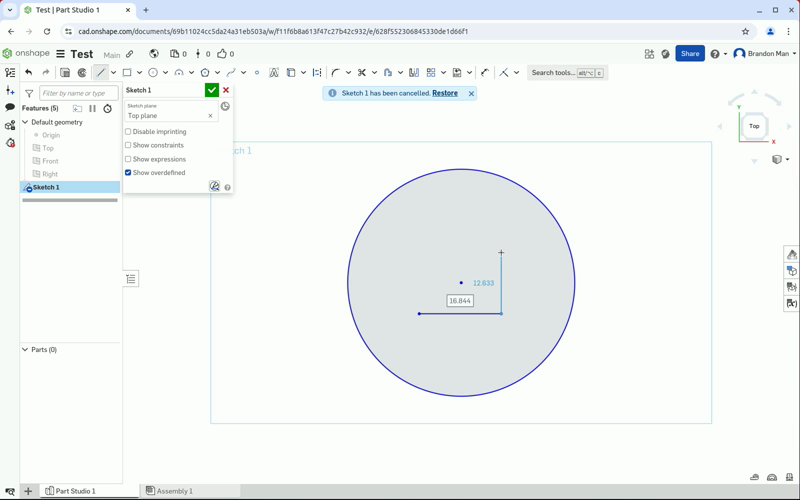
click(501, 252)
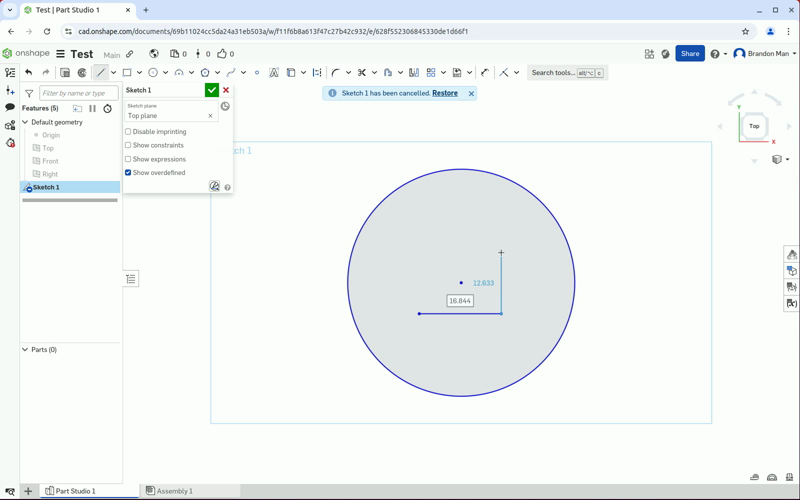
key_up(shift)
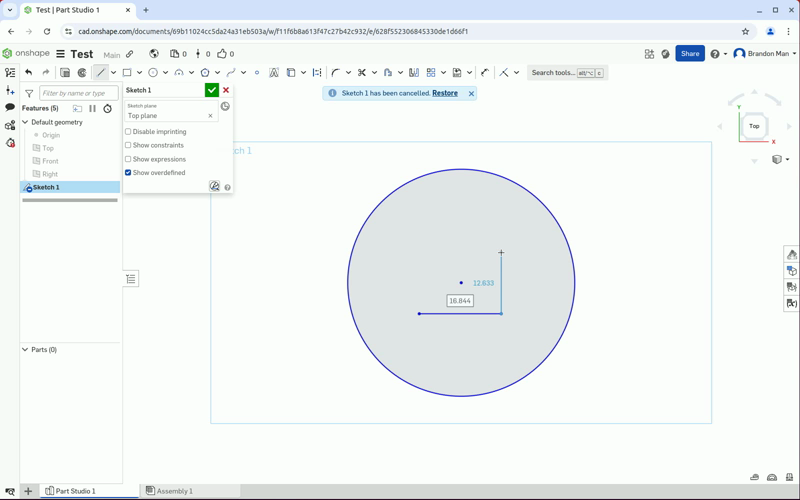
key_down(shift)
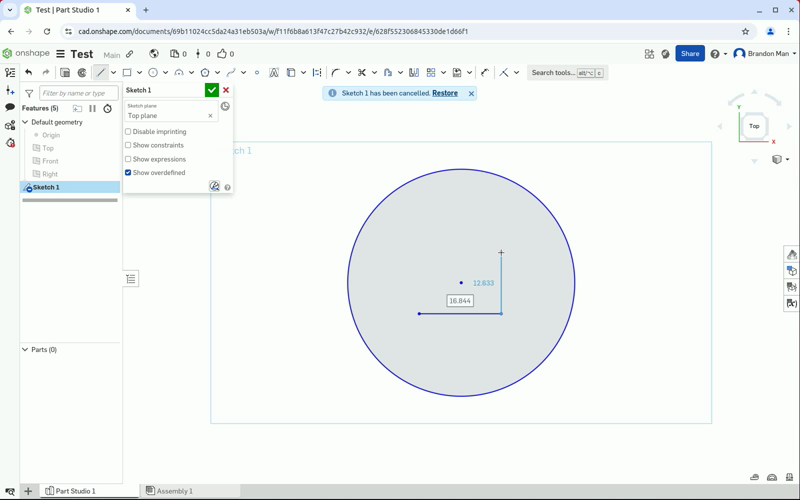
mouse_move(419, 252)
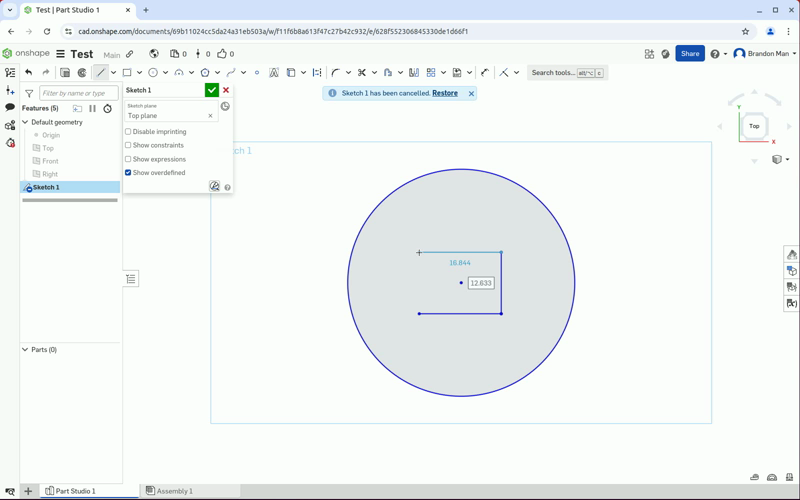
click(419, 252)
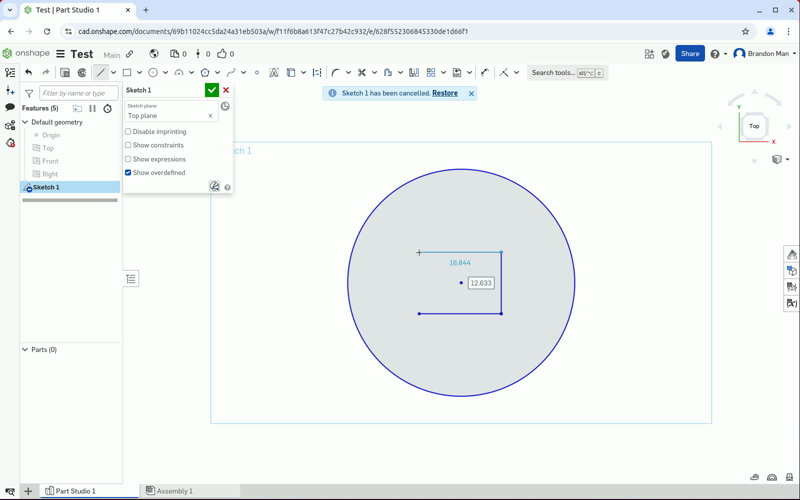
key_up(shift)
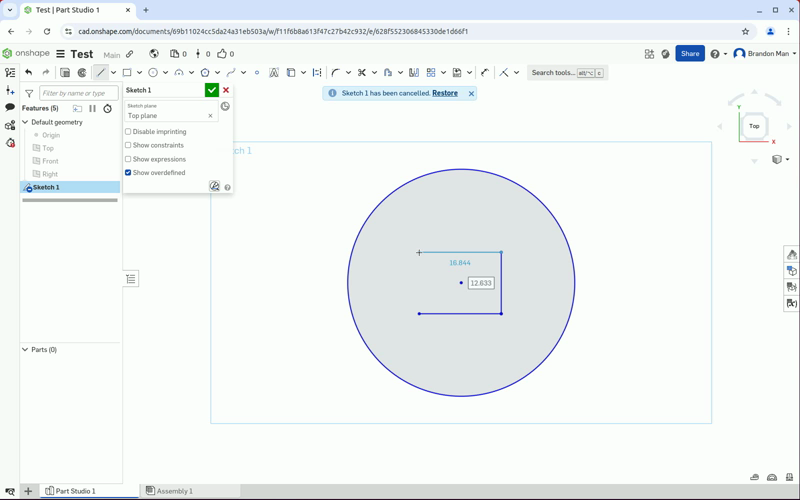
key_down(shift)
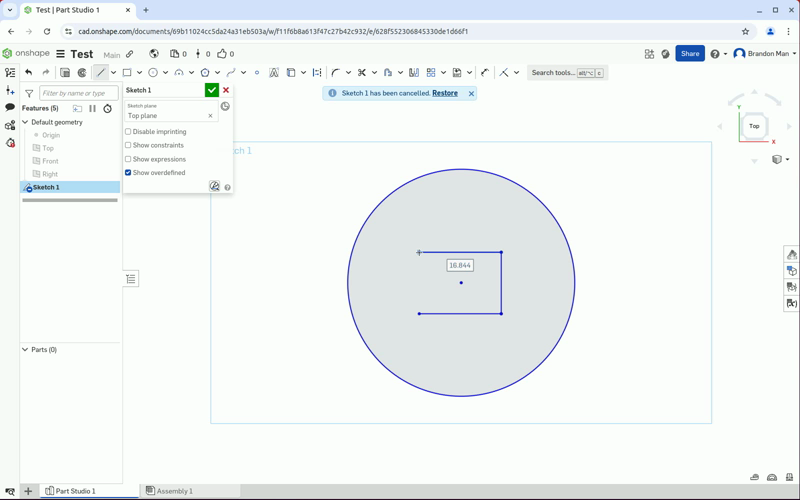
mouse_move(419, 313)
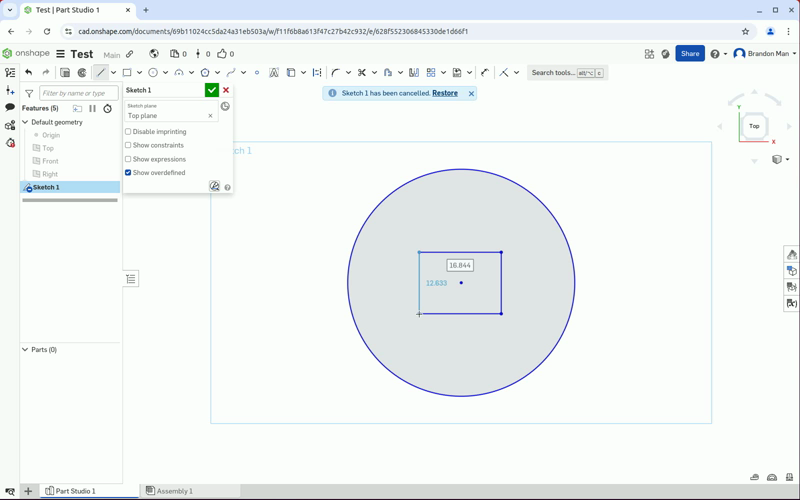
key_up(shift)
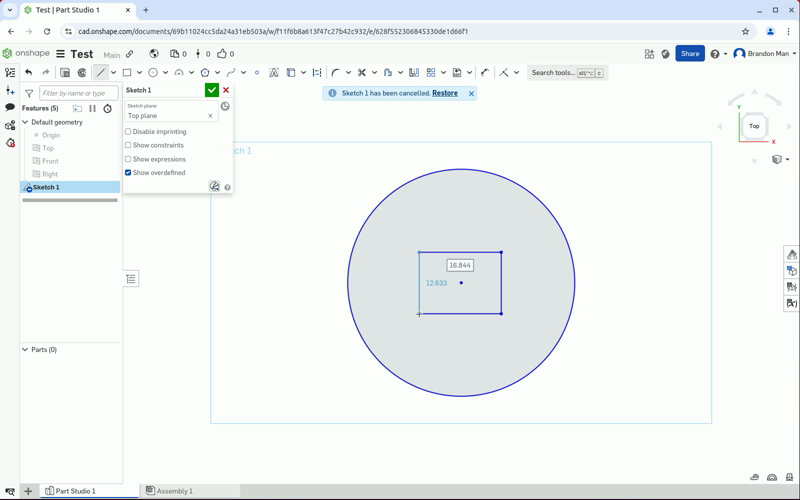
click(419, 313)
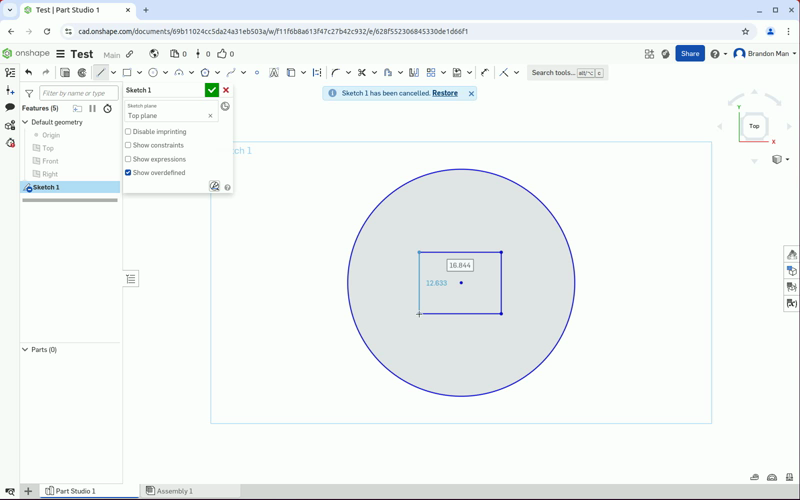
key(esc)
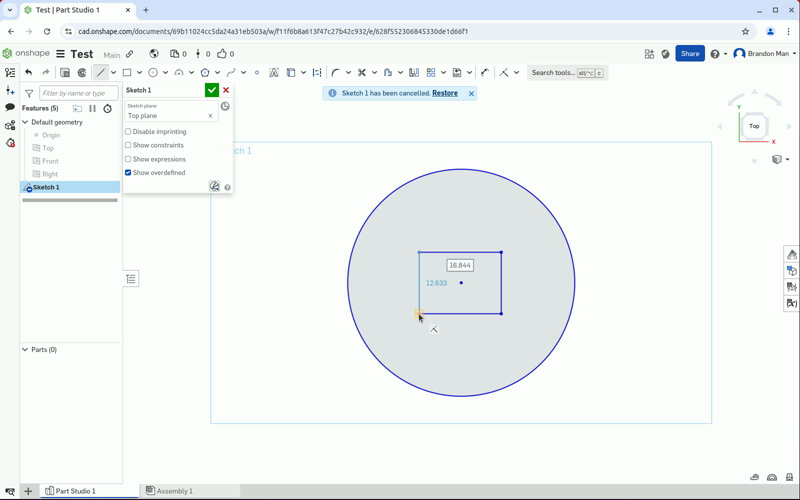
mouse_move(506, 340)
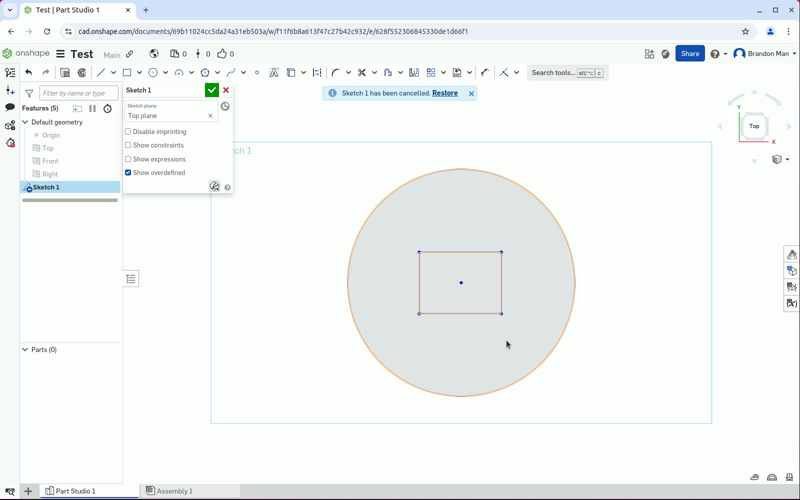
click(506, 340)
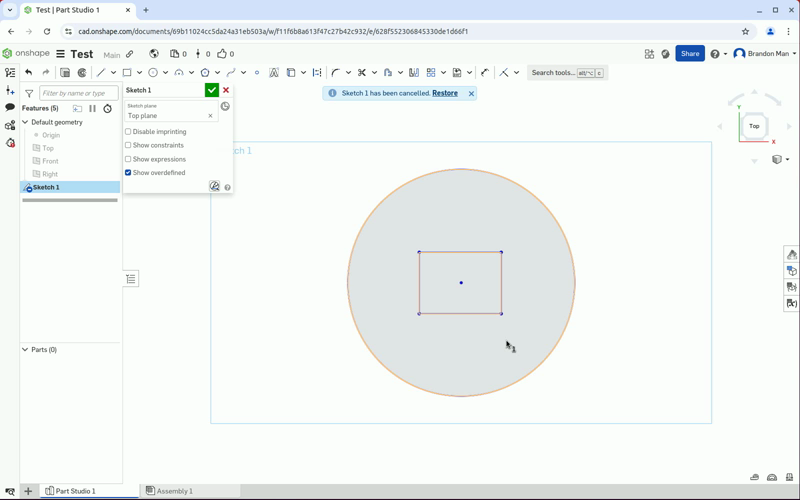
mouse_move(73, 352)
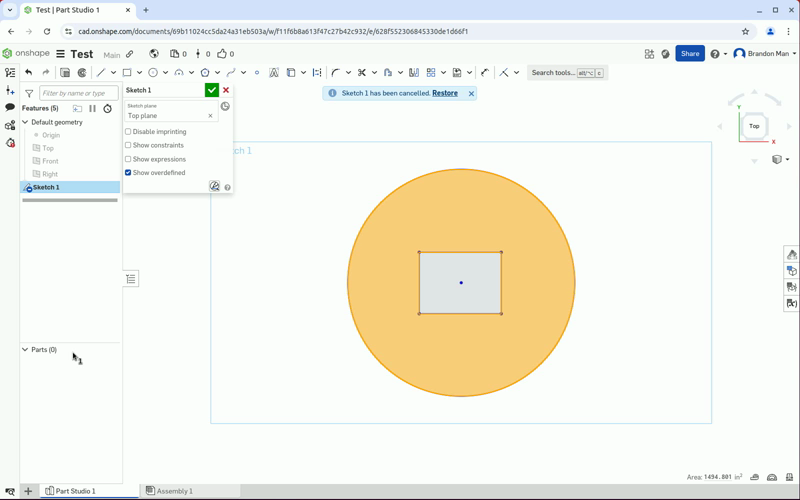
key(shift+y)
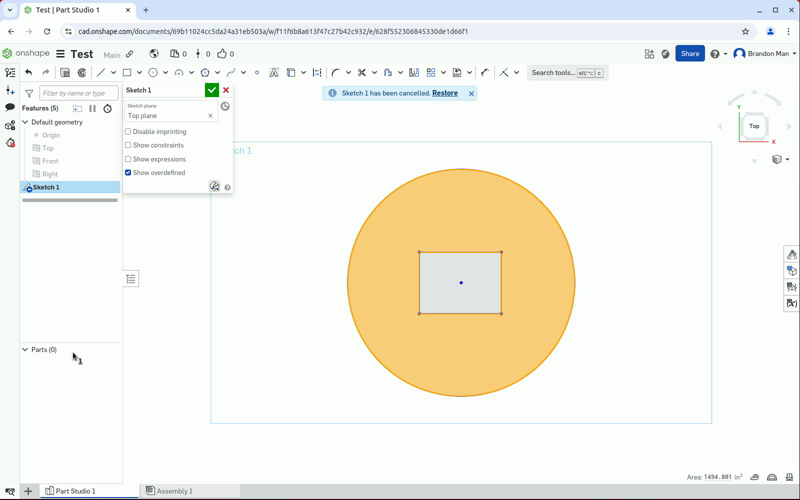
key(shift+e)
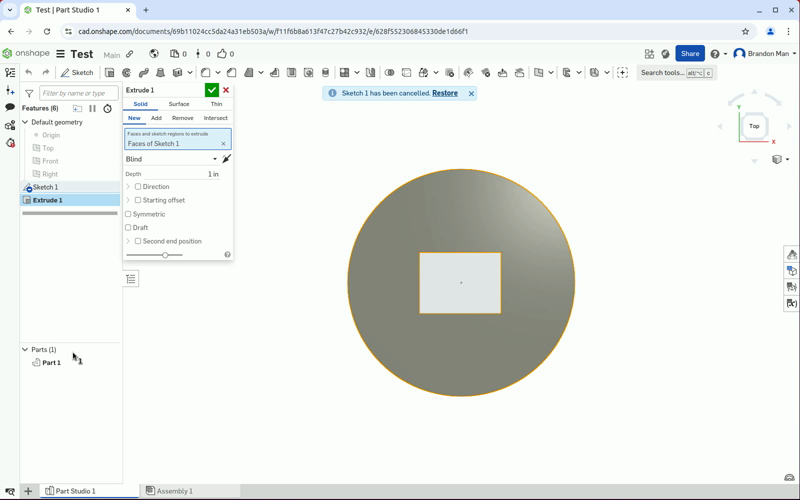
mouse_move(143, 106)
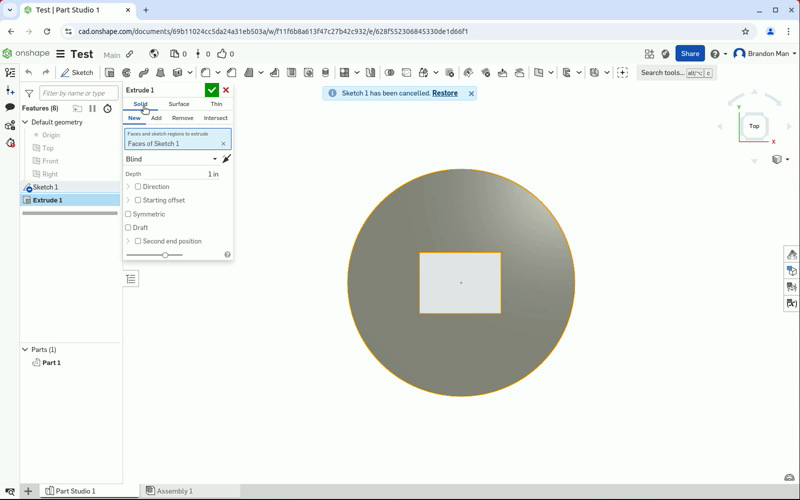
click(143, 106)
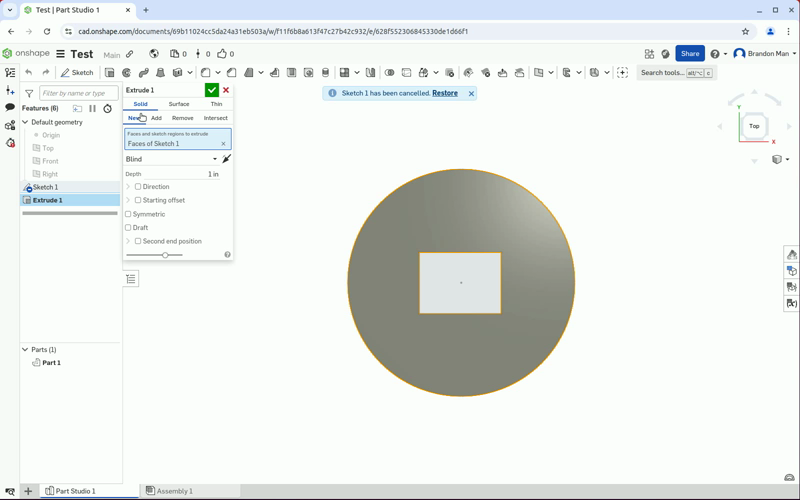
mouse_move(137, 120)
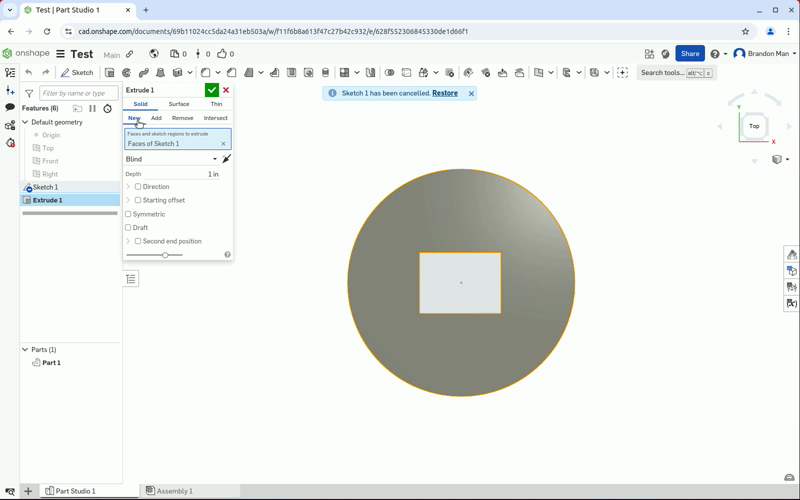
click(137, 120)
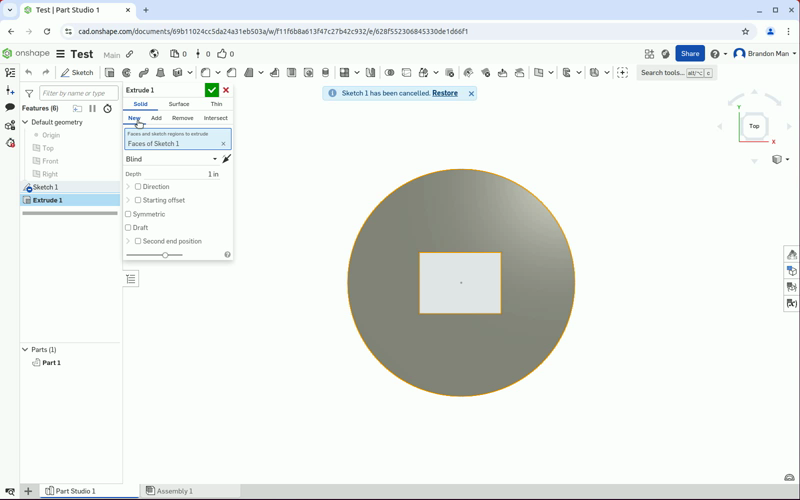
key(tab, 4)
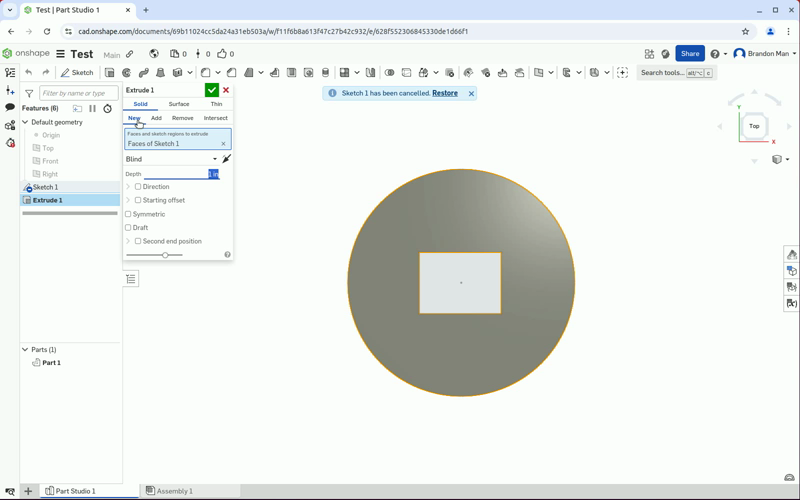
text(6.74)
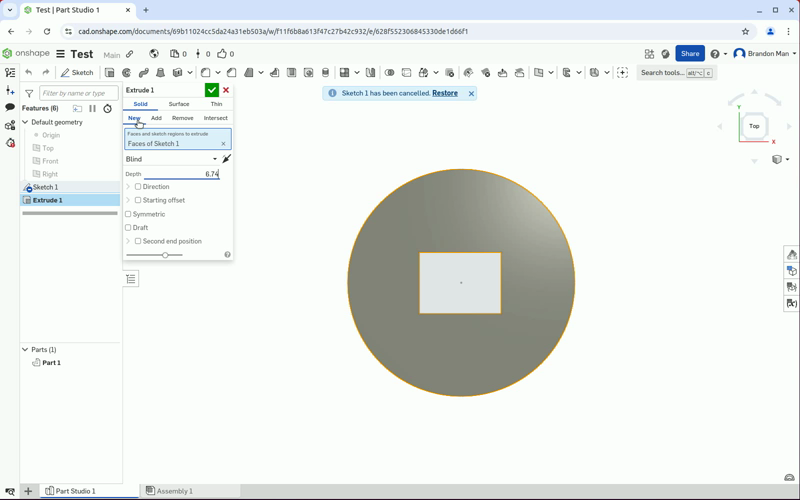
key(enter)
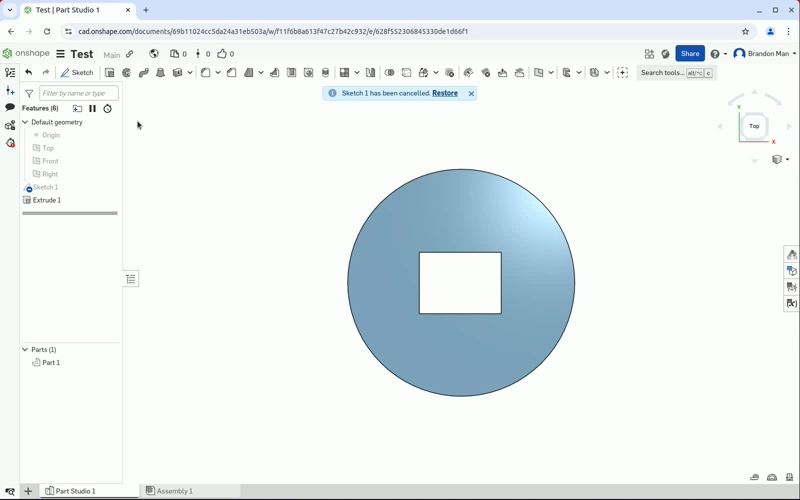
key(shift+h)
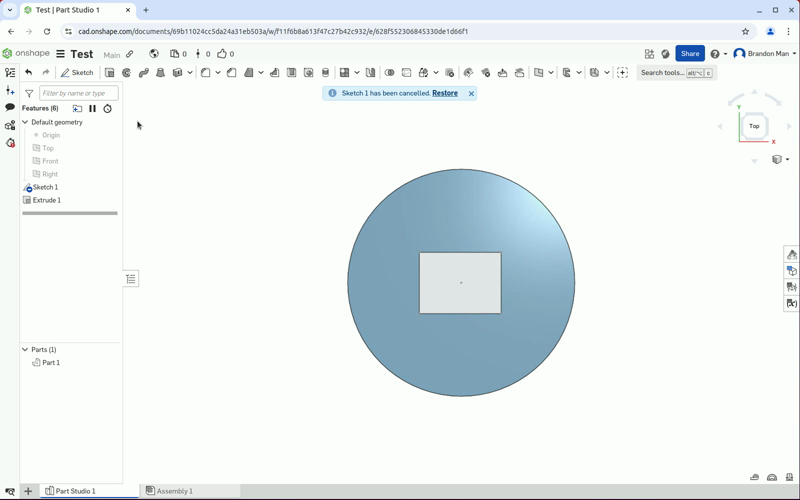
key(shift+h)
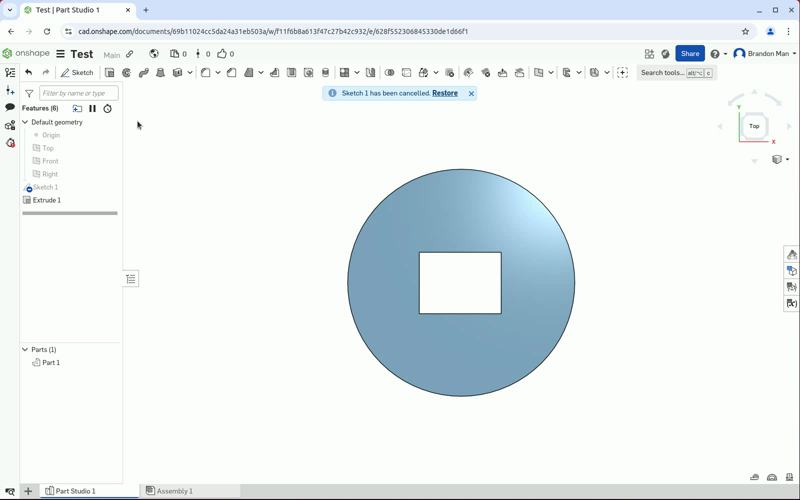
mouse_move(73, 189)
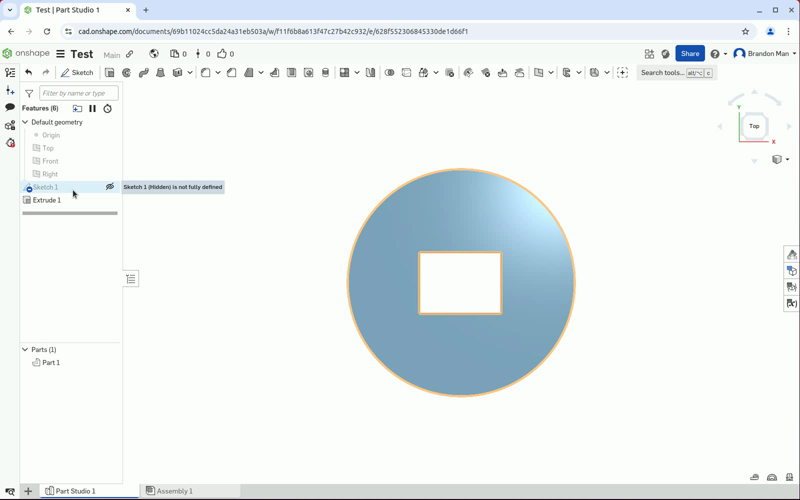
click(73, 189)
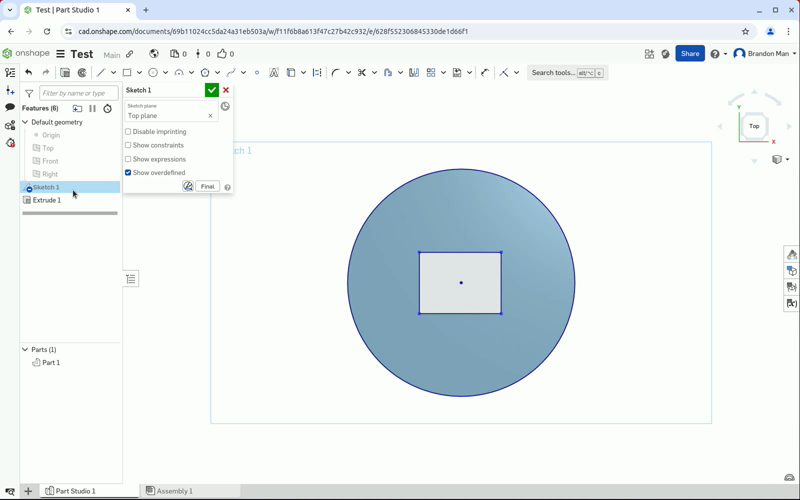
mouse_move(229, 92)
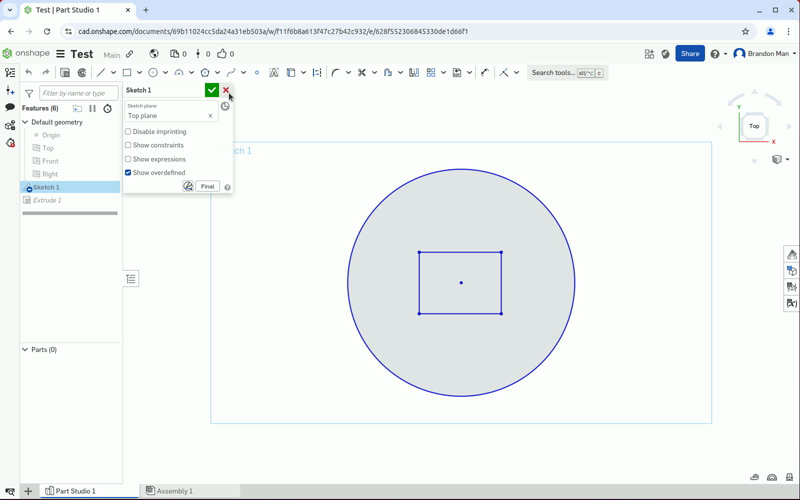
click(229, 92)
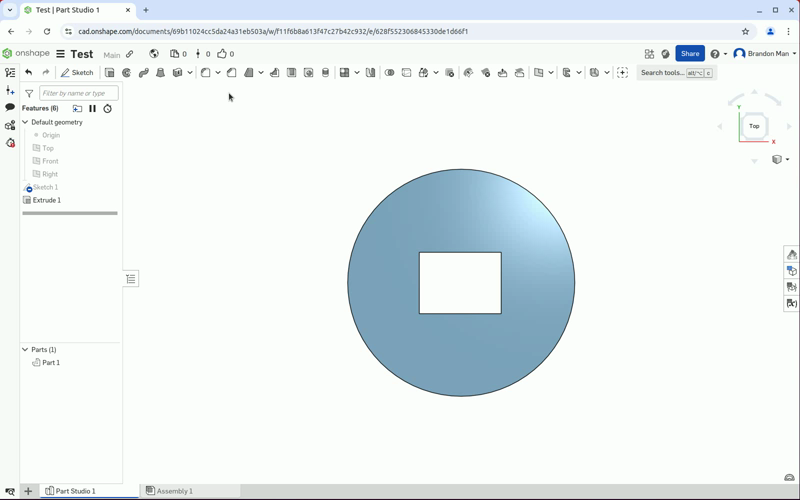
mouse_move(541, 75)
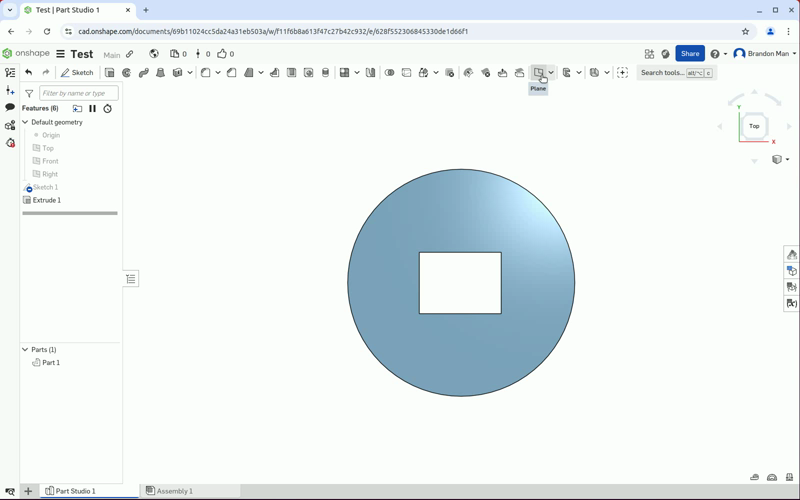
click(541, 75)
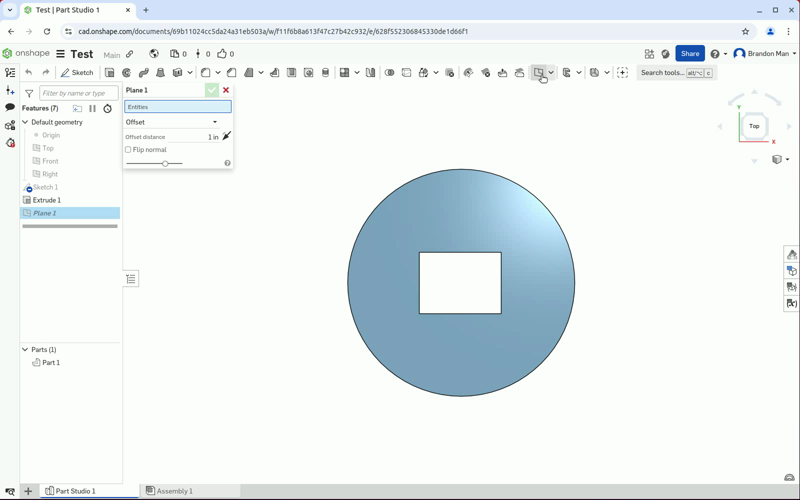
mouse_move(73, 150)
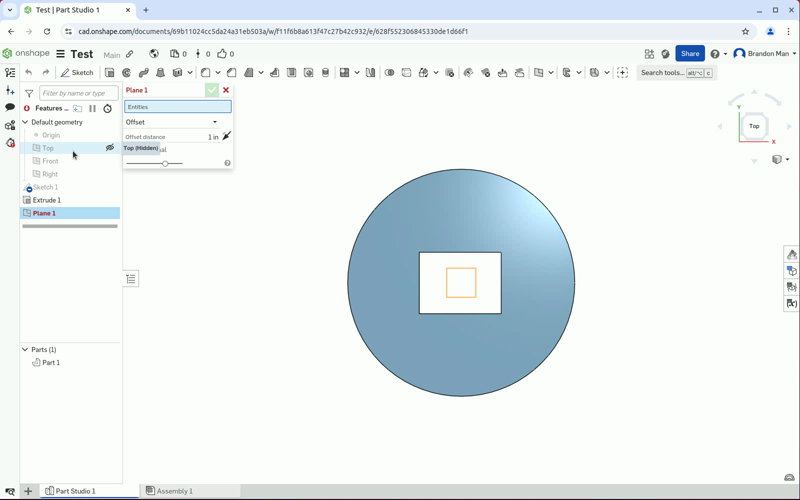
click(73, 150)
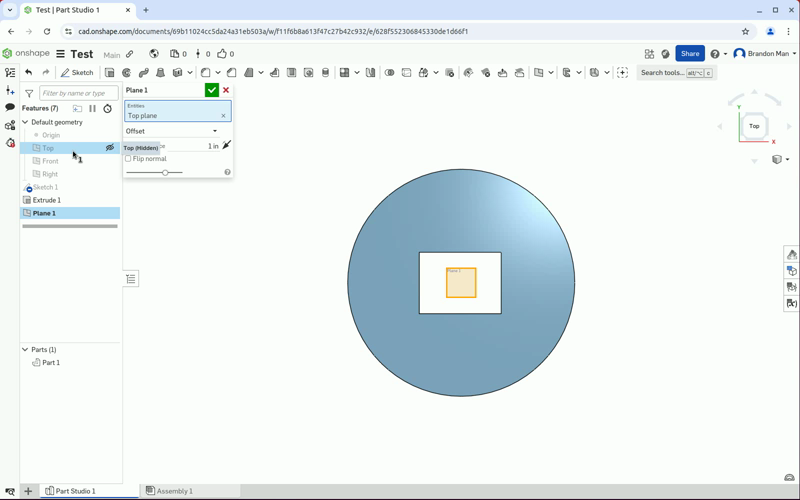
key(tab, 2)
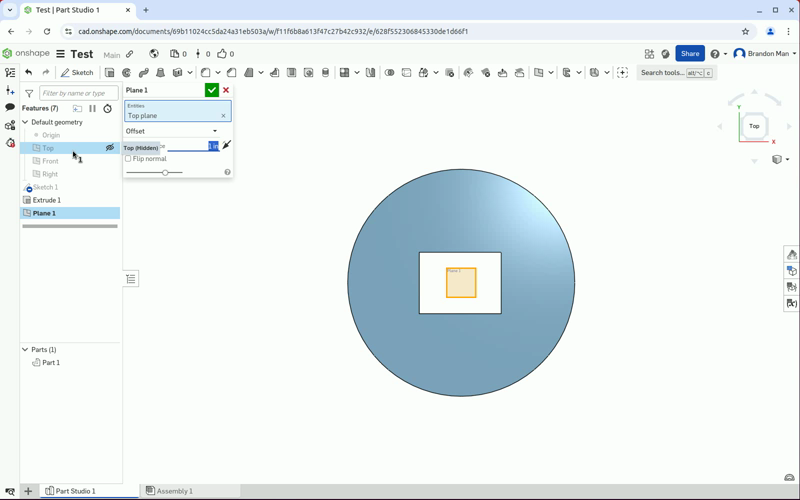
text(6.748)
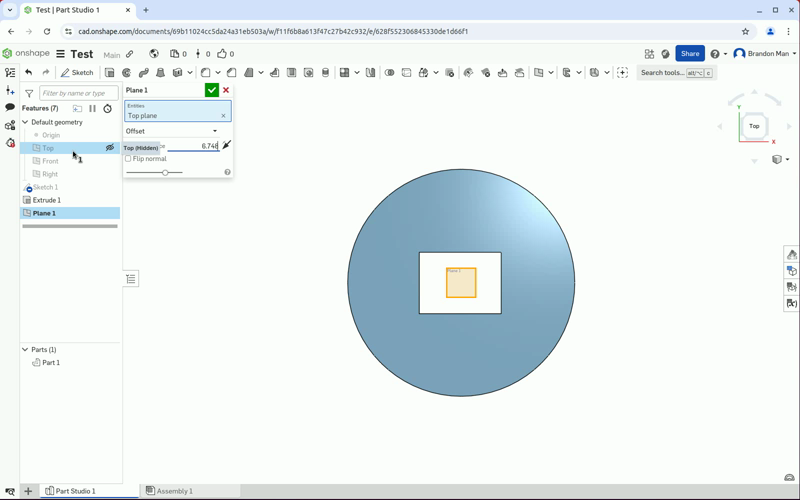
key(enter, 2)
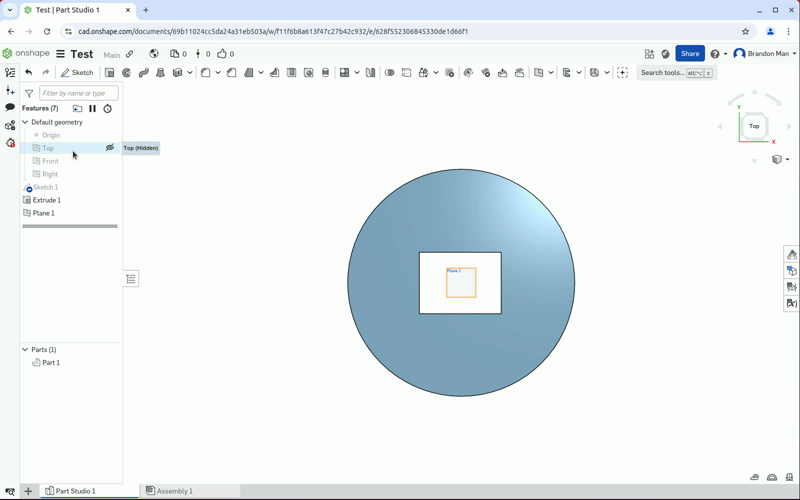
key(shift+s)
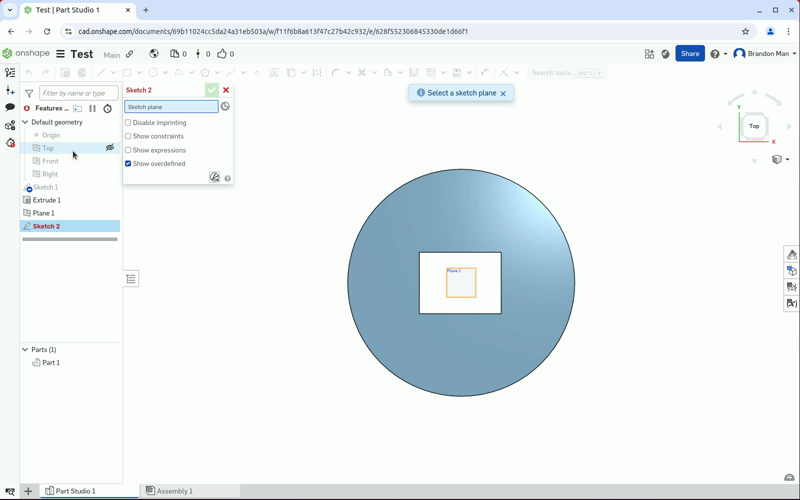
mouse_move(73, 215)
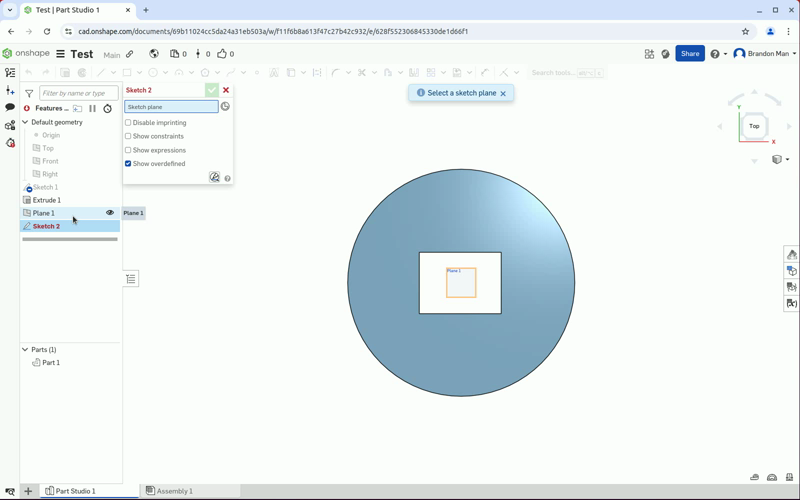
click(73, 215)
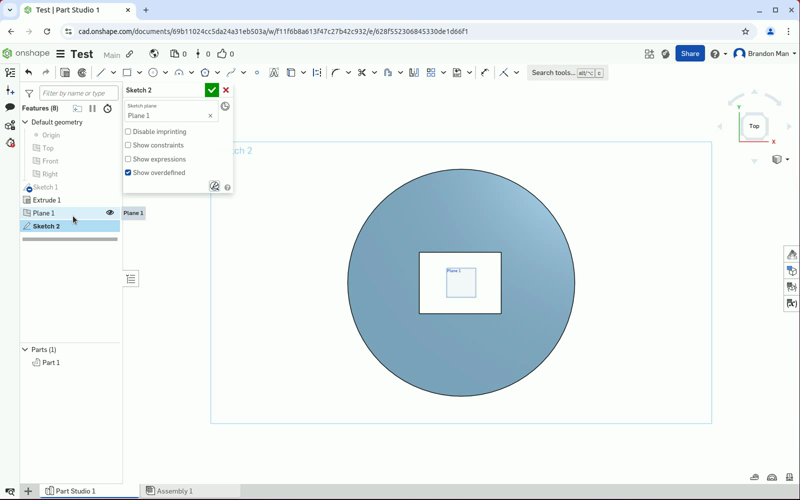
mouse_move(73, 352)
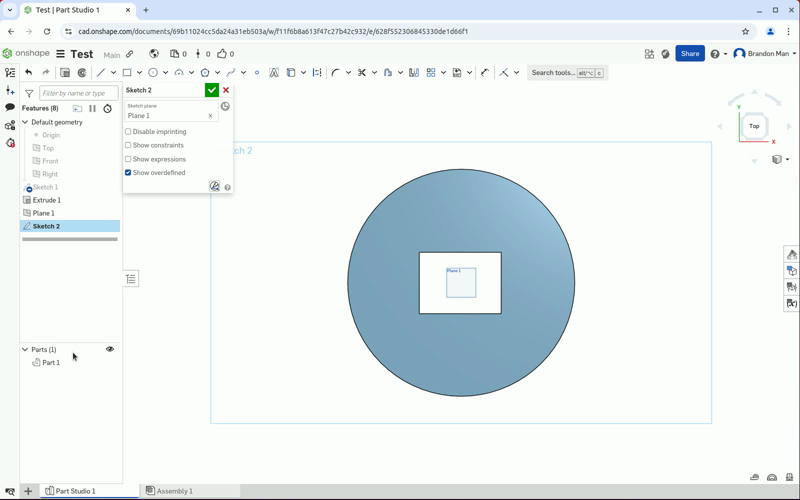
key(y)
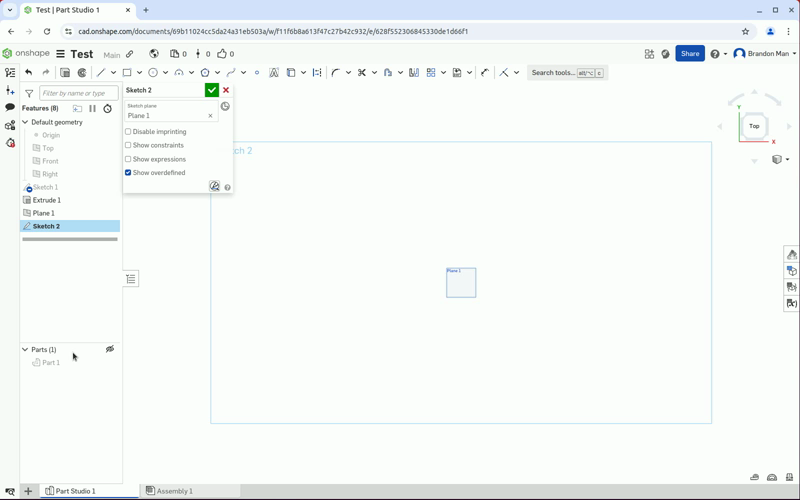
key(l)
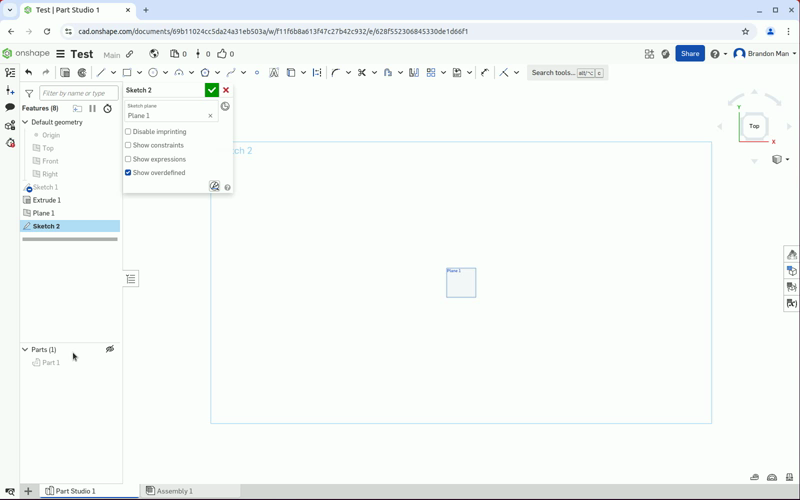
key_down(shift)
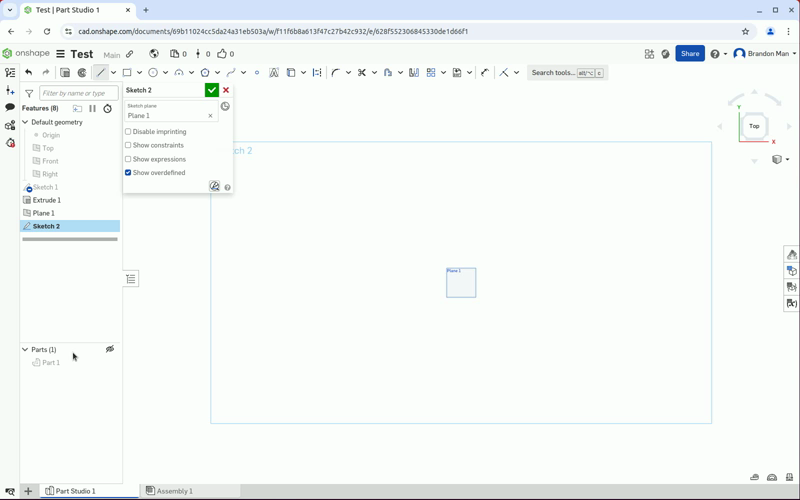
mouse_move(453, 252)
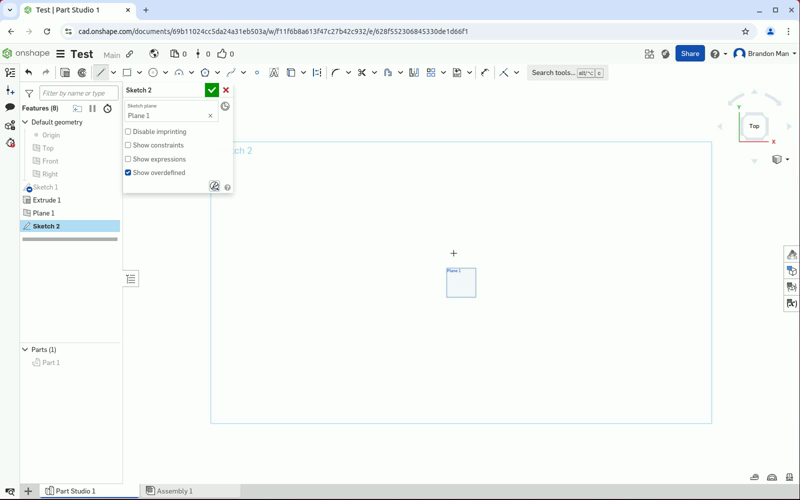
click(453, 252)
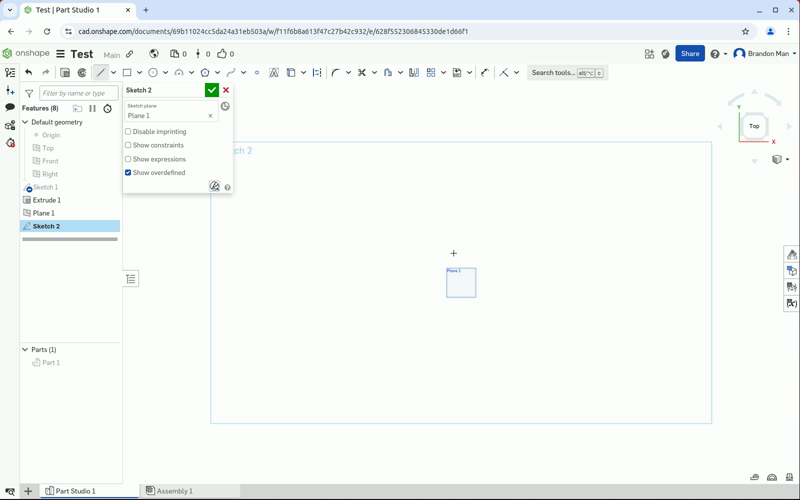
key_up(shift)
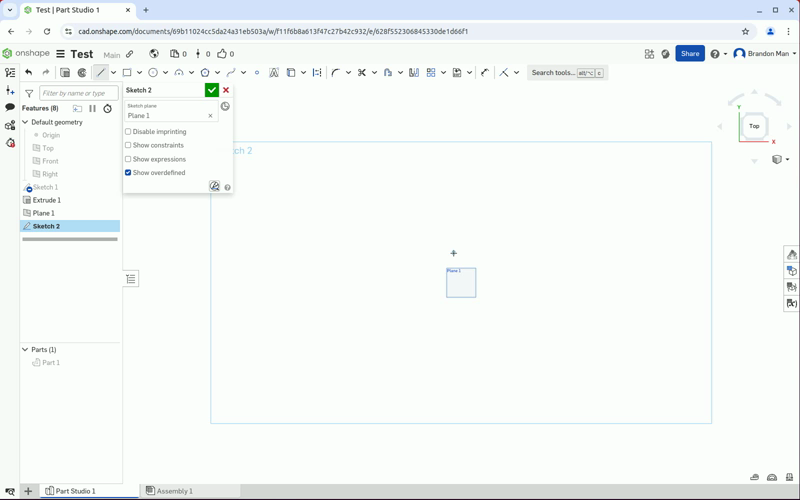
key_down(shift)
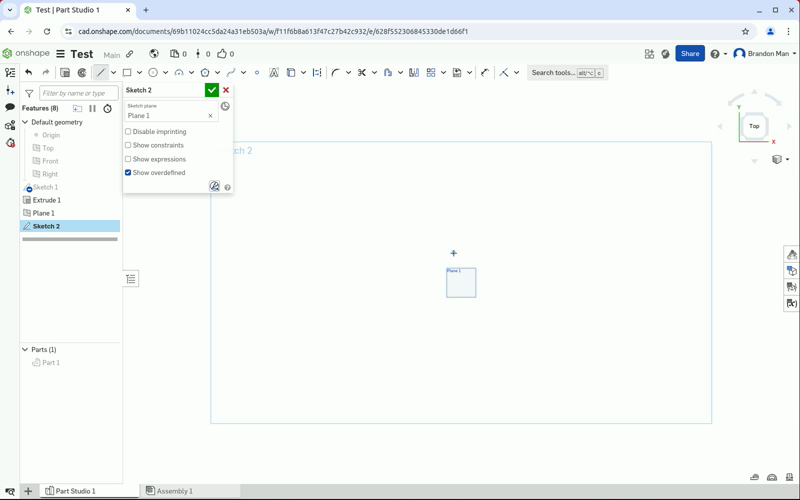
mouse_move(483, 252)
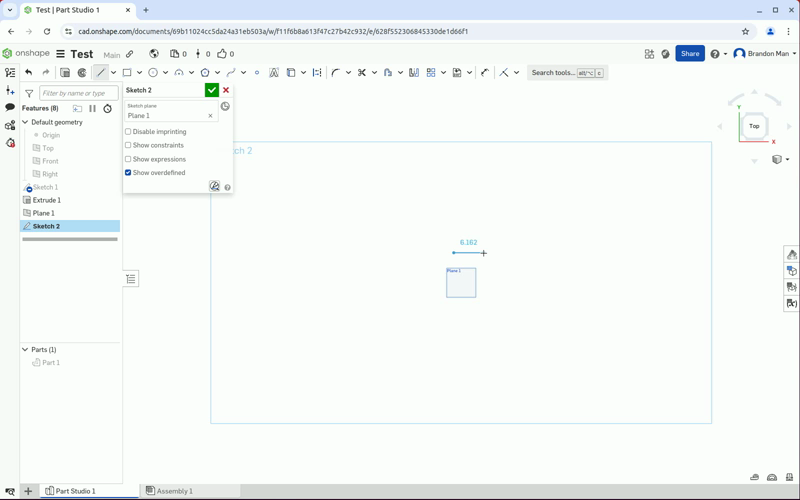
mouse_move(468, 252)
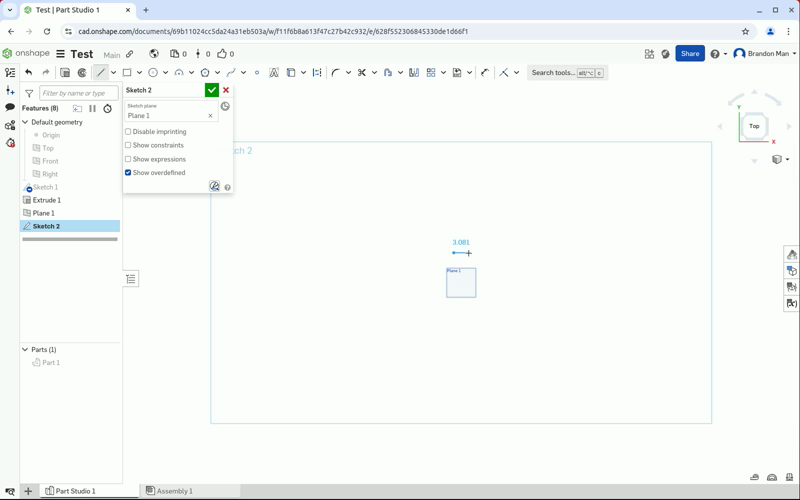
click(468, 252)
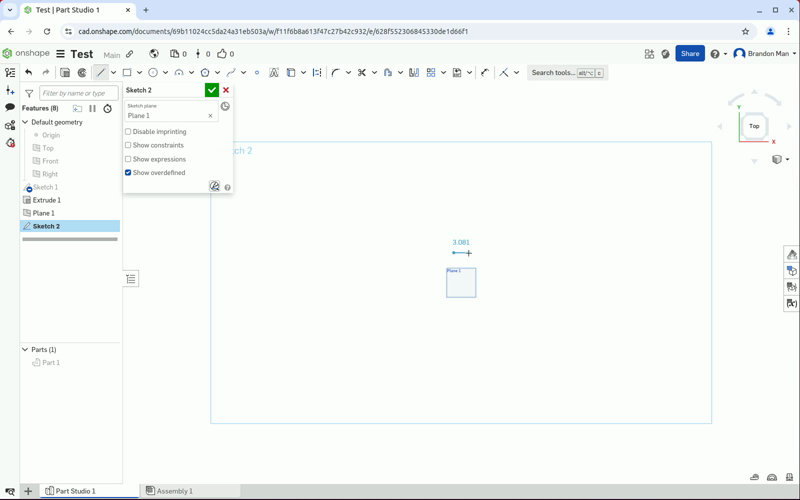
key_up(shift)
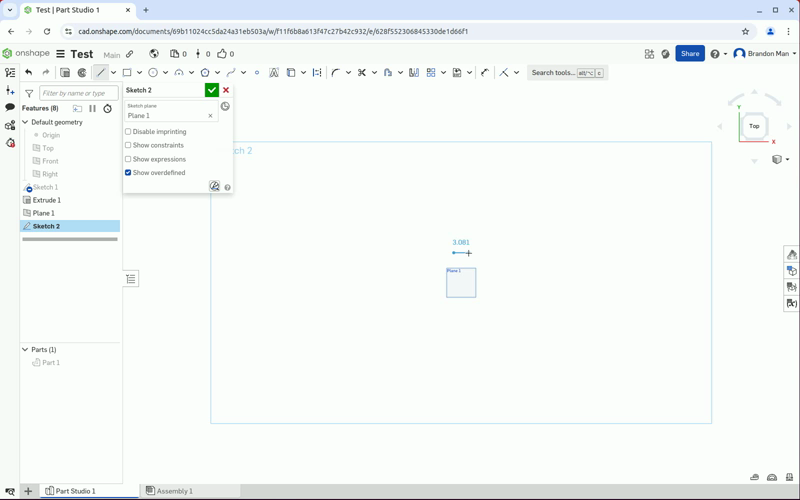
key_down(shift)
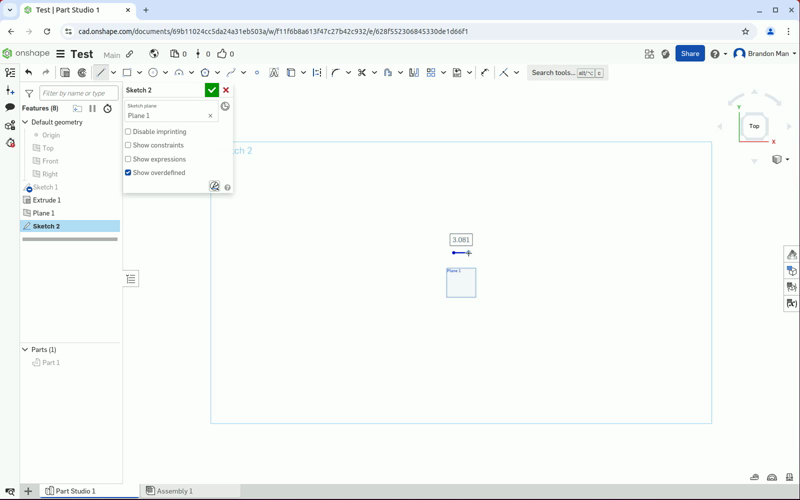
mouse_move(498, 252)
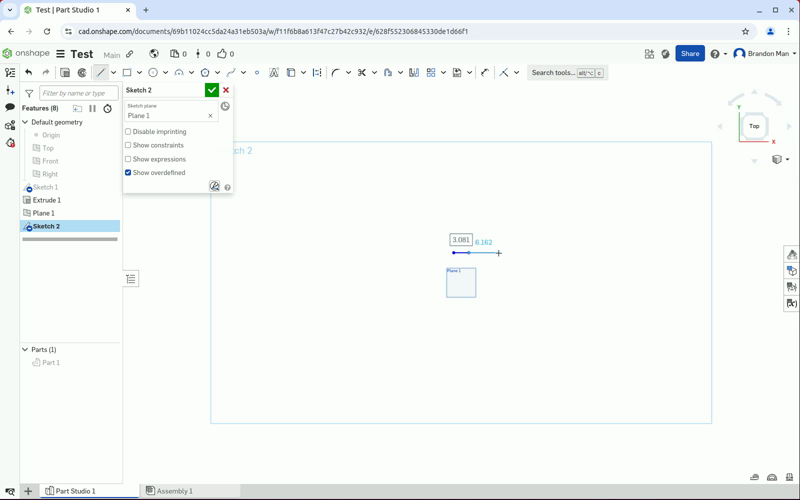
mouse_move(468, 237)
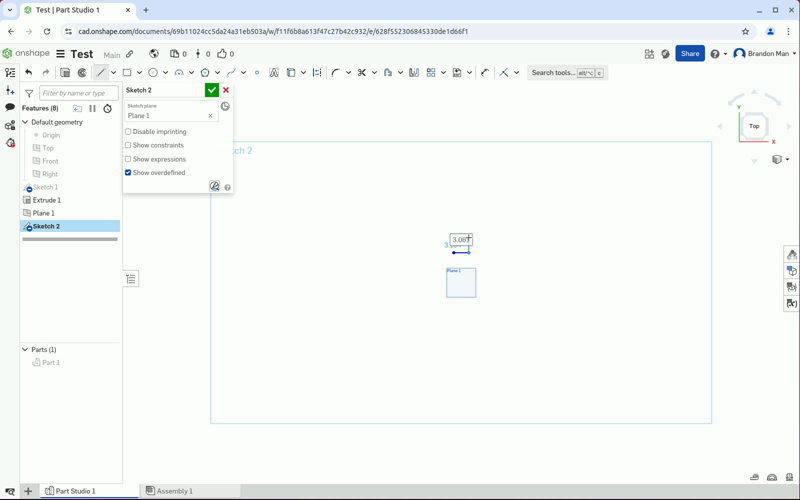
click(468, 237)
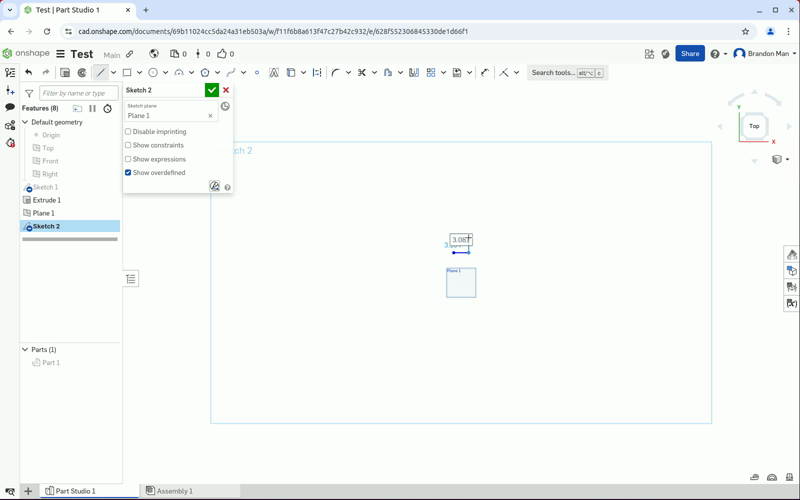
key_up(shift)
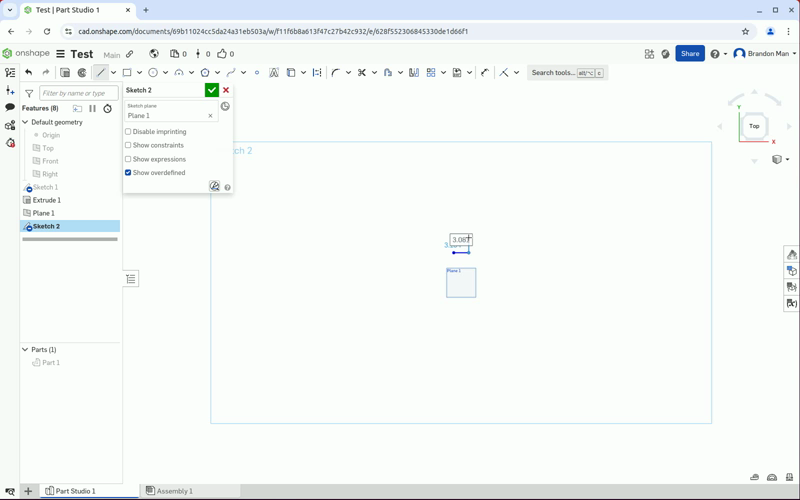
key_down(shift)
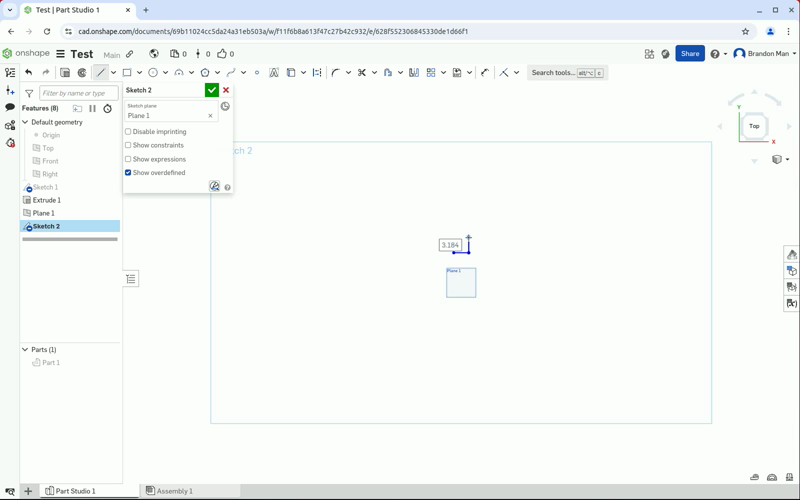
mouse_move(498, 237)
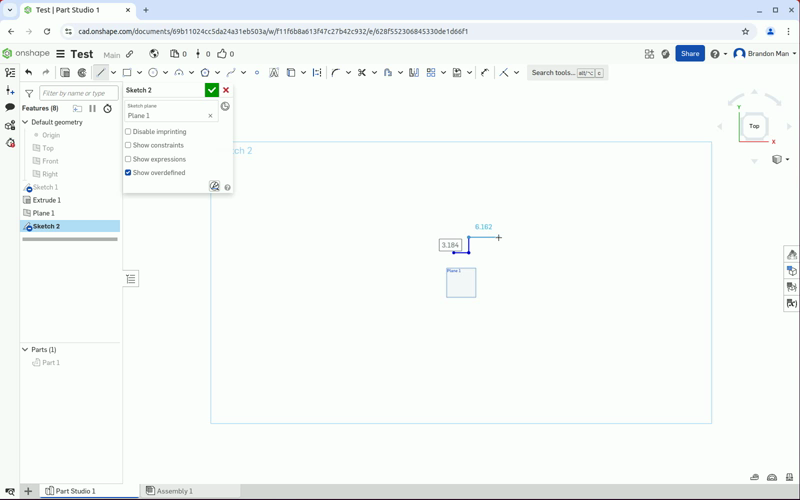
mouse_move(453, 237)
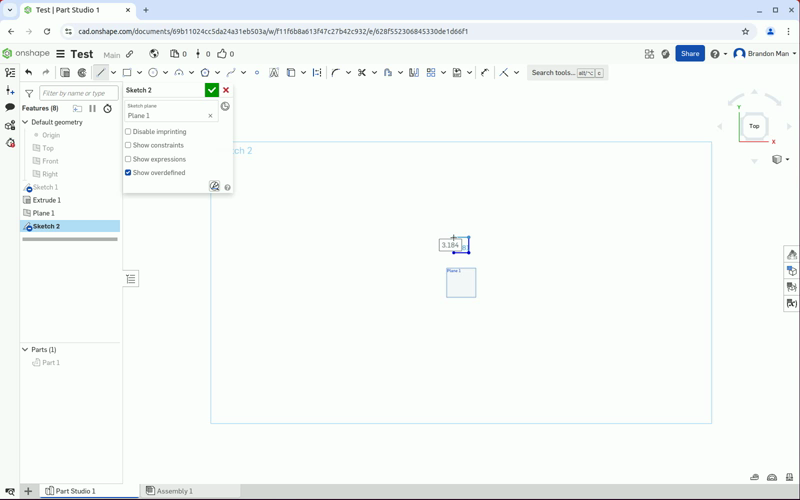
click(453, 237)
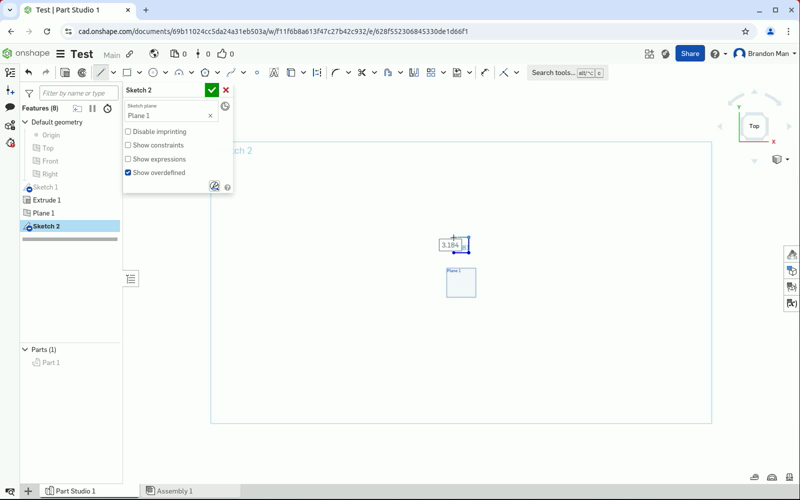
key_up(shift)
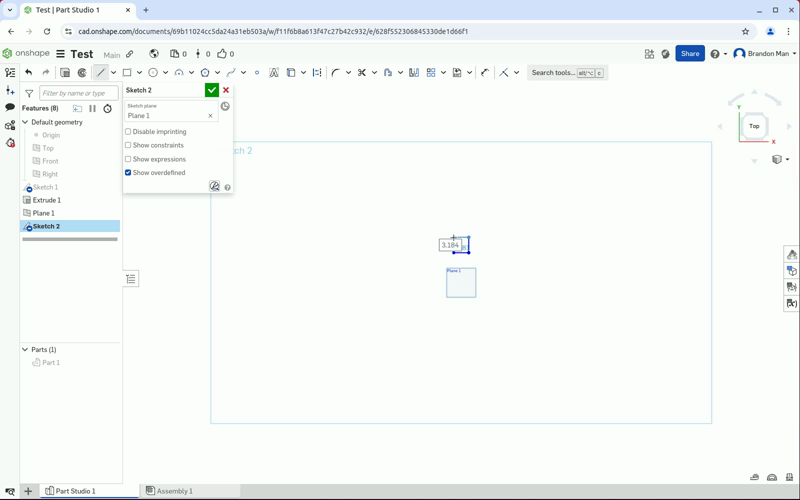
mouse_move(483, 237)
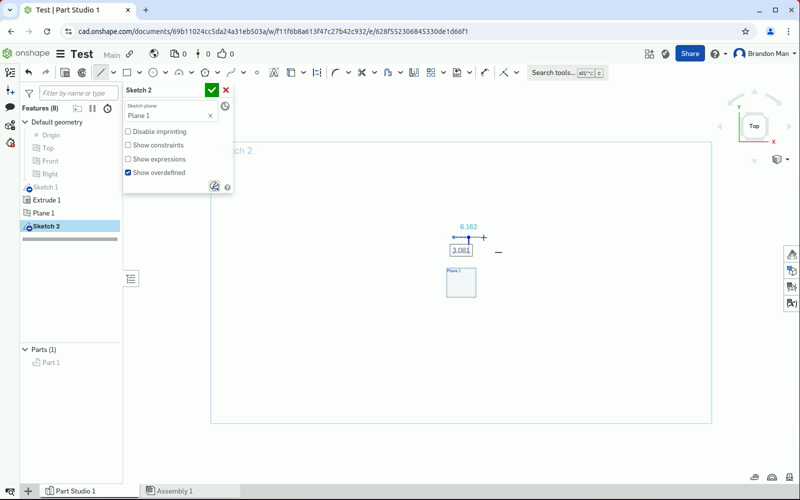
key_down(shift)
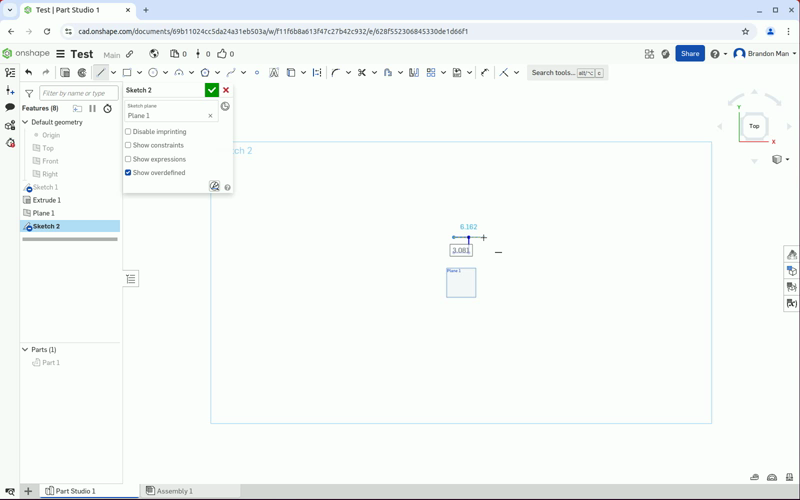
mouse_move(453, 252)
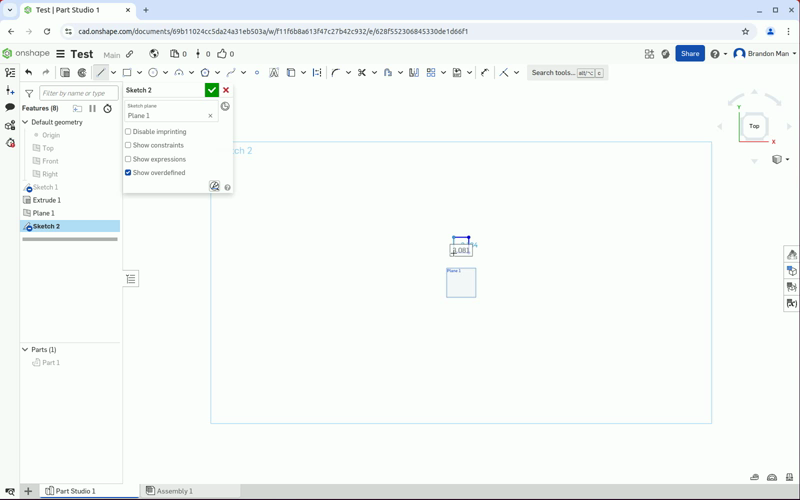
key_up(shift)
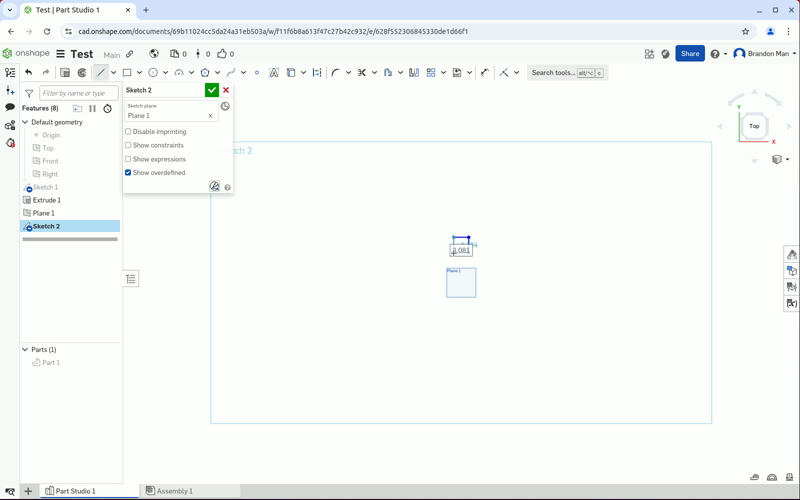
click(453, 252)
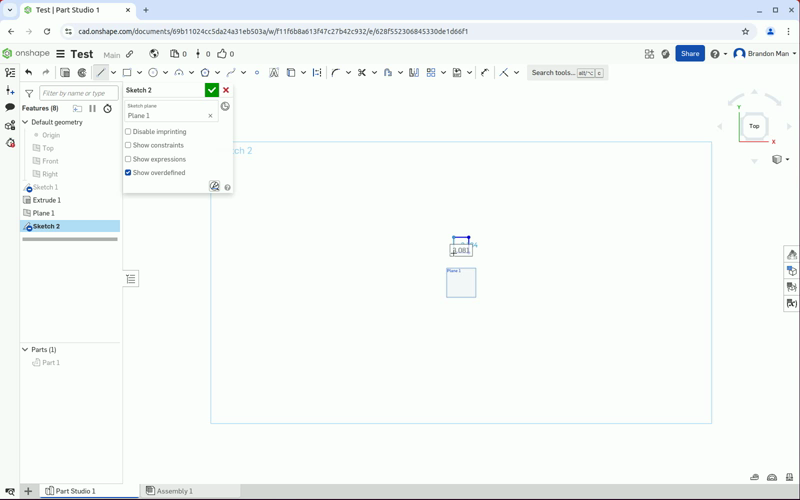
key(esc)
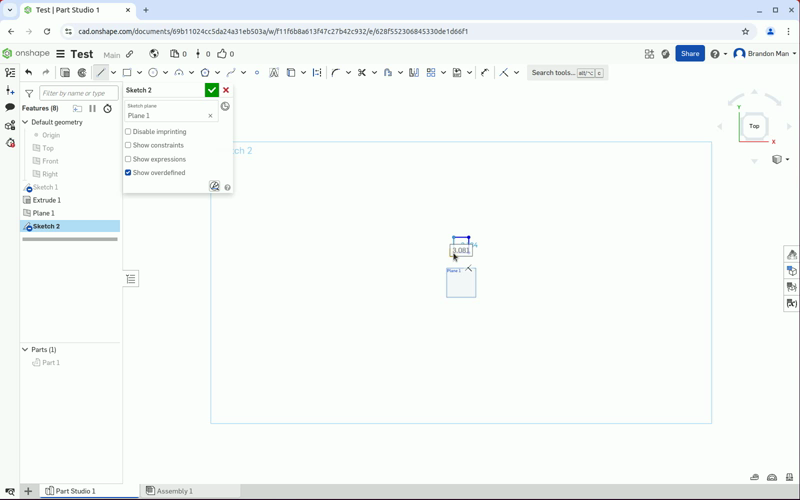
mouse_move(456, 249)
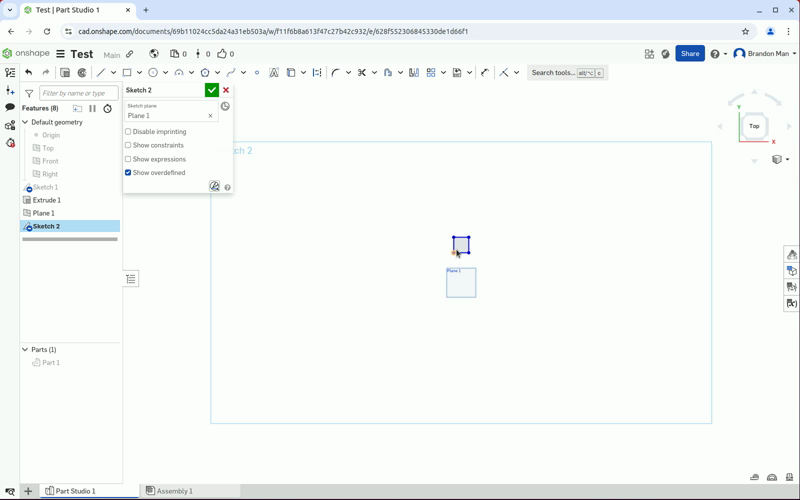
scroll(6)
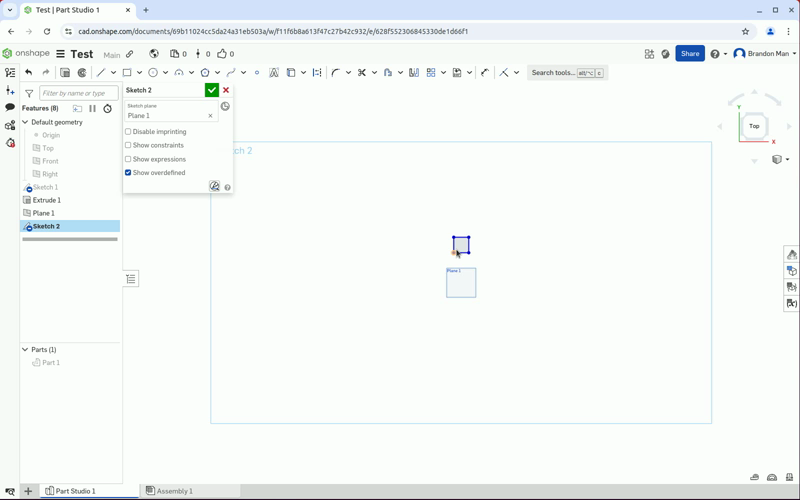
scroll(6)
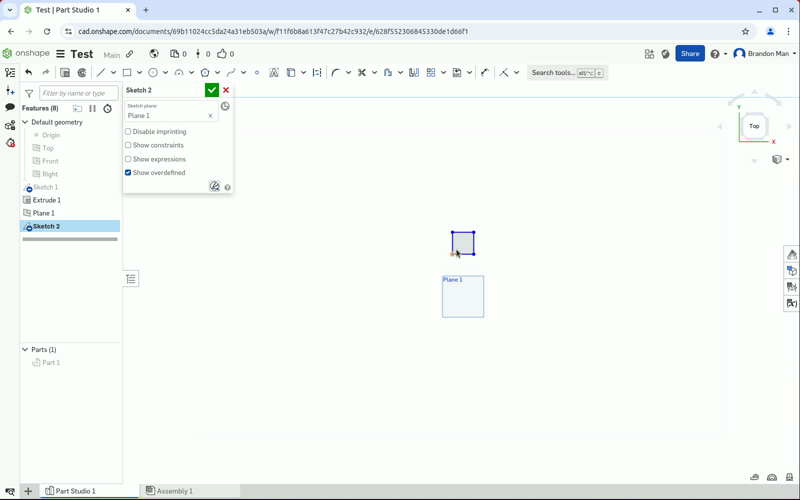
scroll(6)
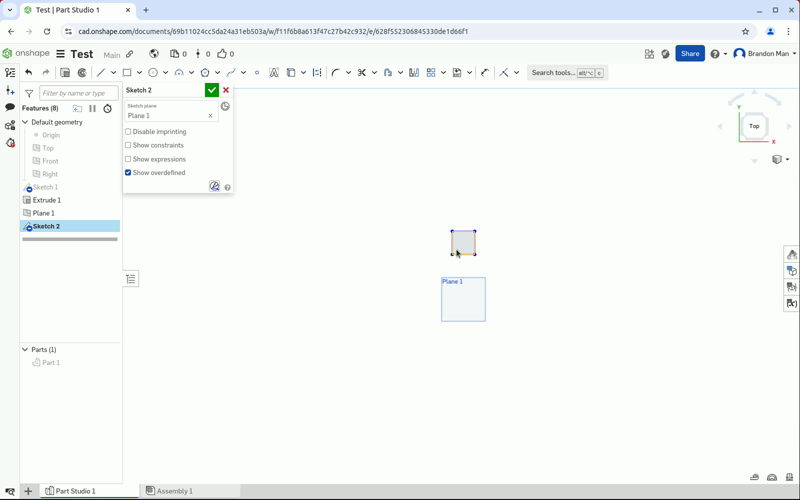
scroll(6)
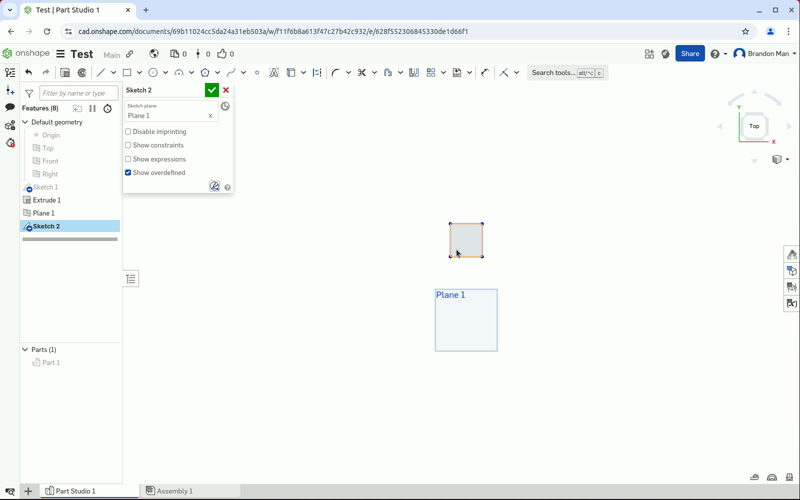
scroll(6)
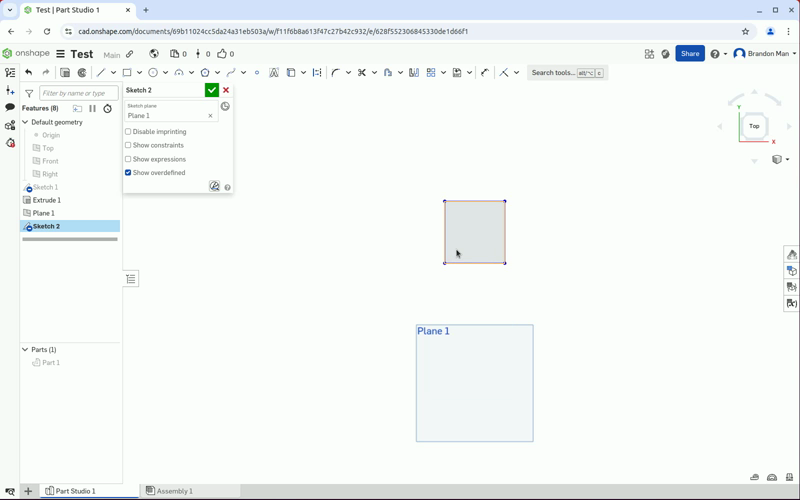
scroll(6)
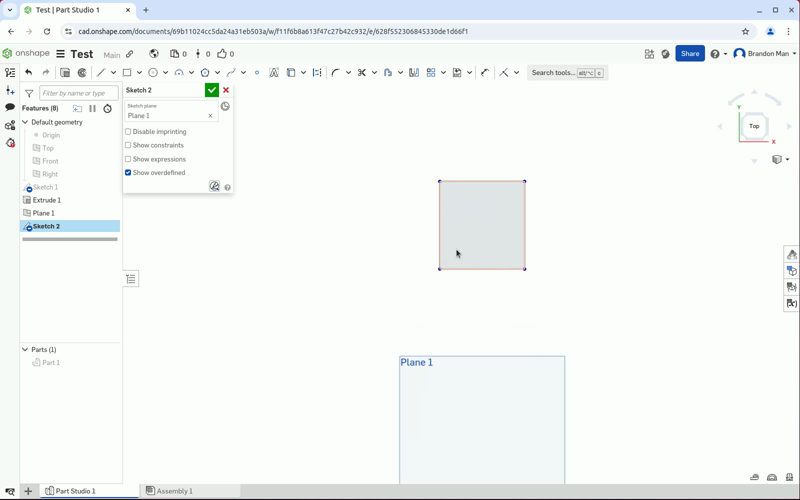
scroll(6)
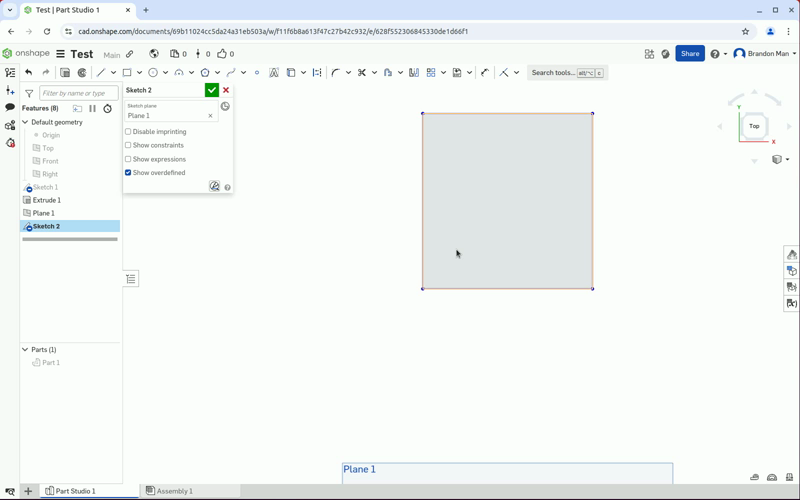
click(456, 249)
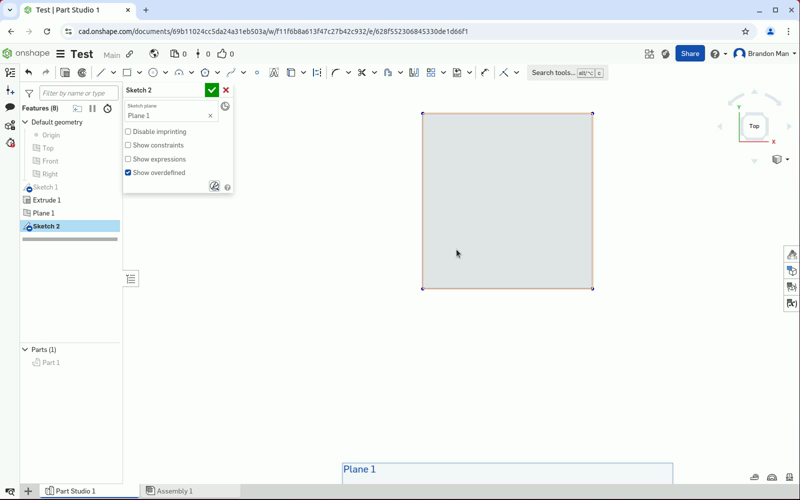
scroll(-6)
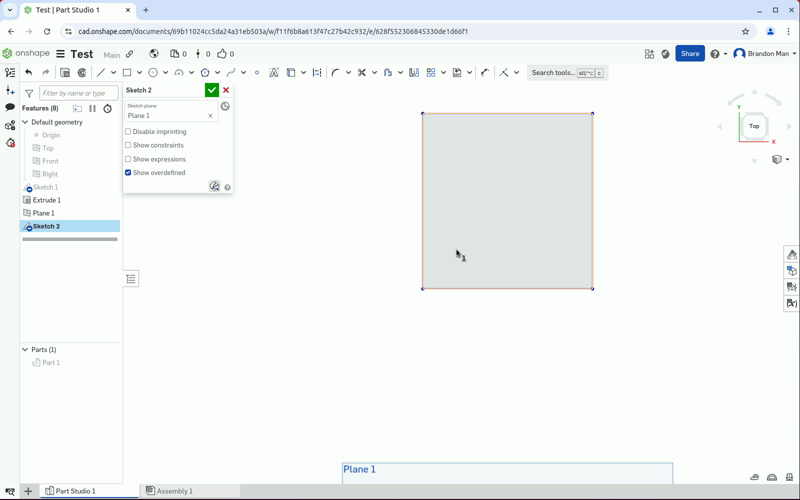
scroll(-6)
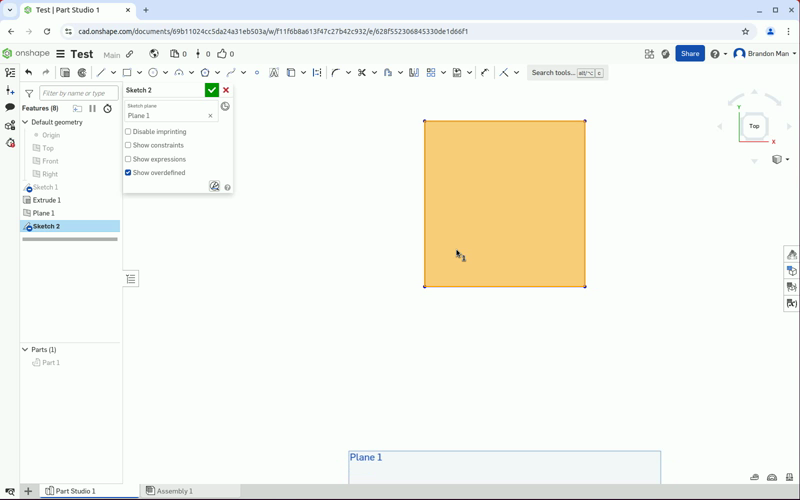
scroll(-6)
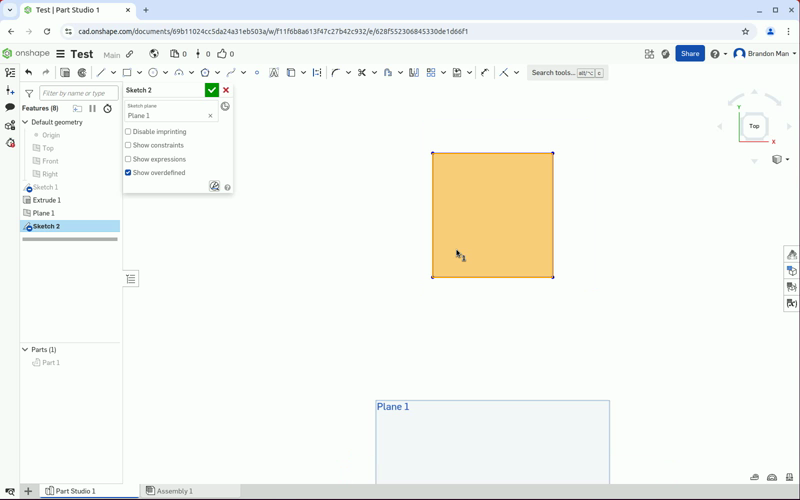
scroll(-6)
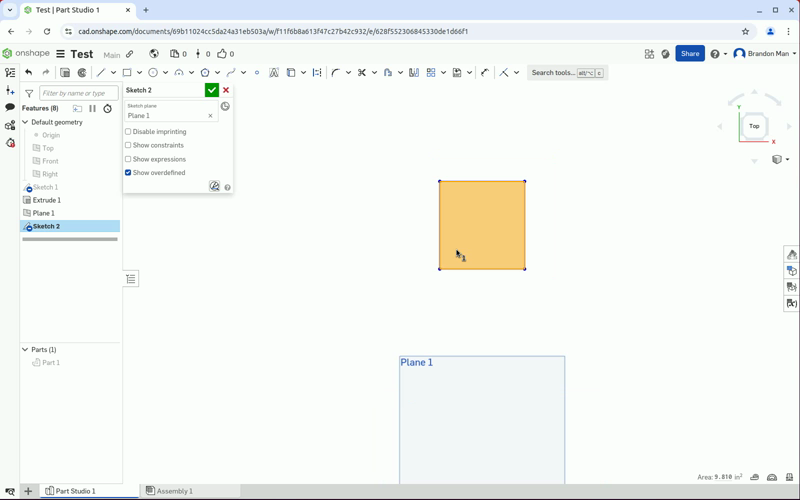
scroll(-6)
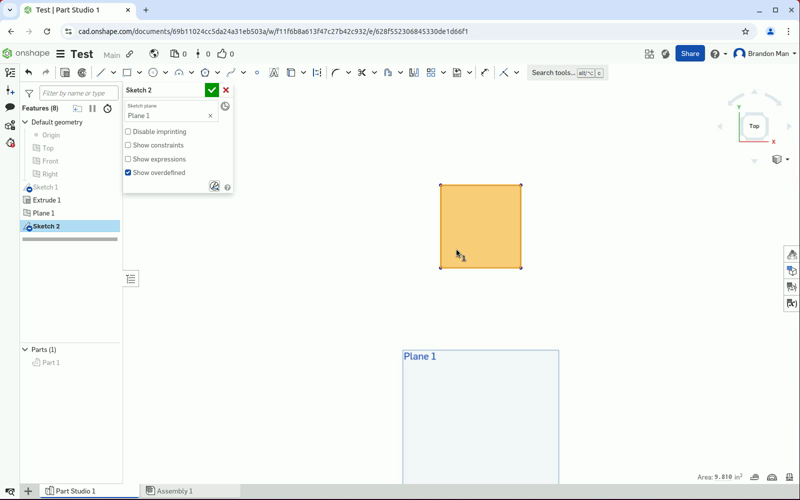
scroll(-6)
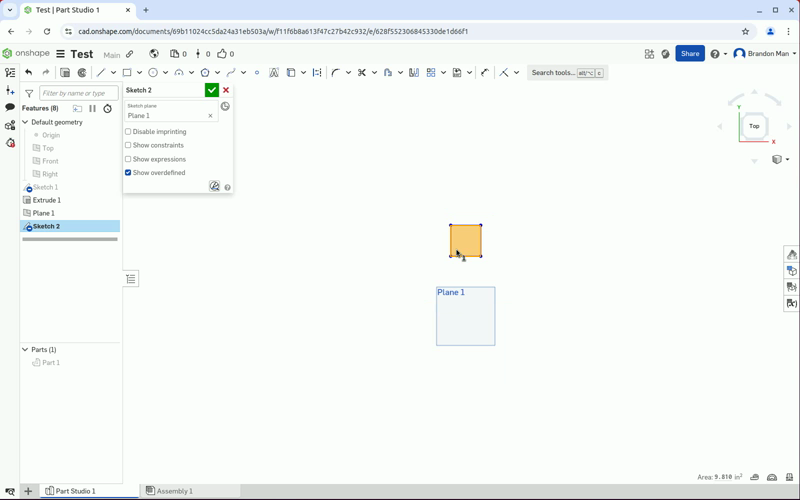
scroll(-6)
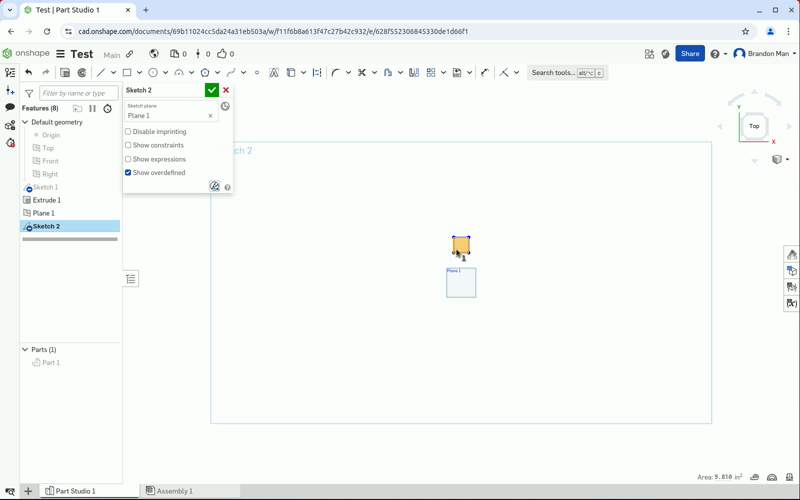
mouse_move(73, 352)
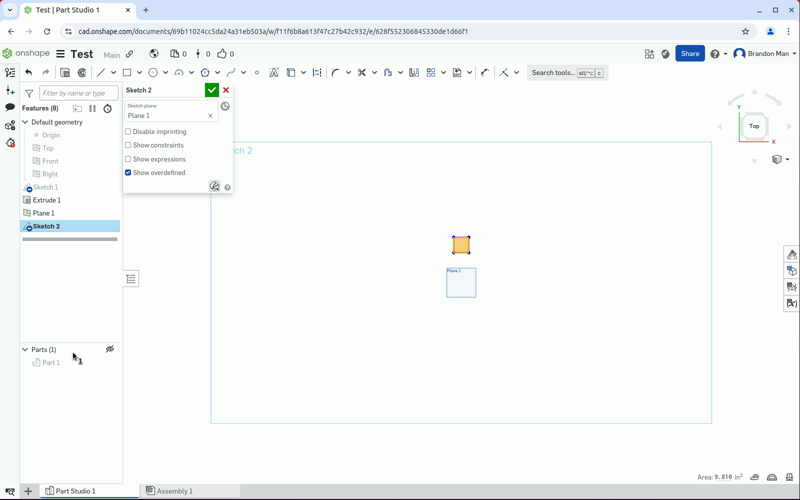
key(shift+y)
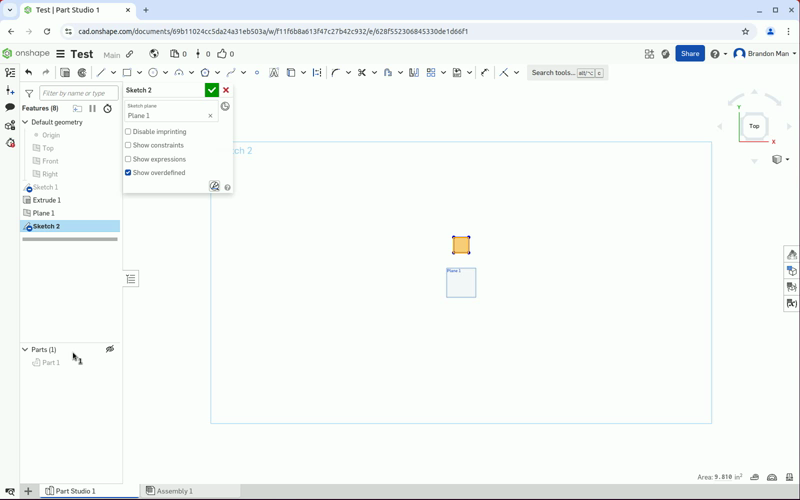
key(shift+e)
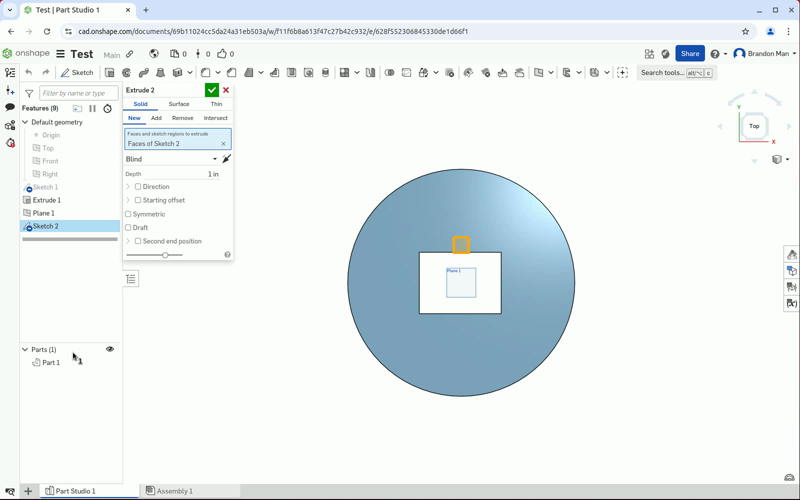
mouse_move(143, 106)
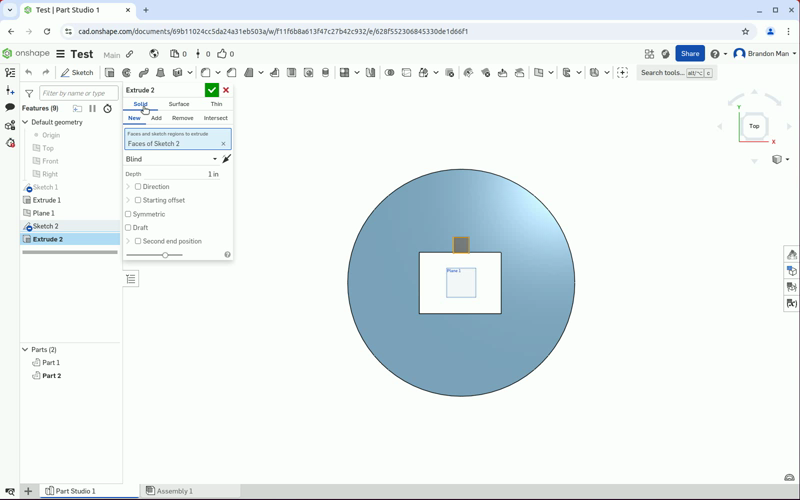
click(143, 106)
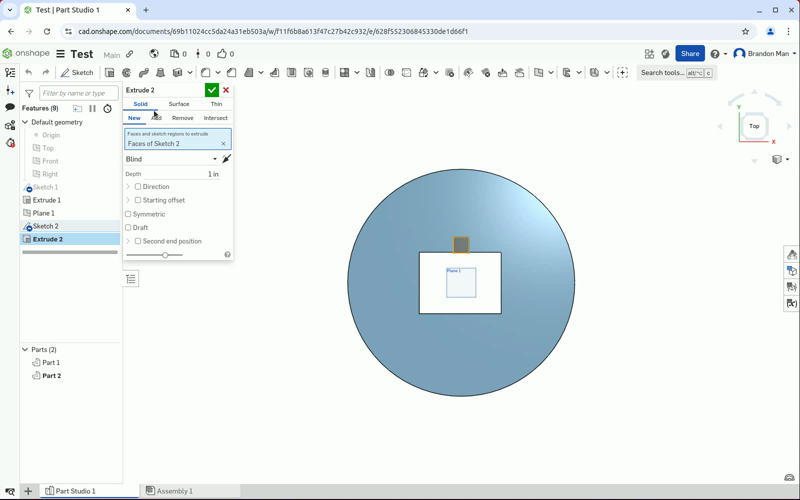
mouse_move(186, 120)
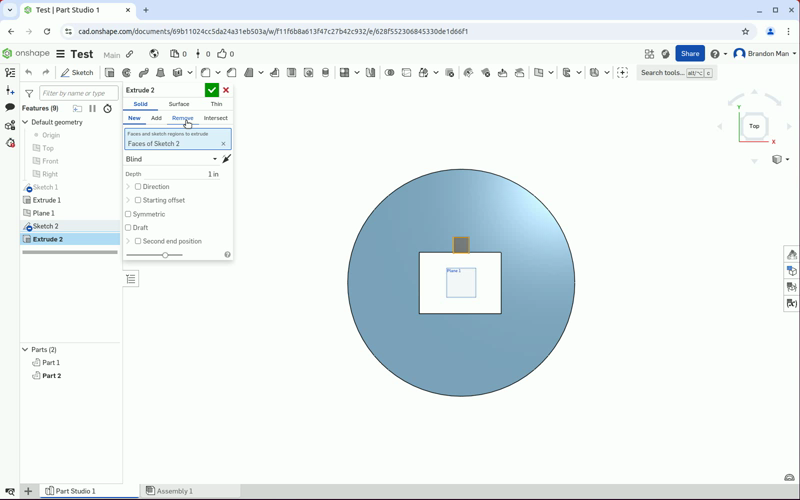
click(186, 120)
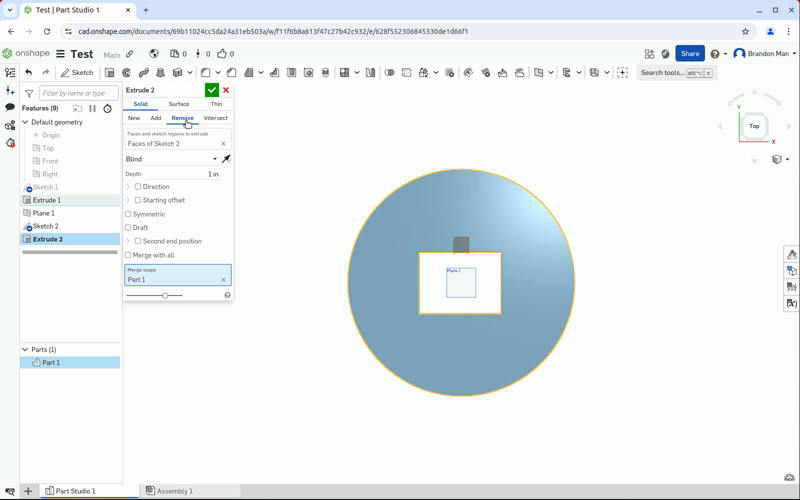
key(tab, 4)
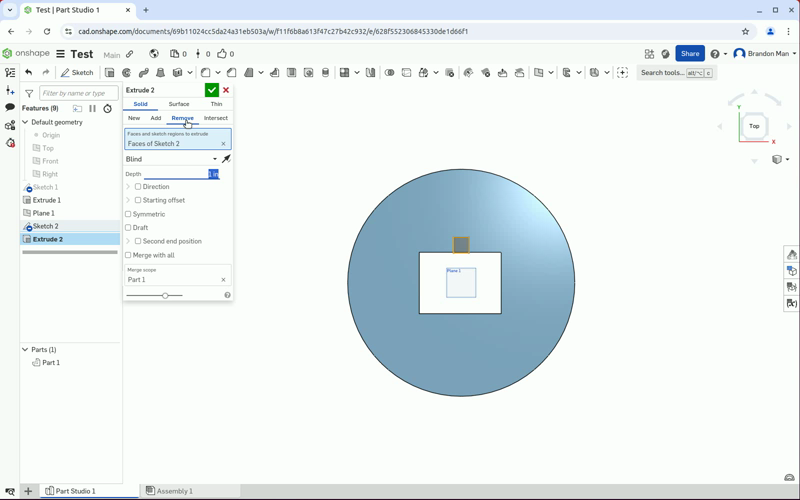
text(30.811)
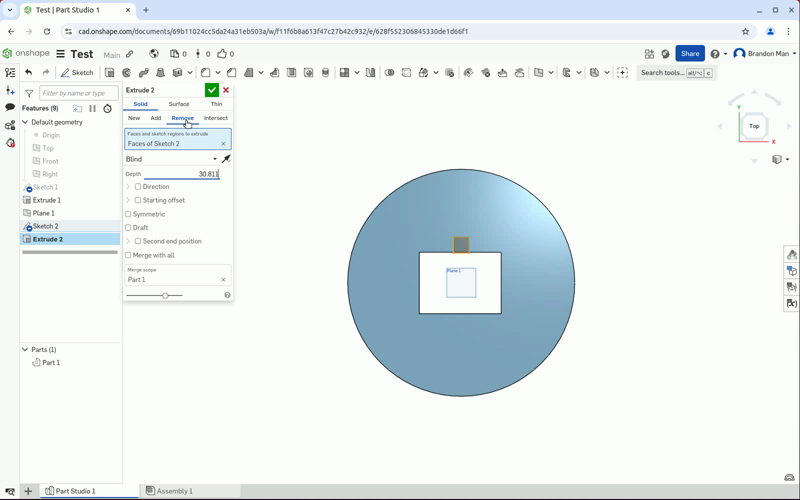
key(tab, 6)
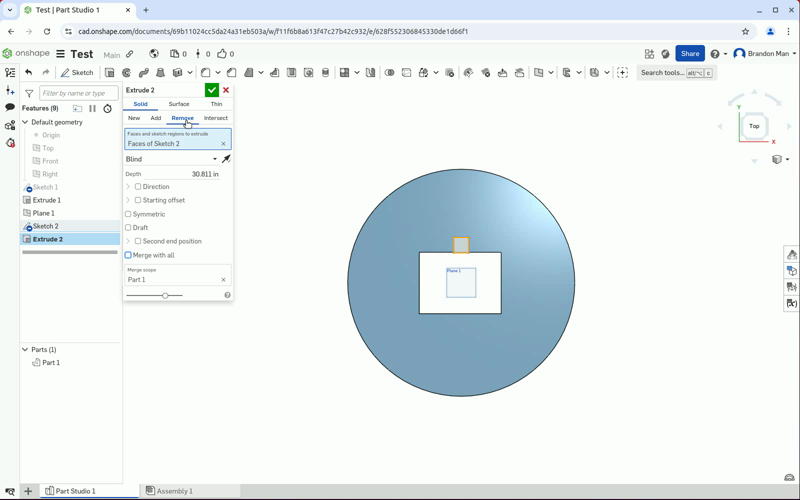
key(space)
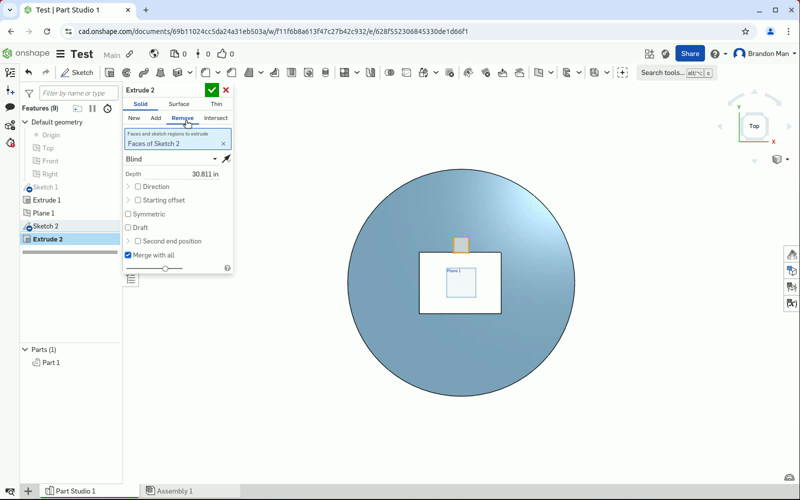
key(enter)
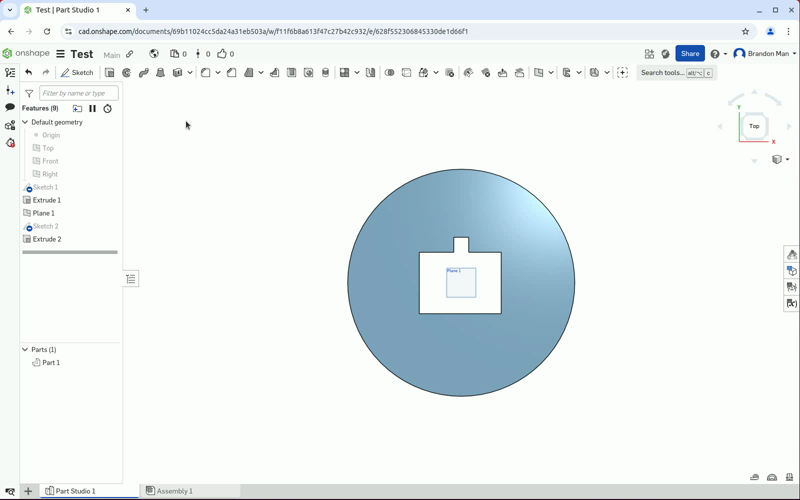
key(shift+h)
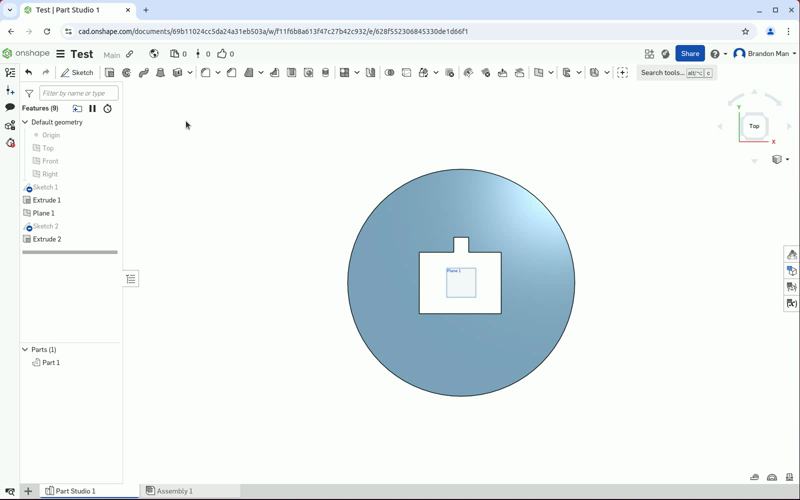
key(shift+h)
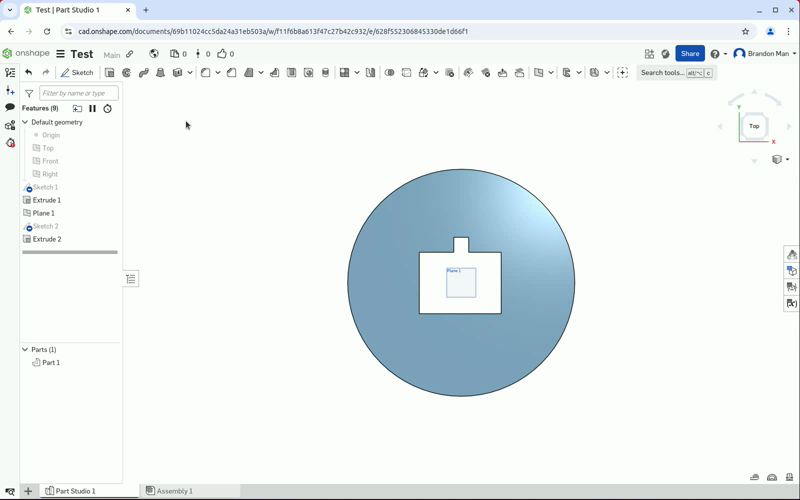
mouse_move(73, 189)
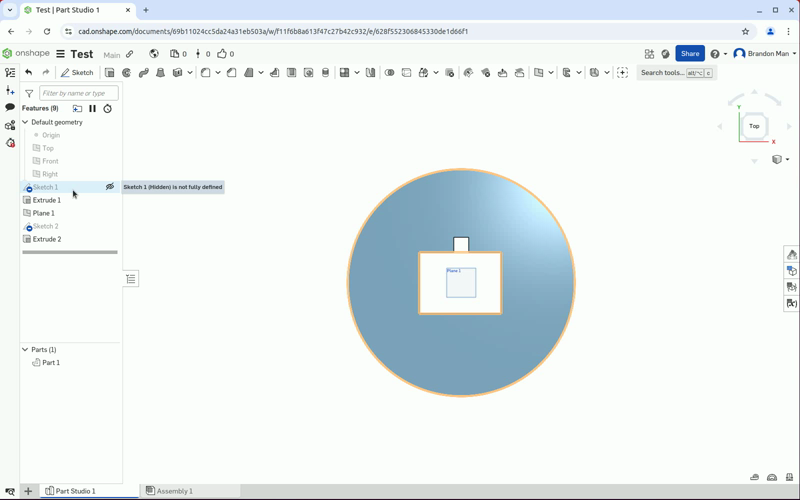
click(73, 189)
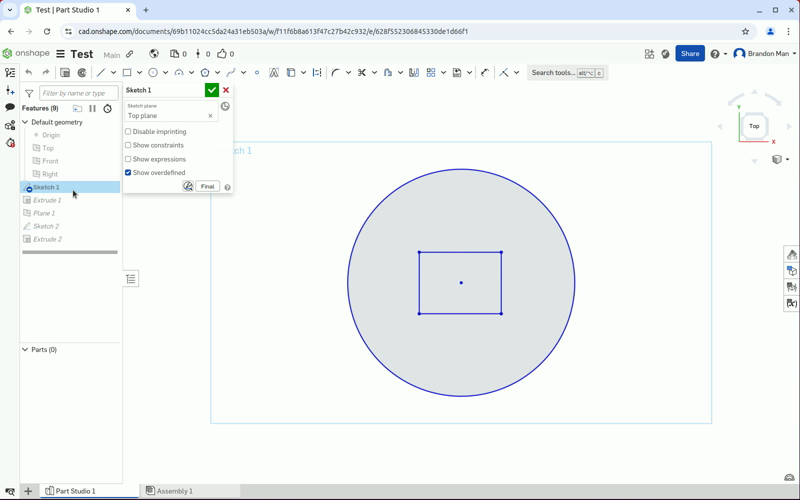
mouse_move(229, 92)
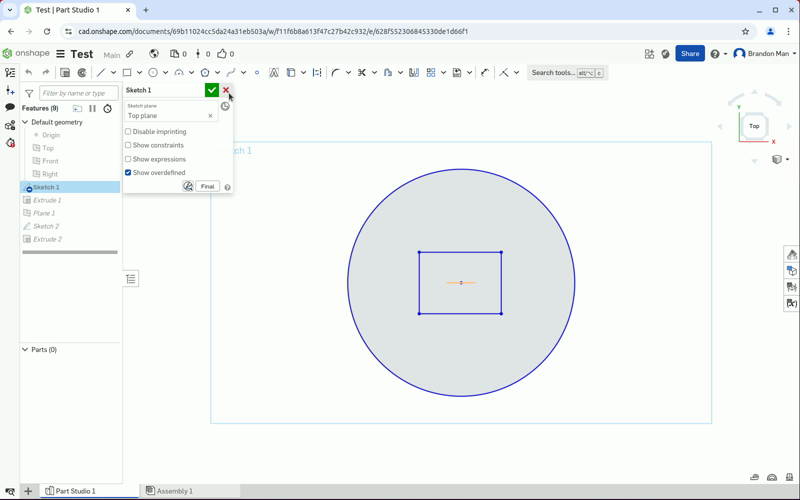
click(229, 92)
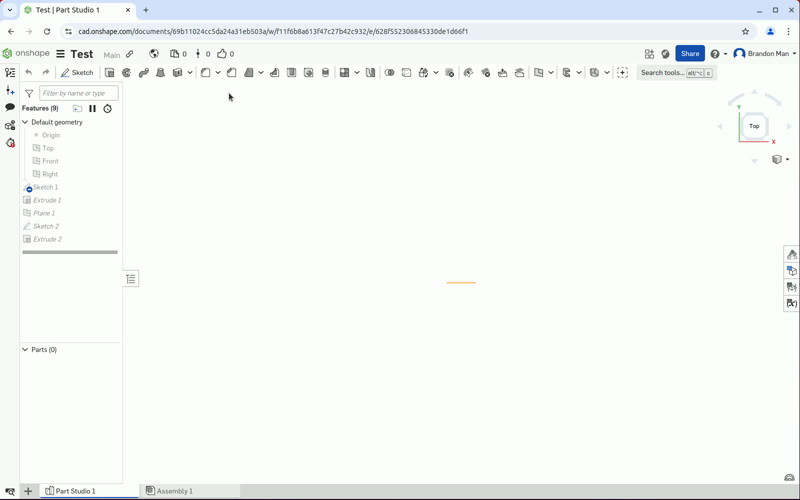
key(shift+s)
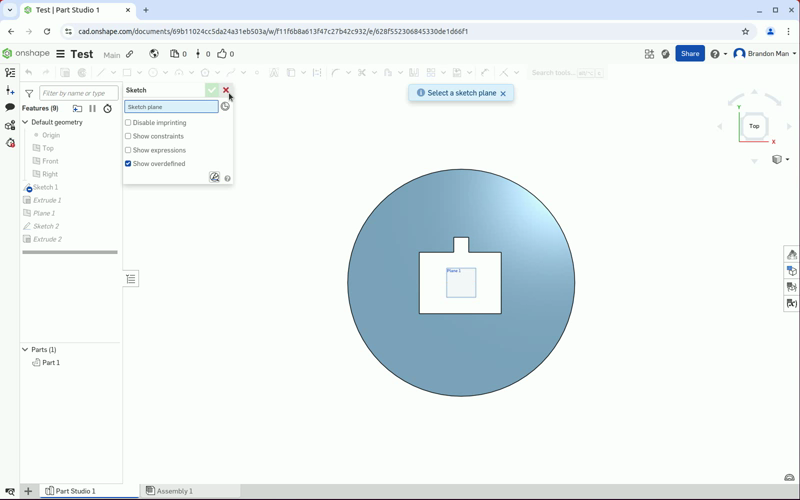
mouse_move(73, 215)
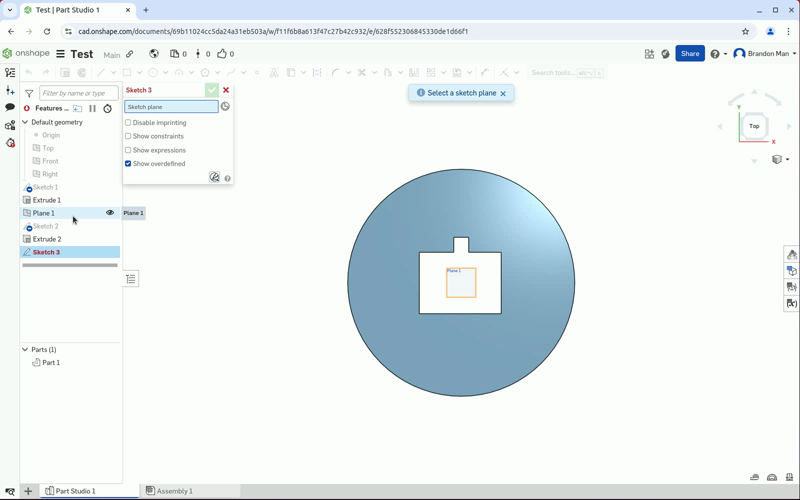
click(73, 215)
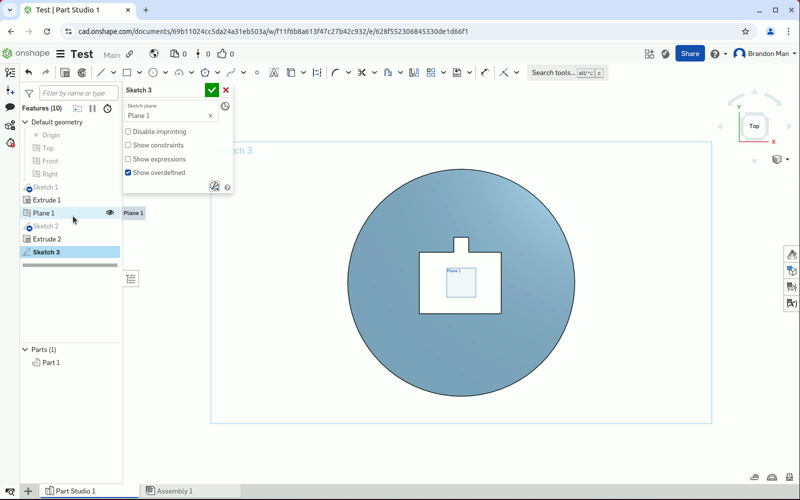
mouse_move(73, 352)
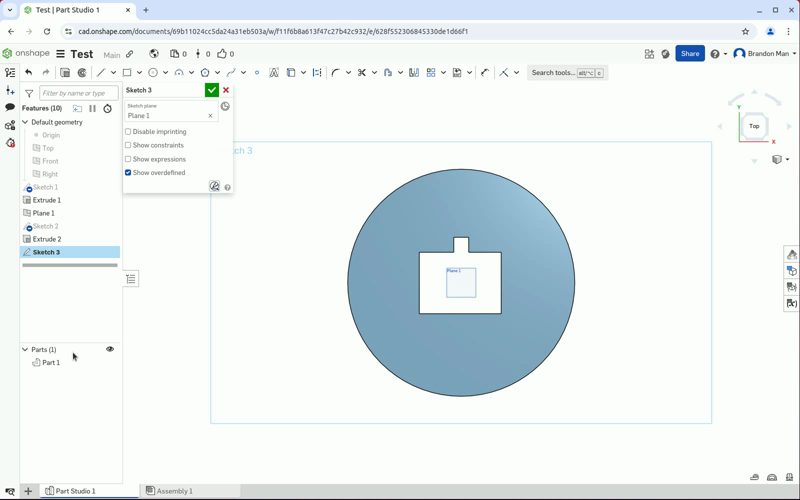
key(y)
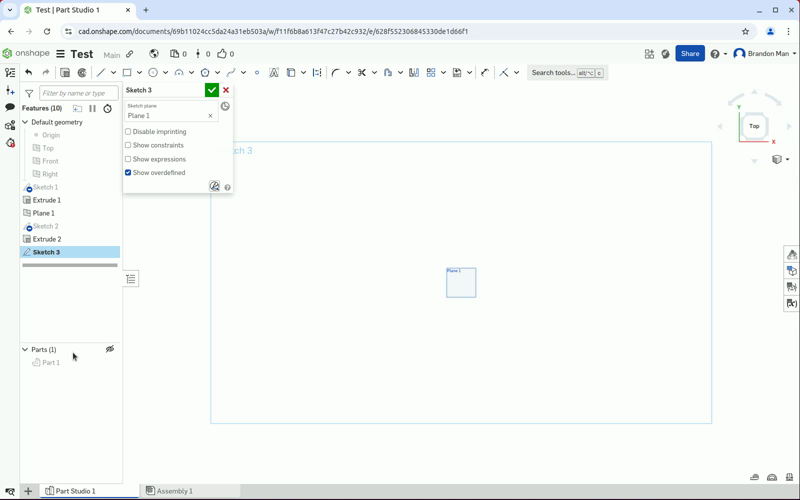
key(l)
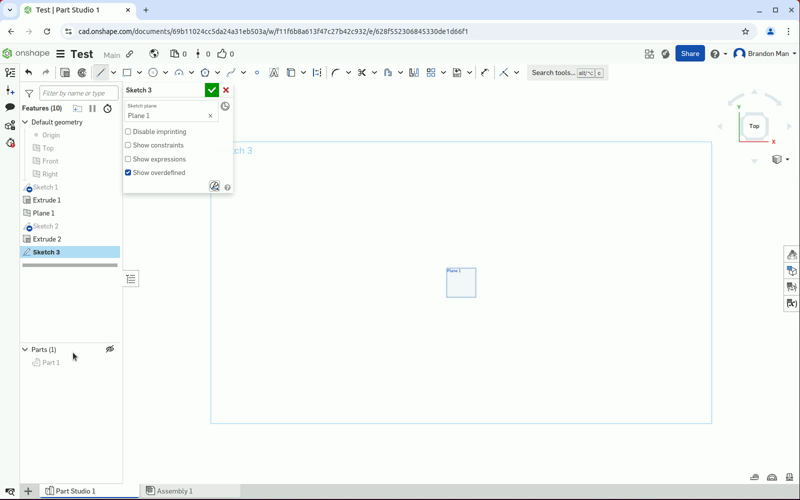
key_down(shift)
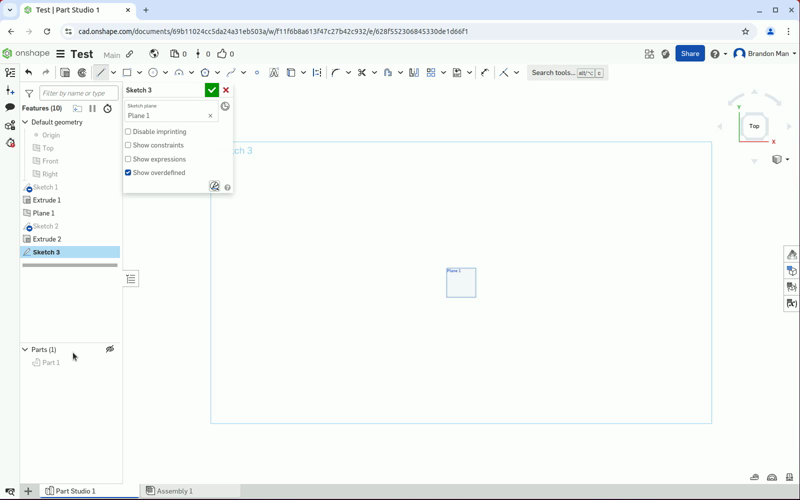
mouse_move(419, 252)
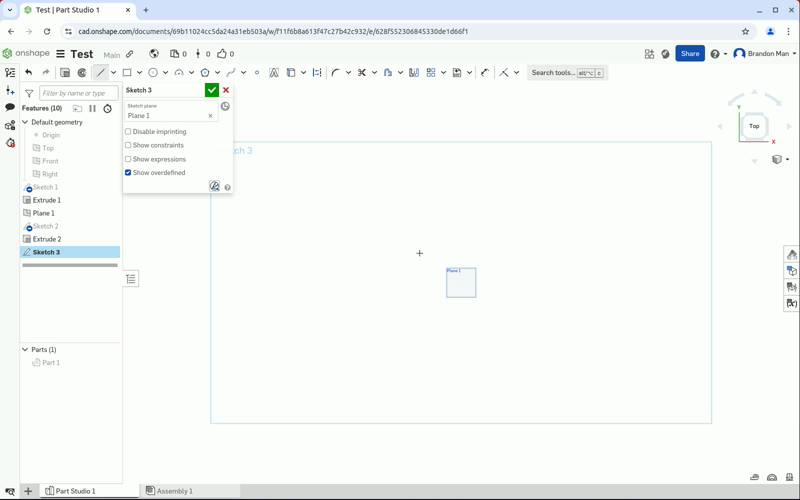
click(419, 252)
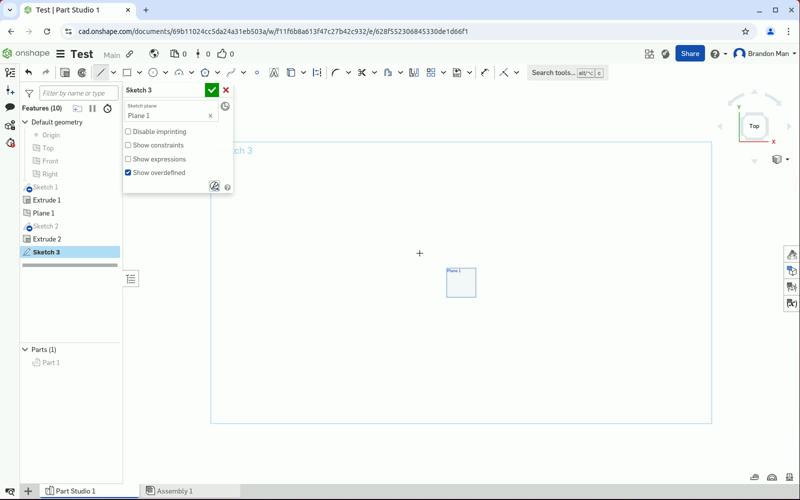
key_up(shift)
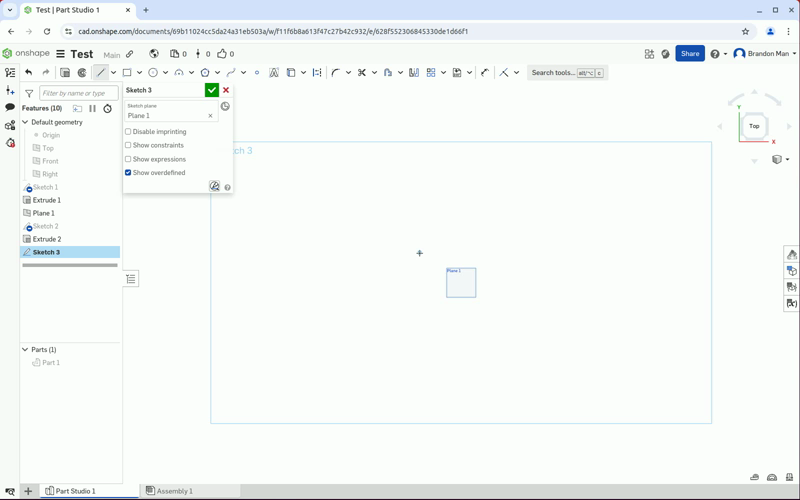
key_down(shift)
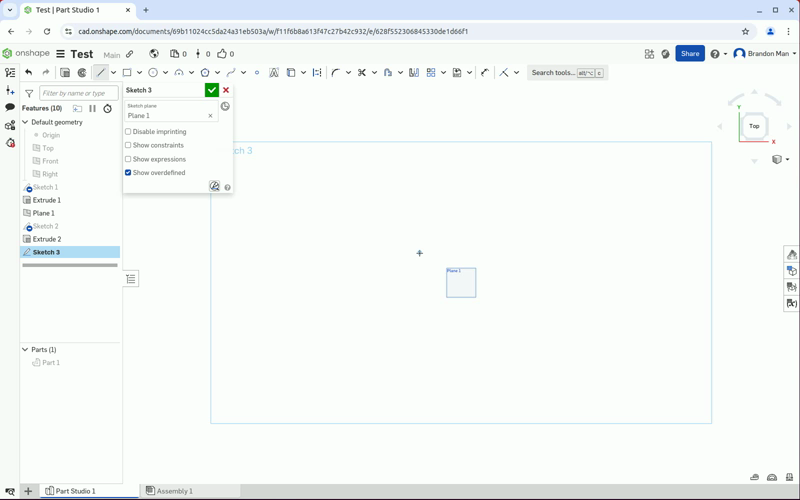
mouse_move(449, 252)
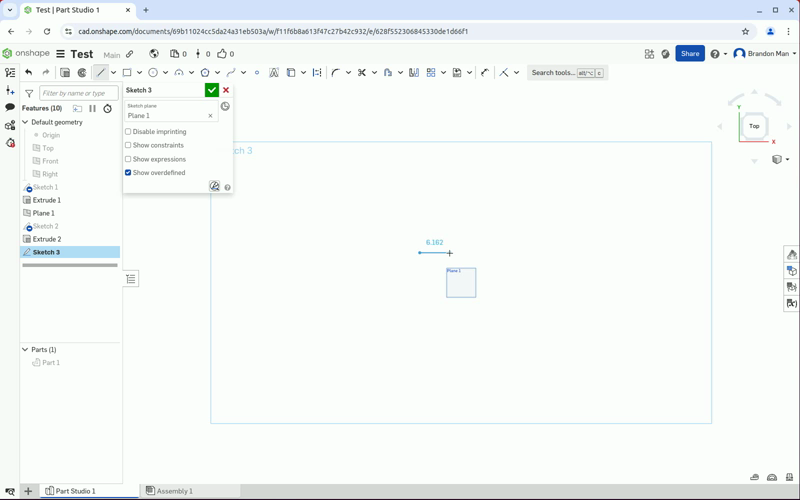
mouse_move(453, 252)
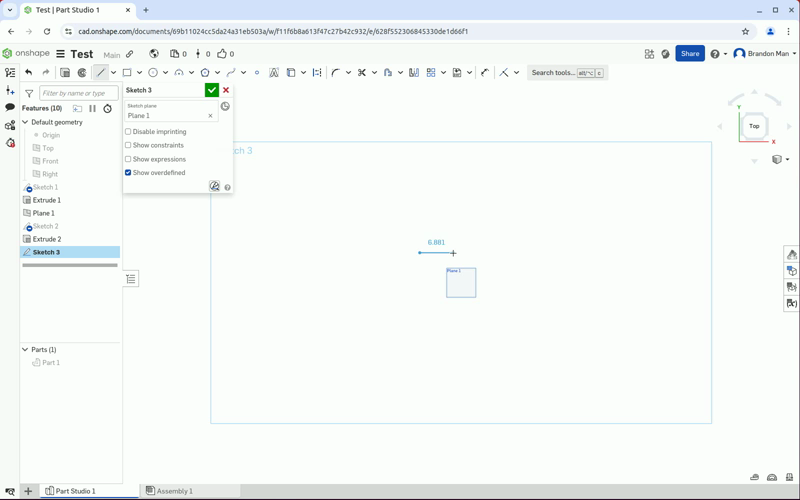
click(453, 252)
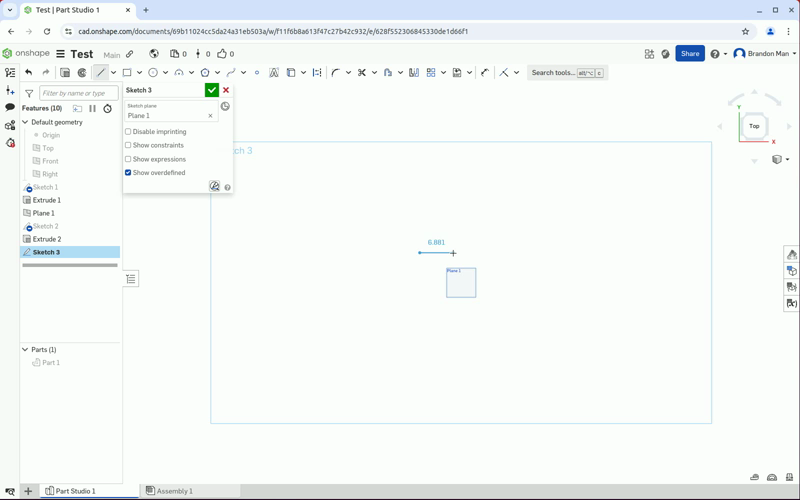
key_up(shift)
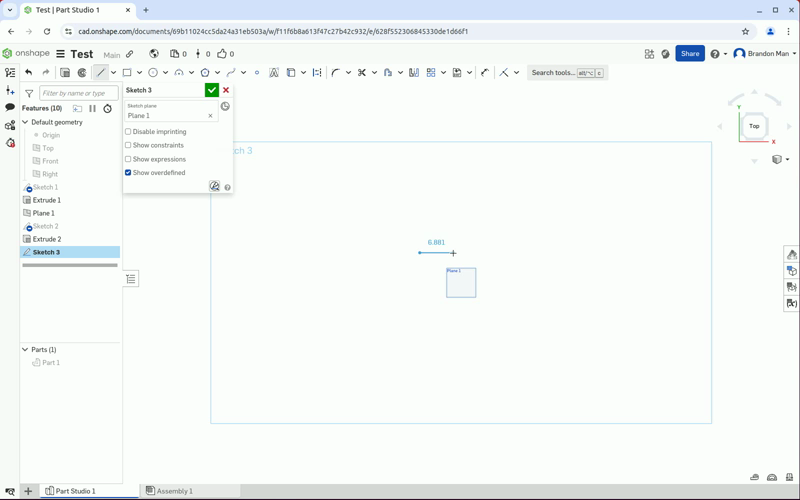
key_down(shift)
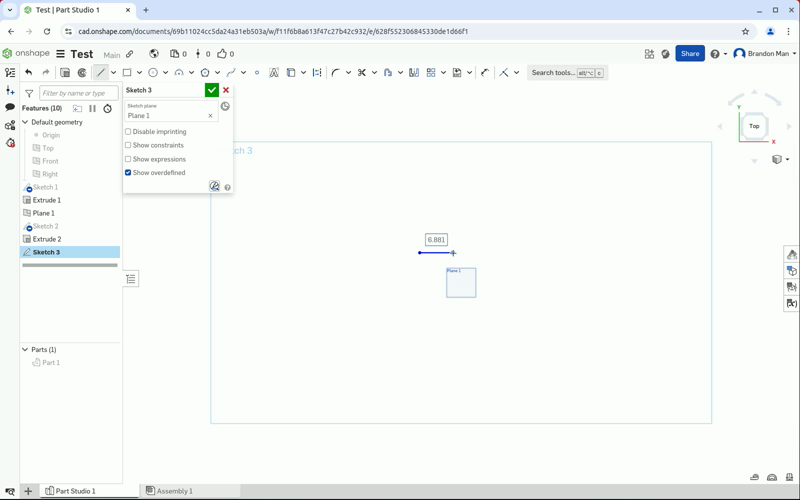
mouse_move(483, 252)
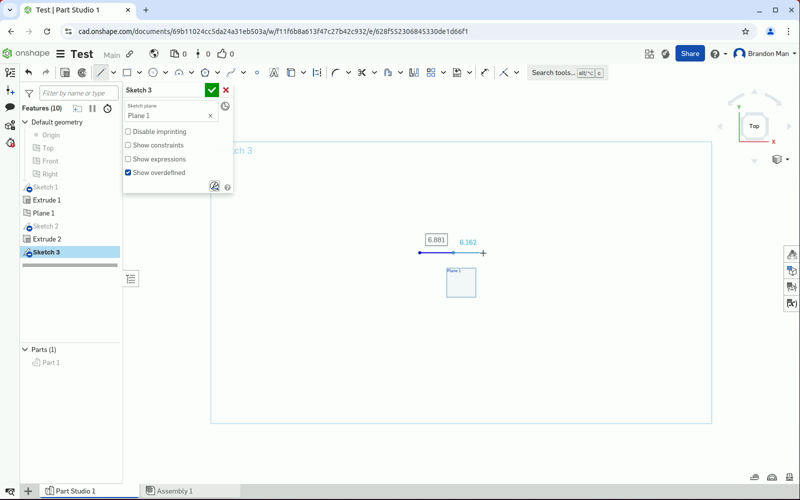
mouse_move(453, 237)
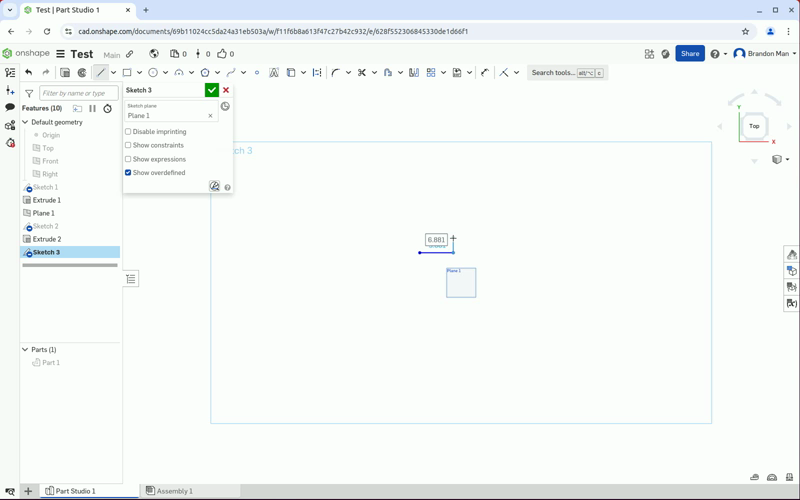
click(453, 237)
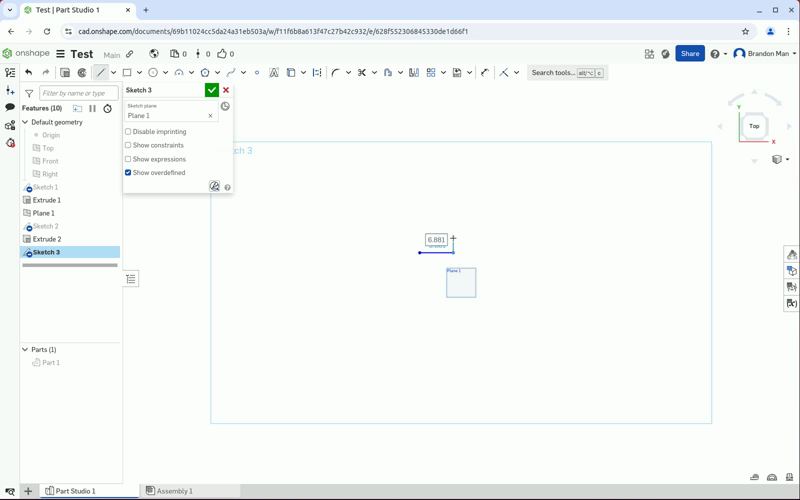
key_up(shift)
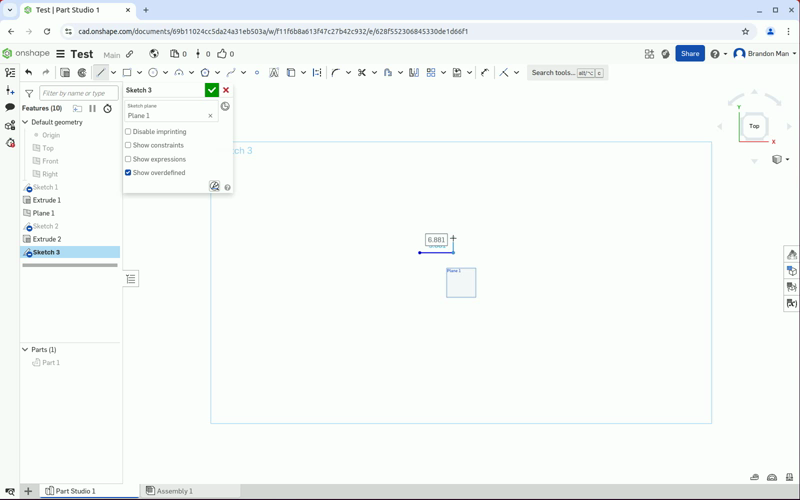
key_down(shift)
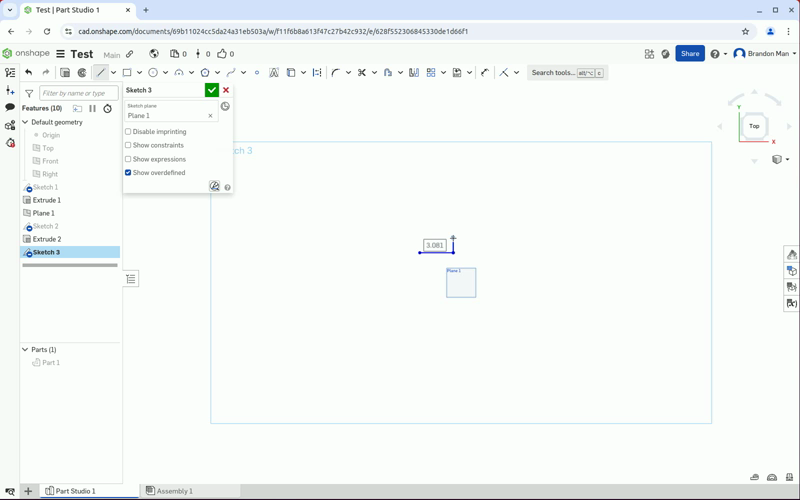
mouse_move(483, 237)
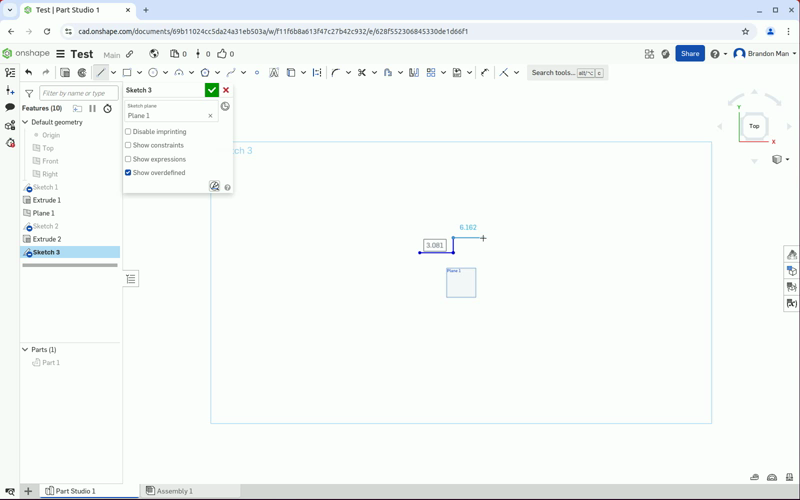
mouse_move(467, 237)
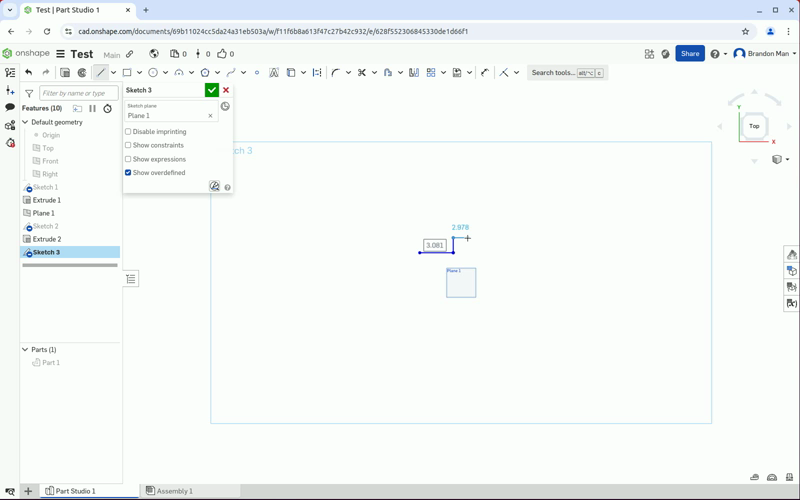
click(467, 237)
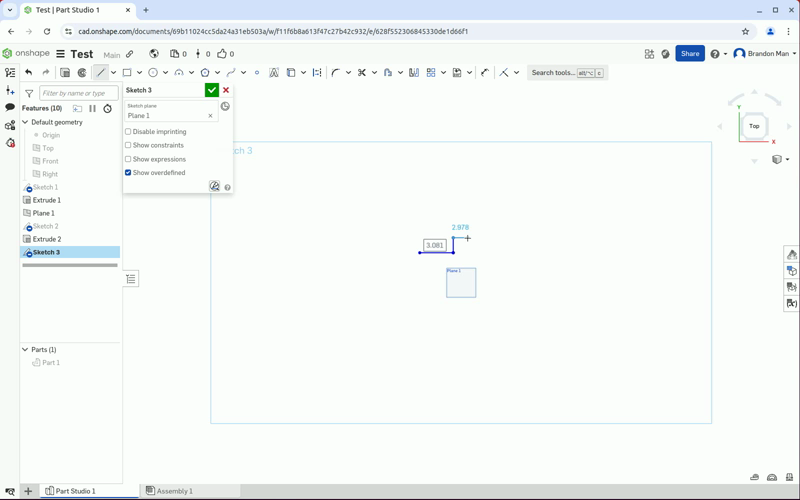
key_up(shift)
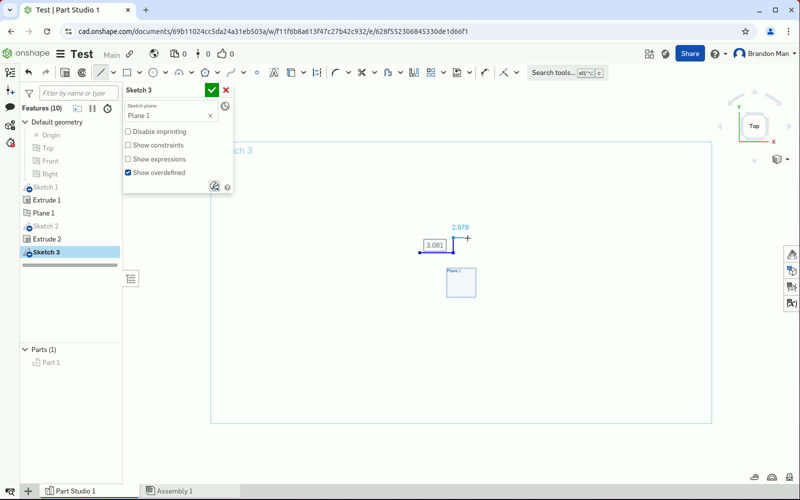
key_down(shift)
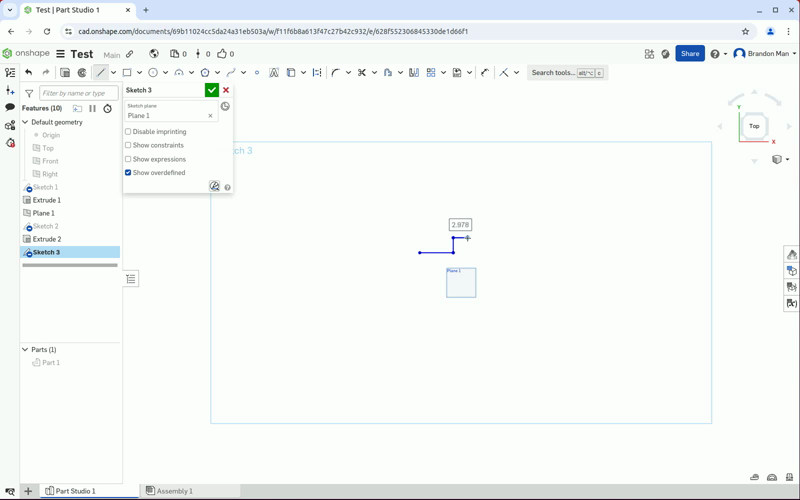
mouse_move(497, 237)
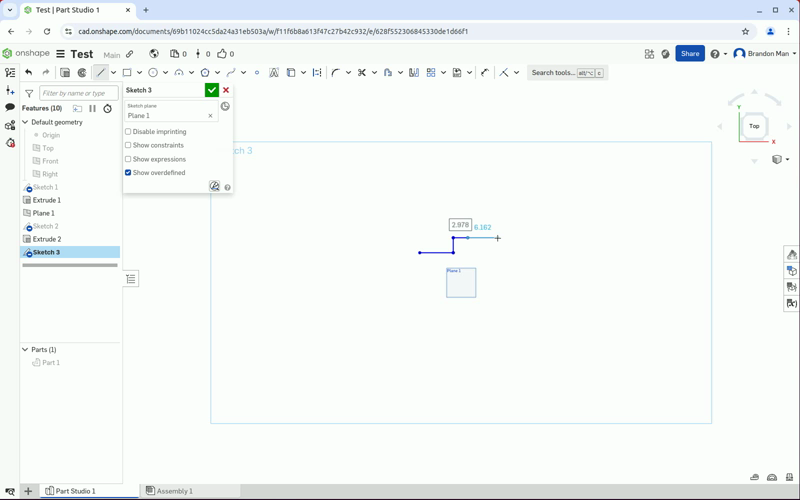
mouse_move(467, 252)
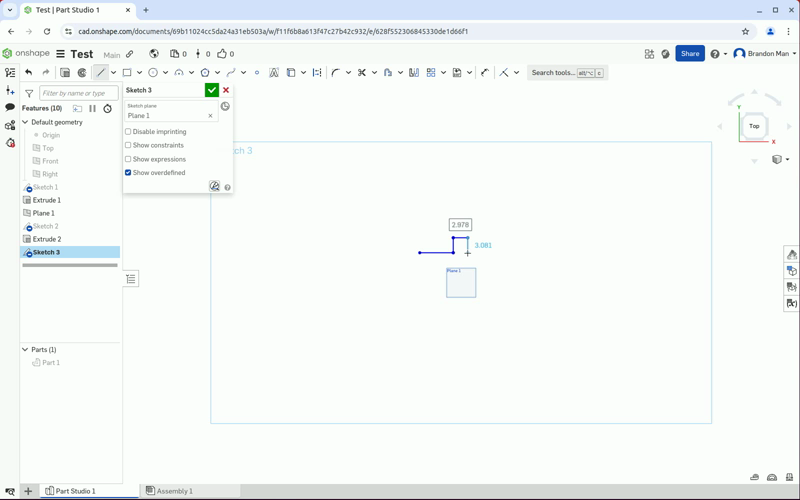
click(467, 252)
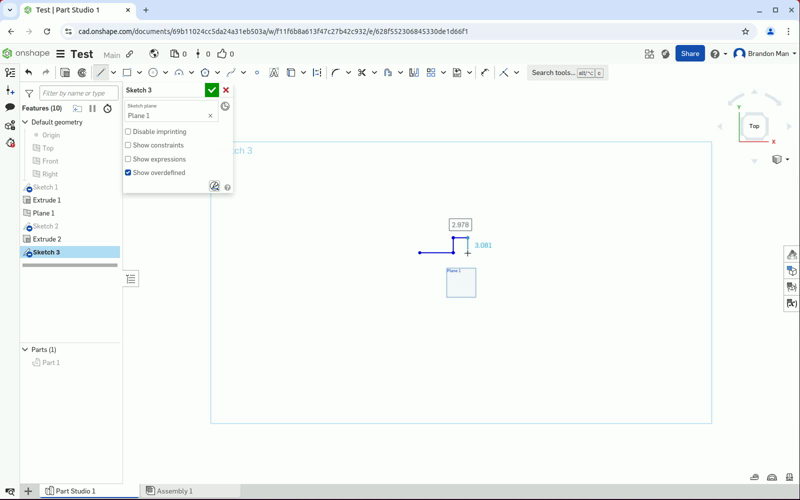
key_up(shift)
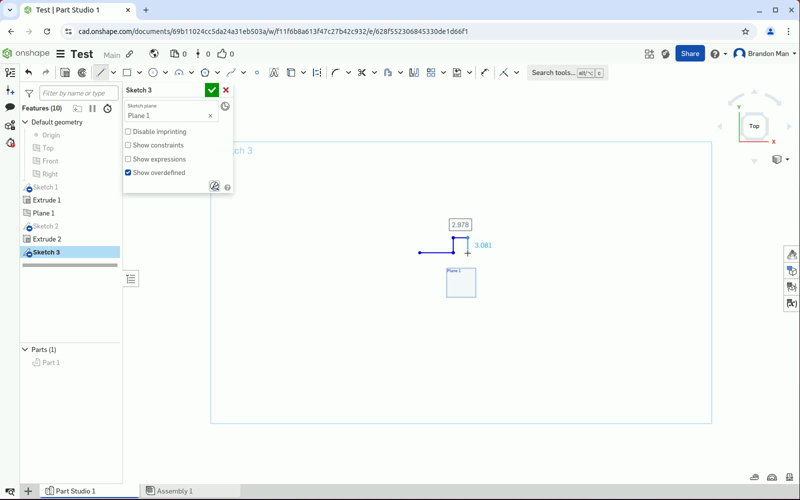
key_down(shift)
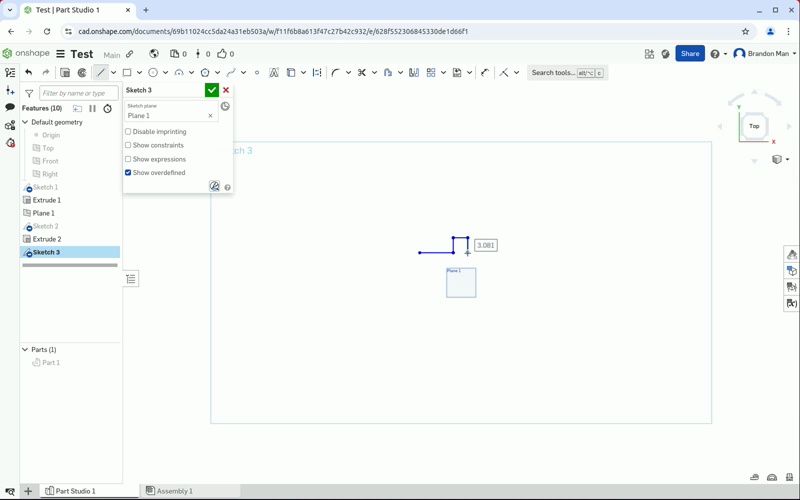
mouse_move(497, 252)
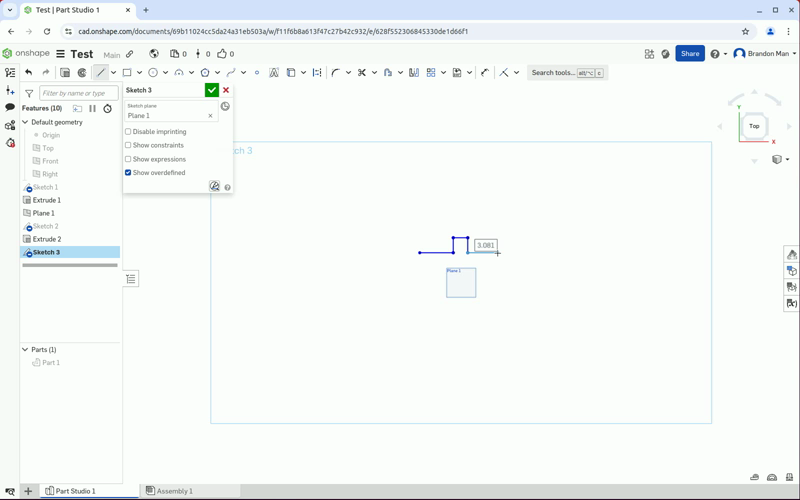
mouse_move(501, 252)
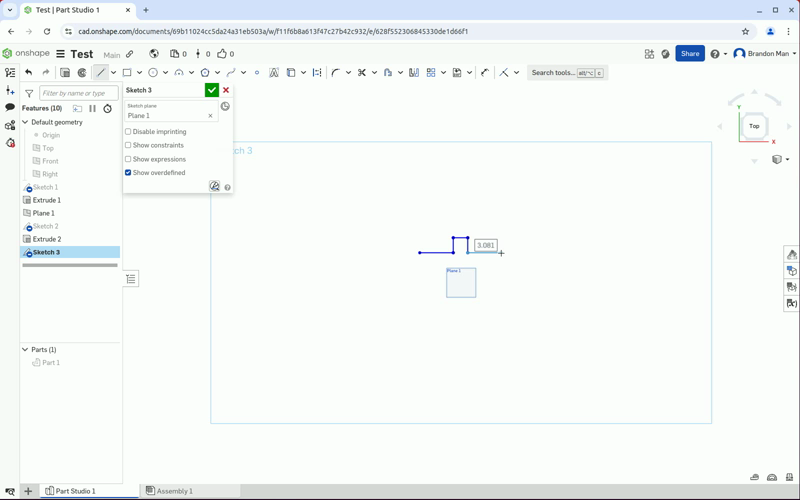
click(501, 252)
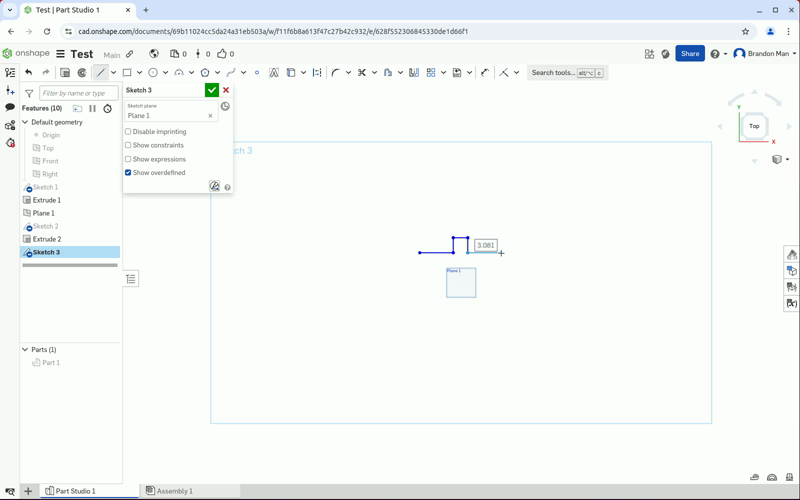
key_up(shift)
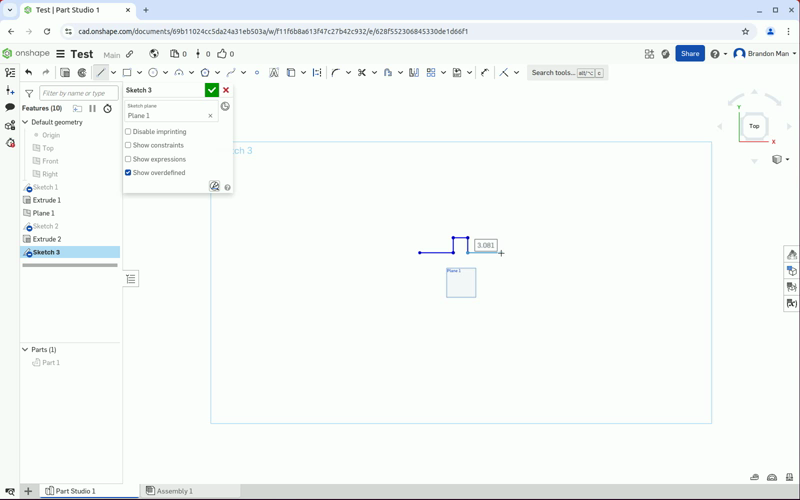
key(esc)
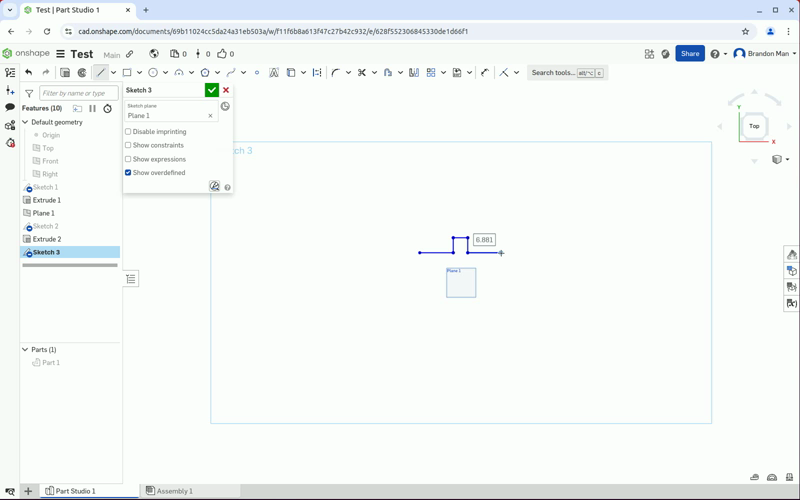
key(a)
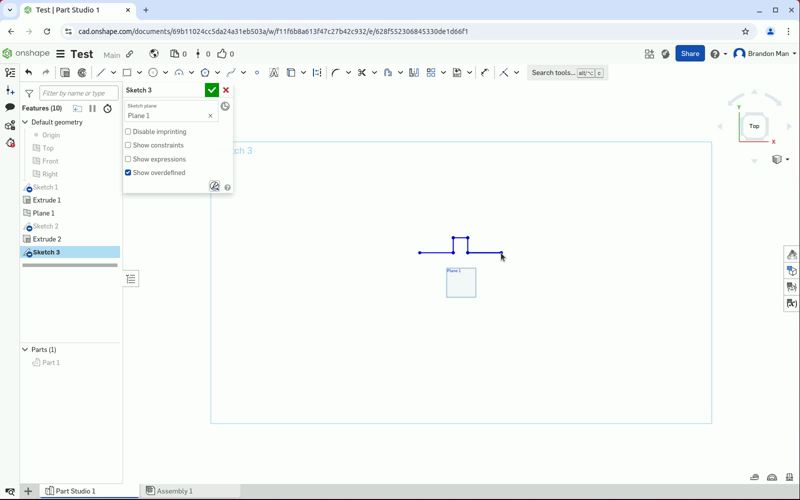
mouse_move(501, 252)
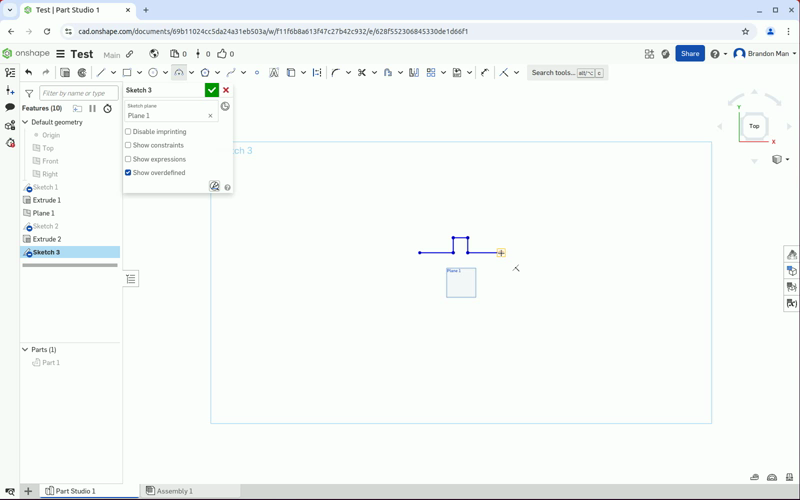
click(501, 252)
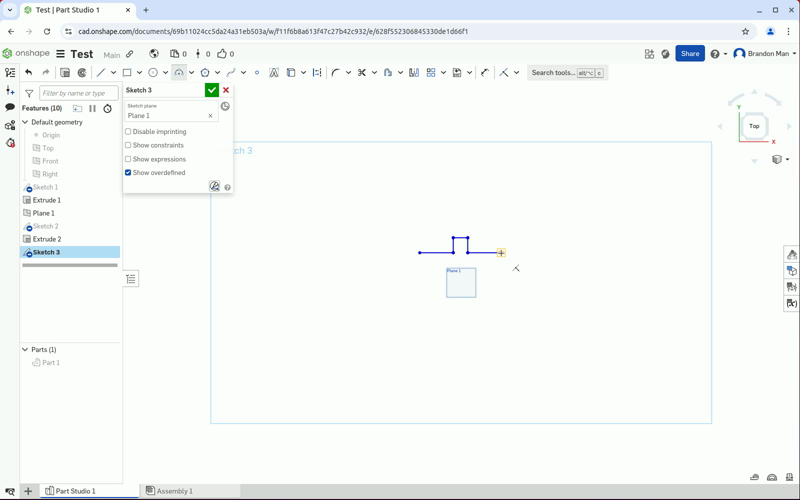
mouse_move(419, 252)
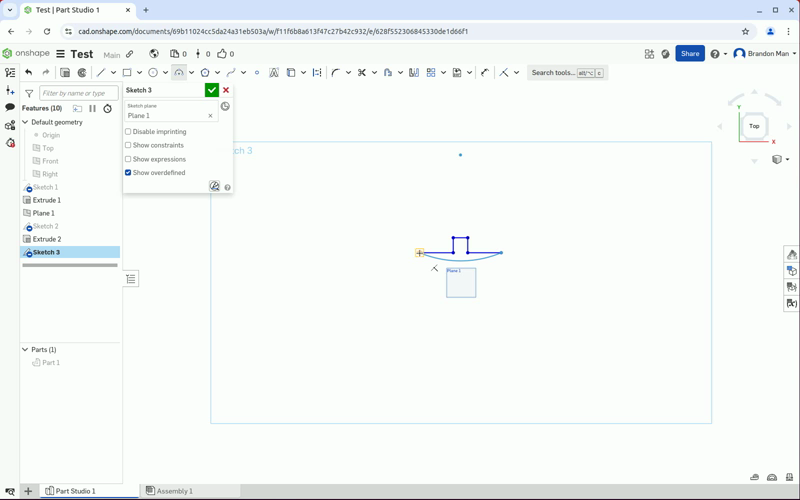
click(419, 252)
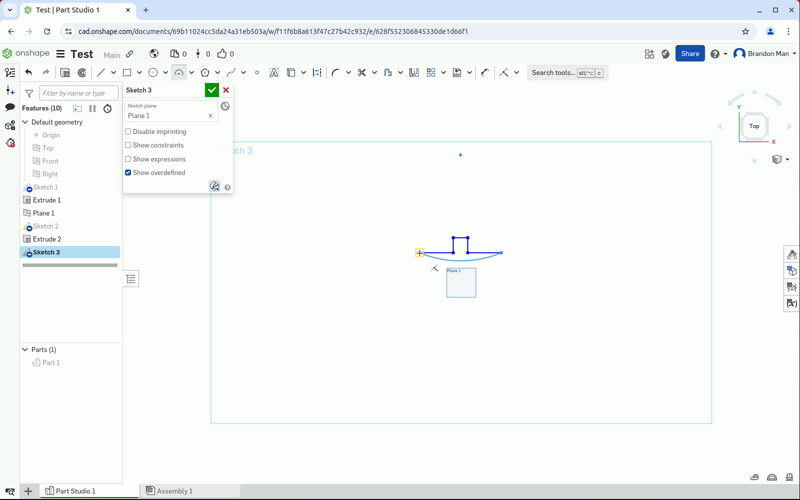
key_down(shift)
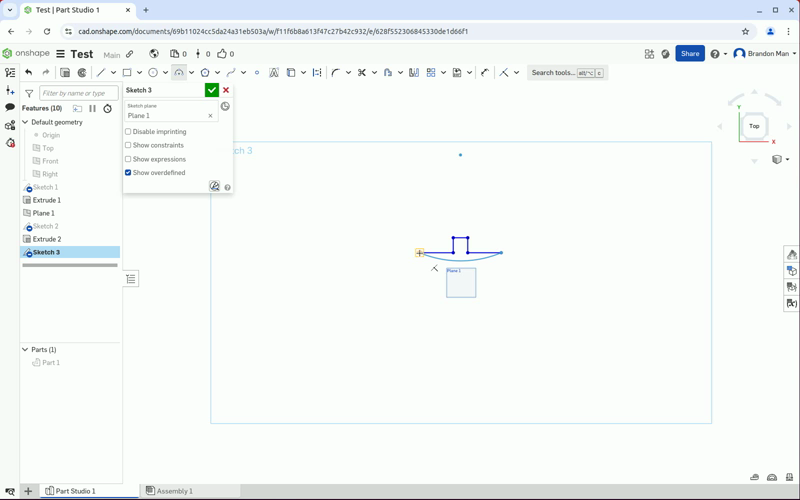
mouse_move(460, 211)
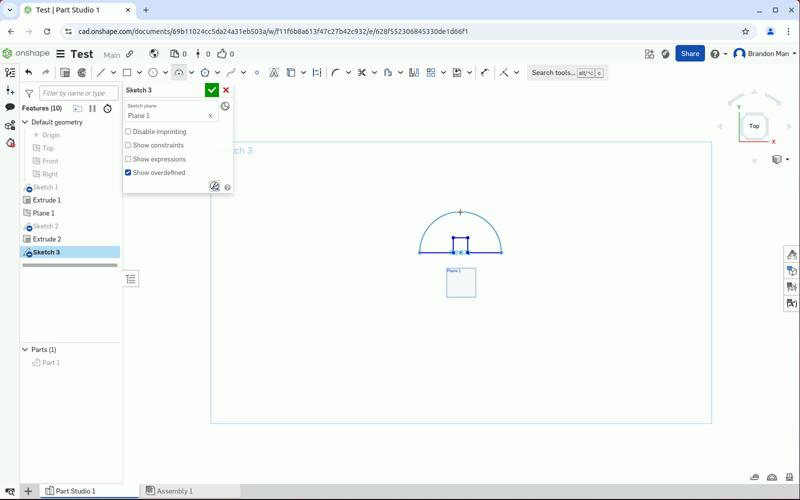
click(460, 211)
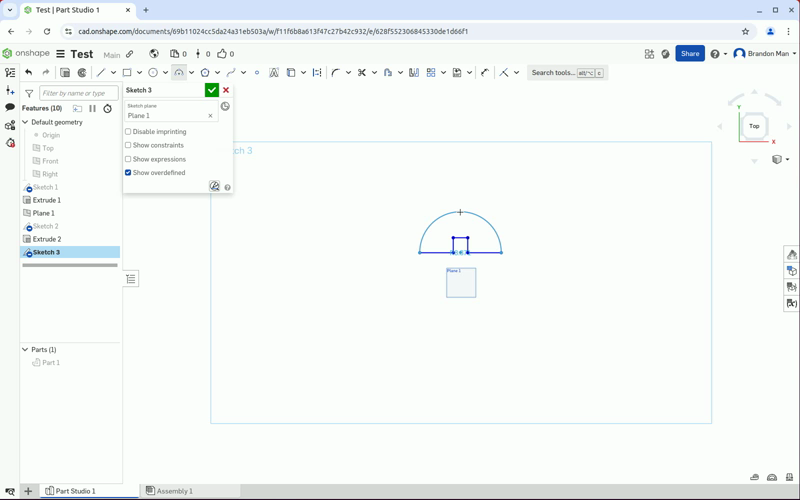
key_up(shift)
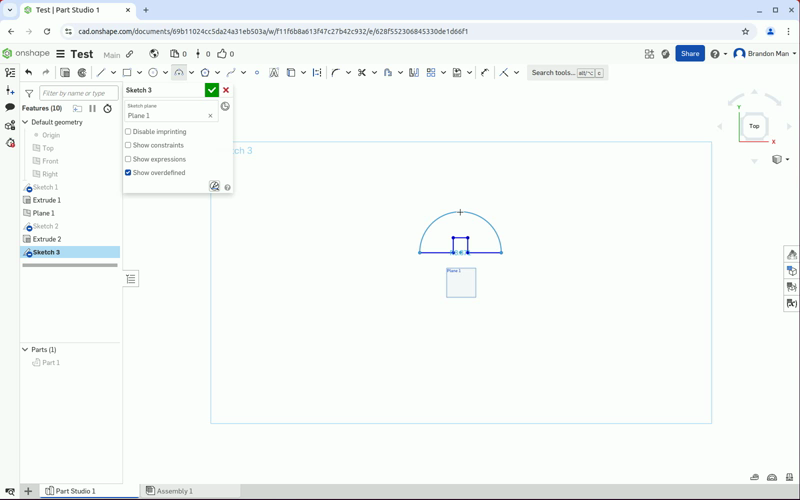
key(esc)
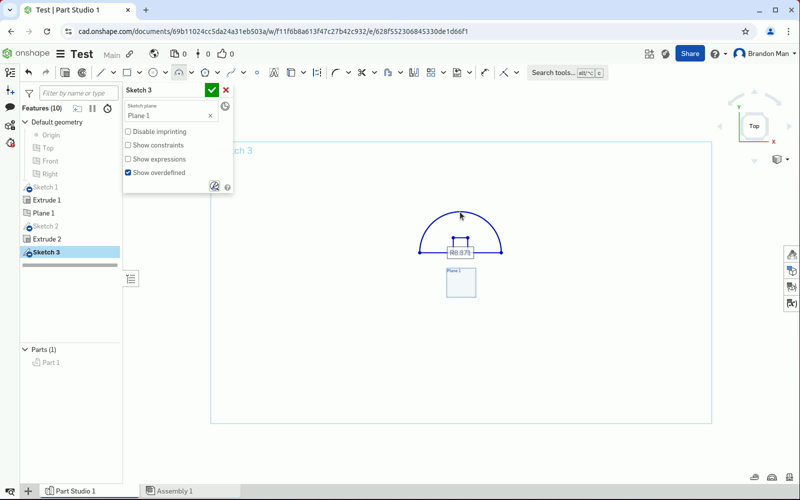
mouse_move(477, 225)
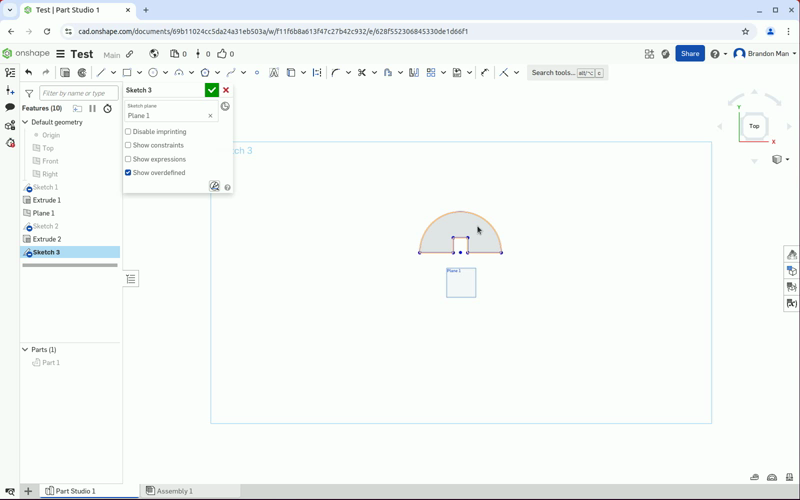
scroll(6)
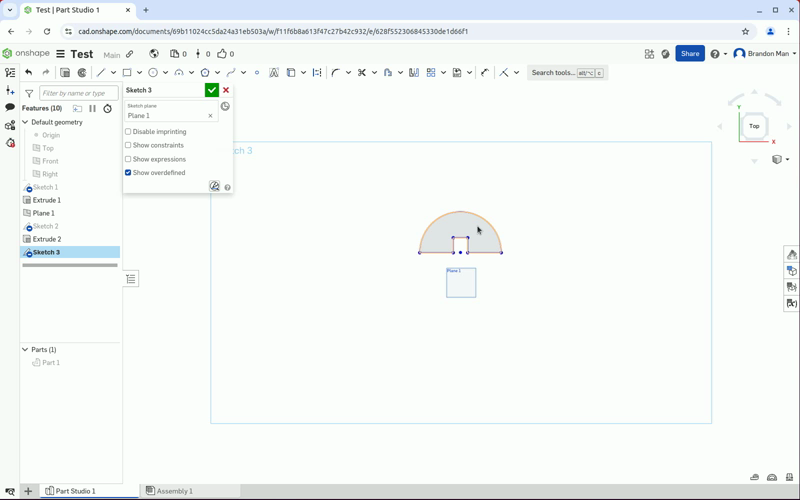
scroll(6)
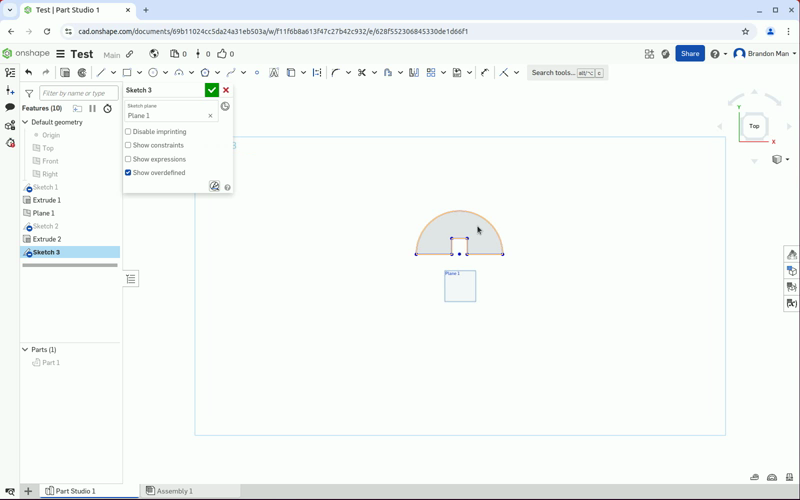
scroll(6)
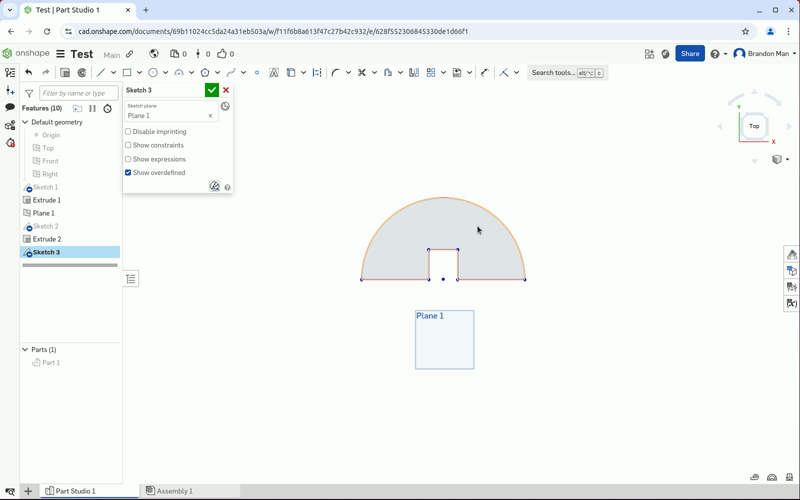
scroll(6)
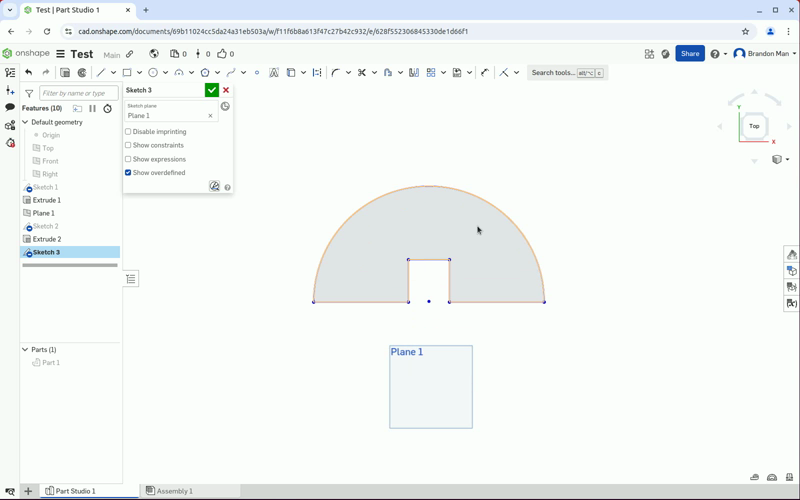
scroll(6)
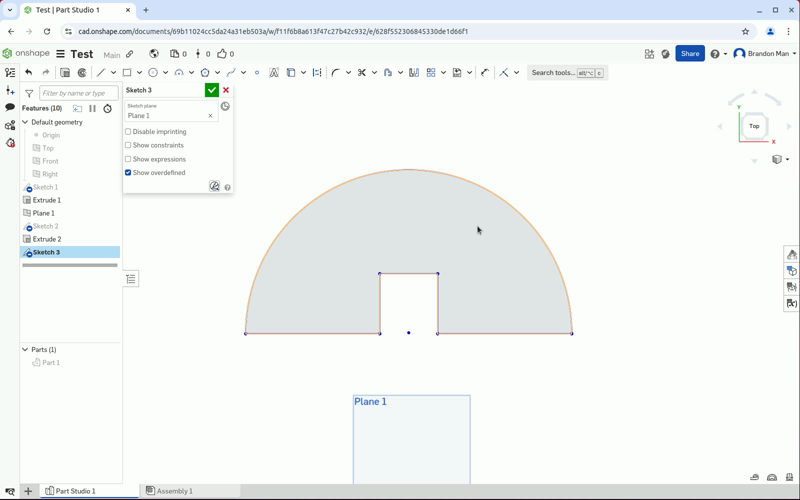
scroll(6)
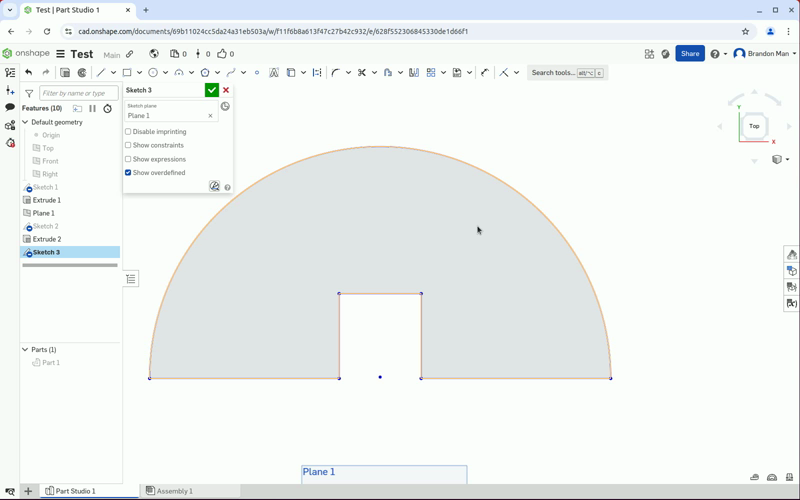
scroll(6)
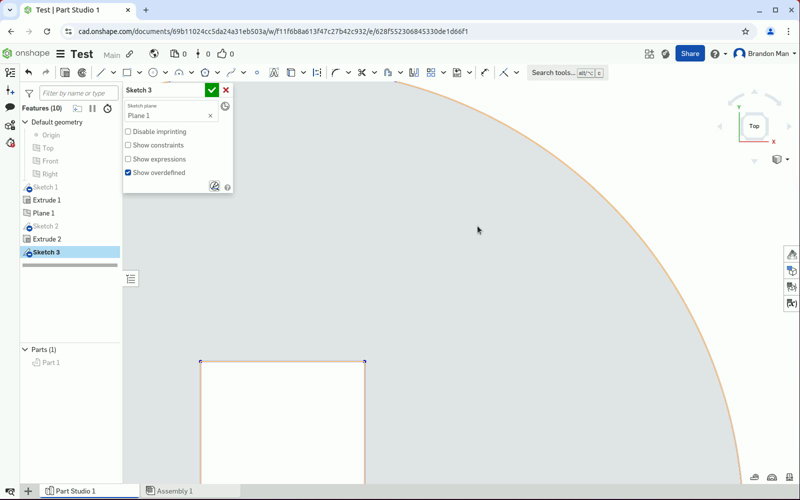
click(477, 225)
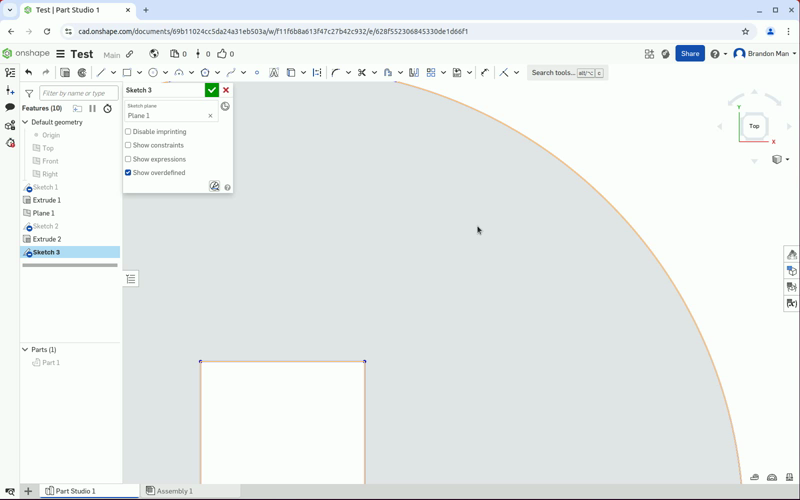
scroll(-6)
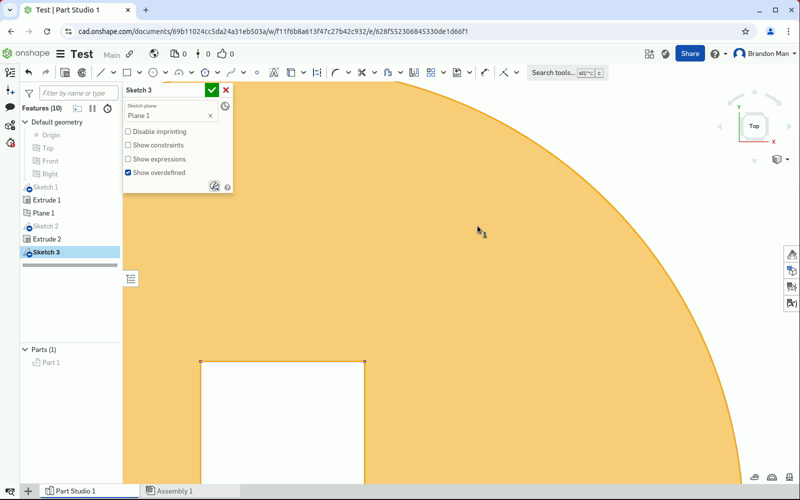
scroll(-6)
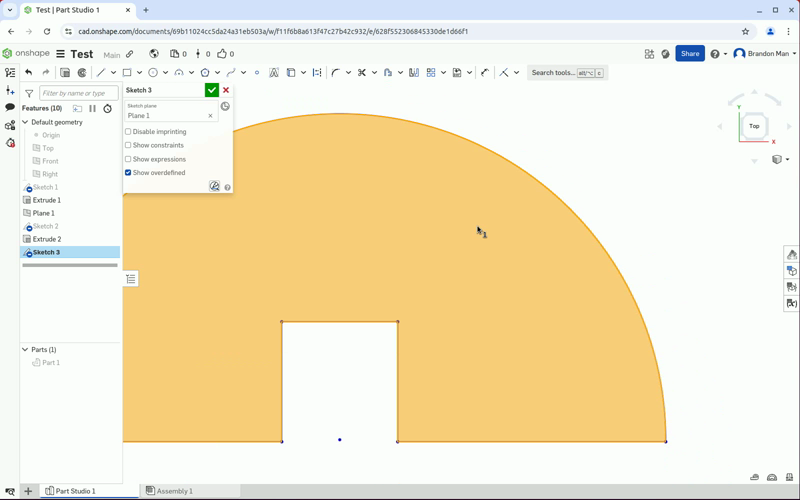
scroll(-6)
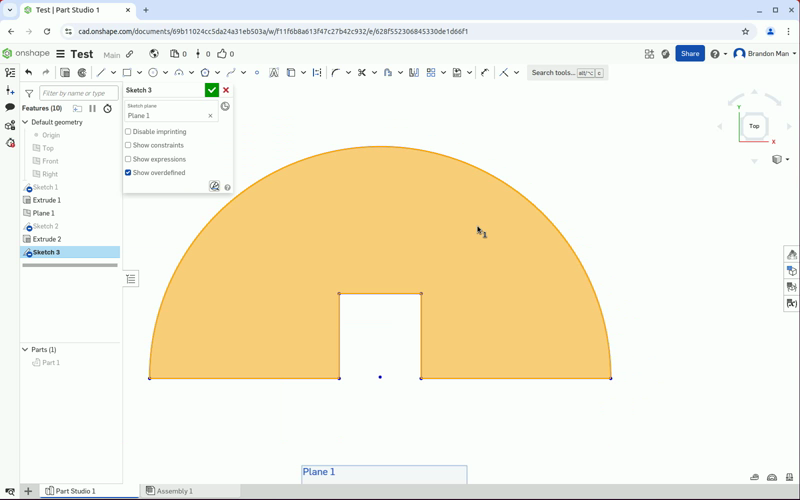
scroll(-6)
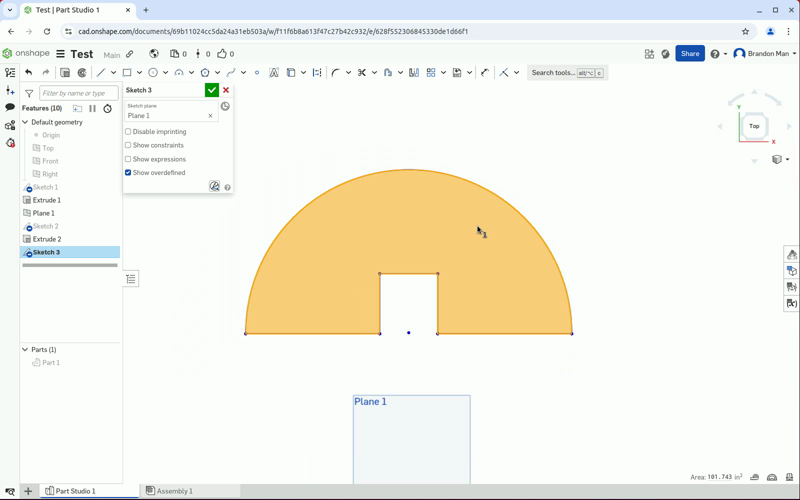
scroll(-6)
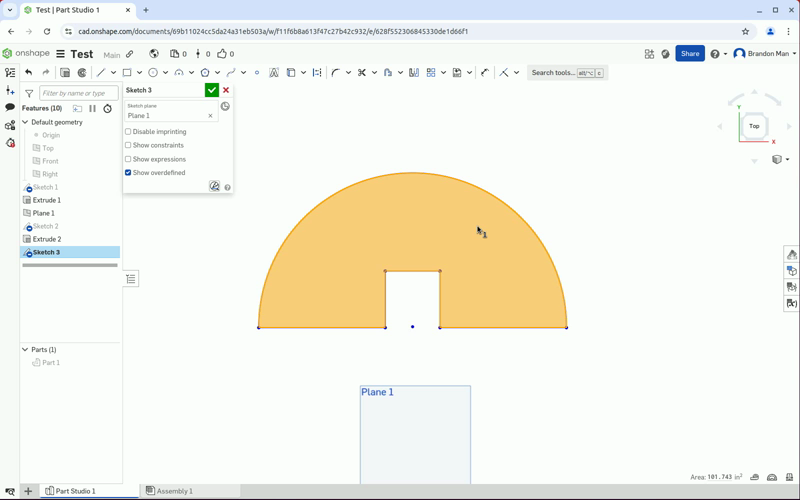
scroll(-6)
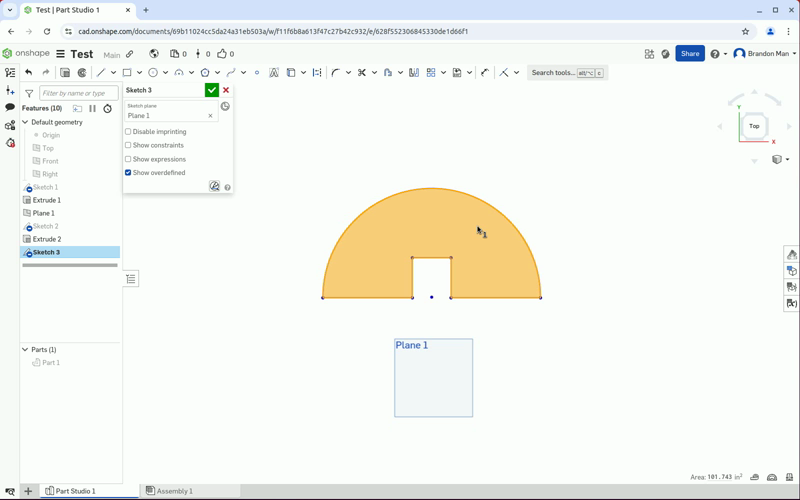
scroll(-6)
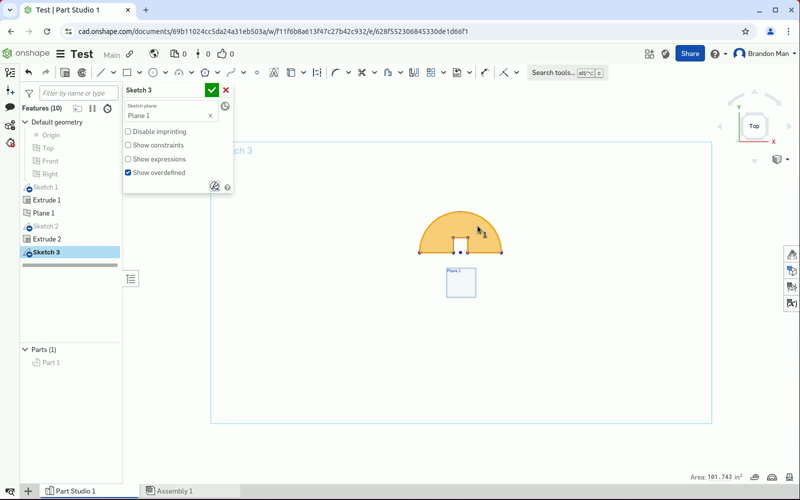
mouse_move(73, 352)
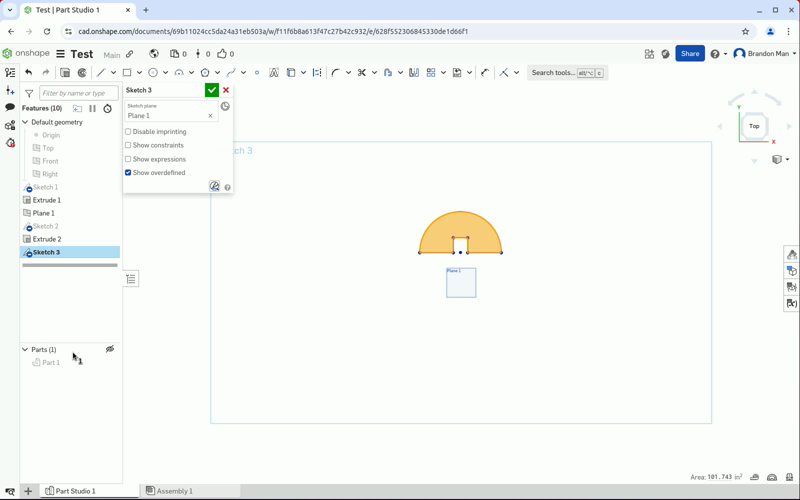
key(shift+y)
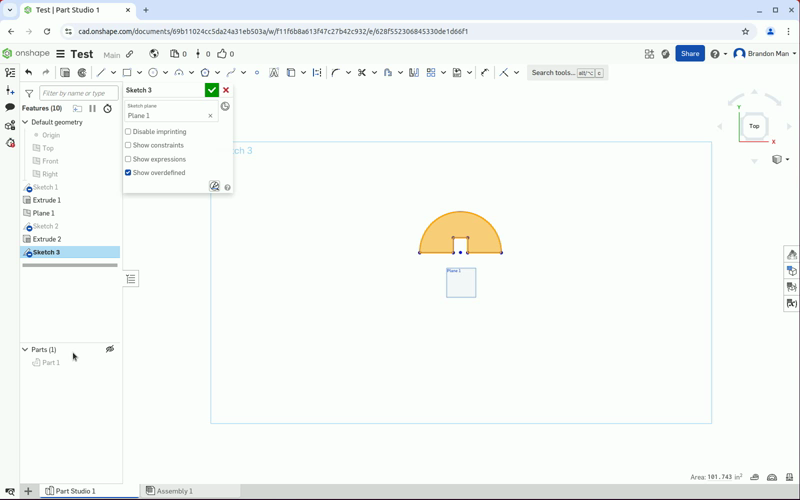
key(shift+e)
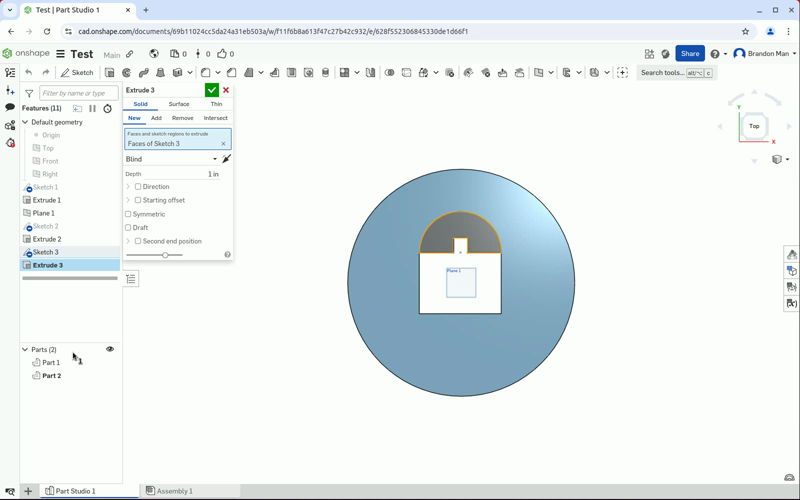
mouse_move(143, 106)
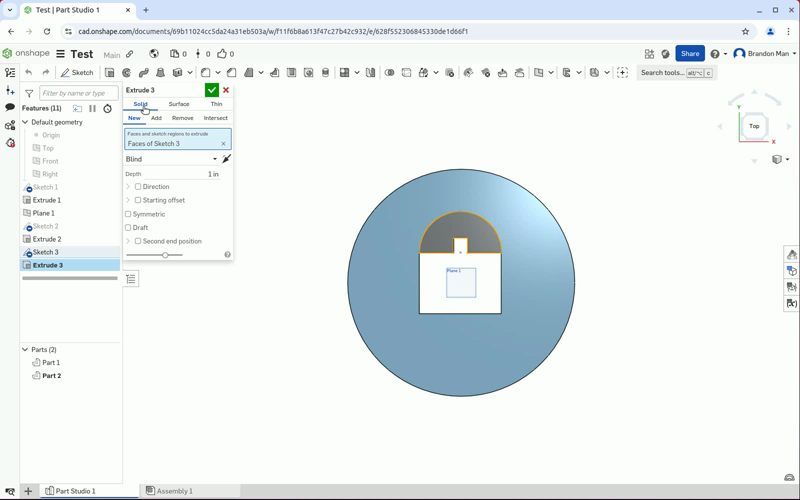
click(143, 106)
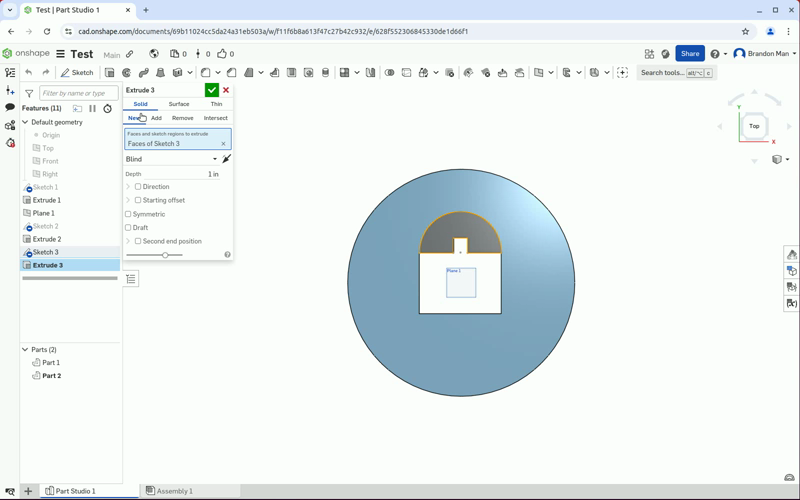
mouse_move(137, 120)
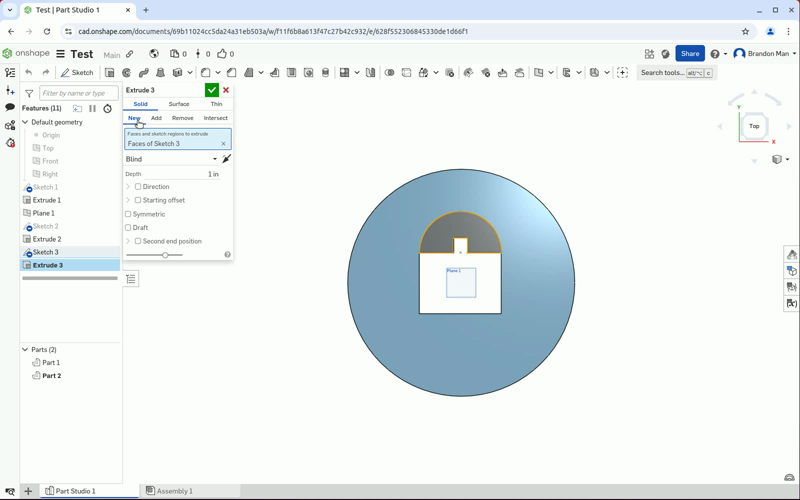
click(137, 120)
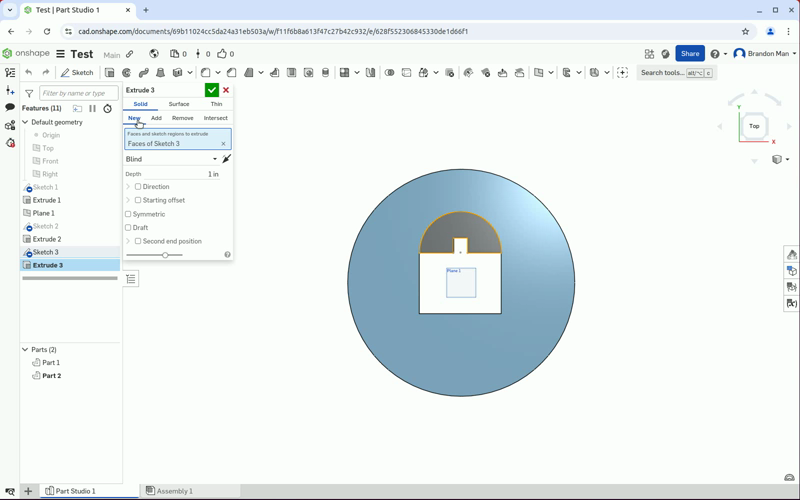
key(tab, 4)
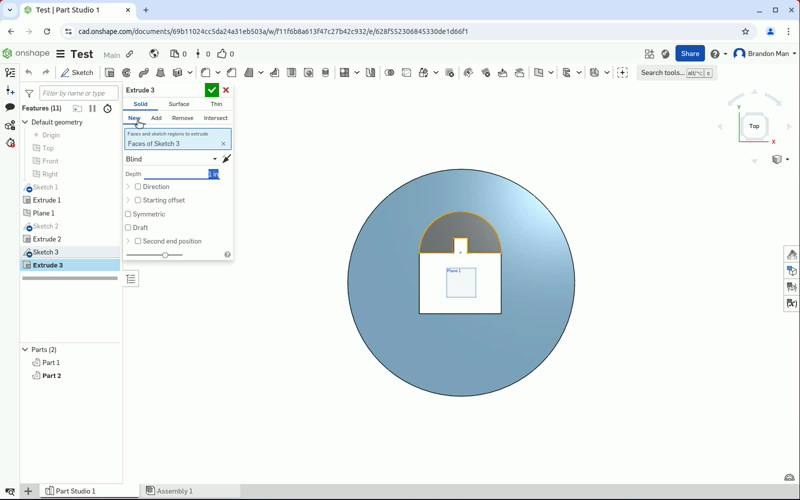
text(9.869)
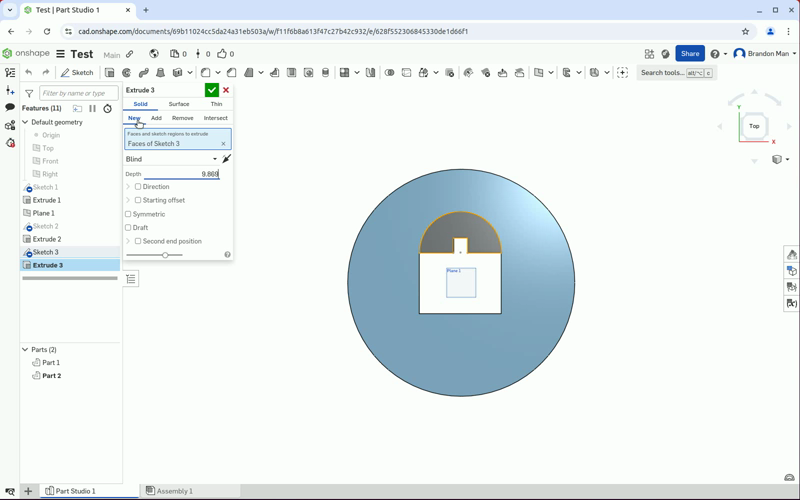
key(enter)
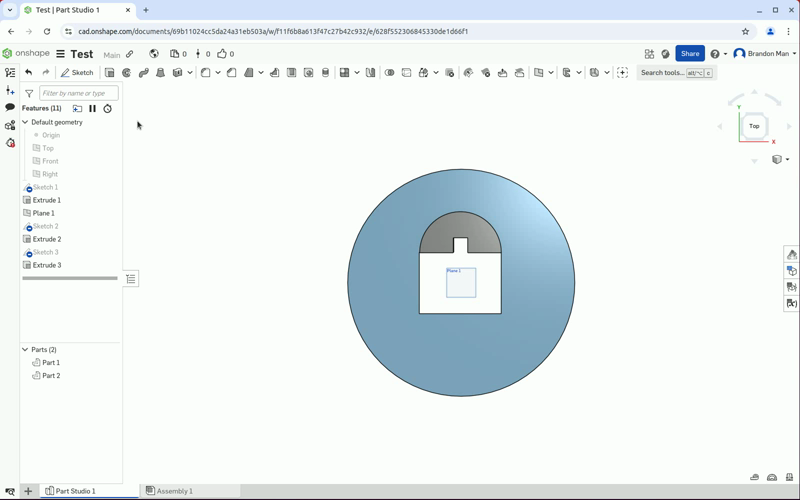
key(shift+h)
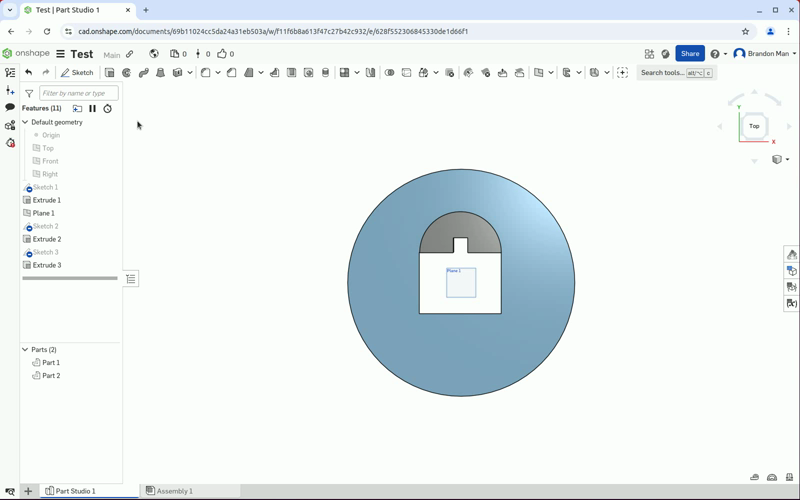
key(shift+h)
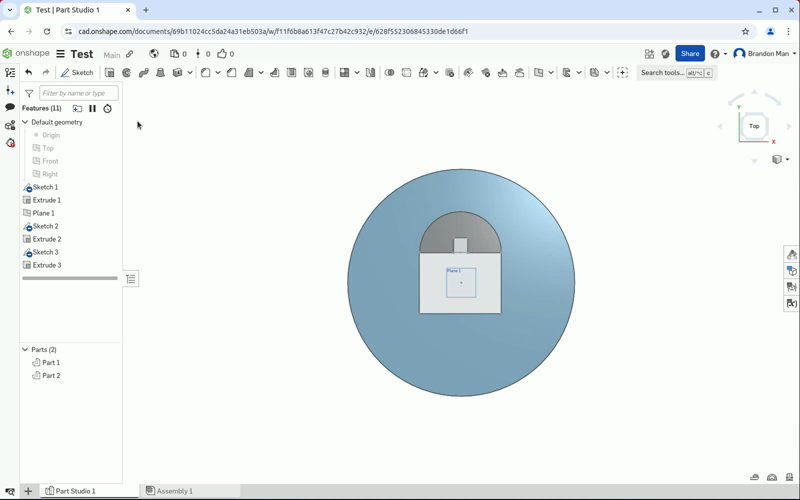
key(shift+7)
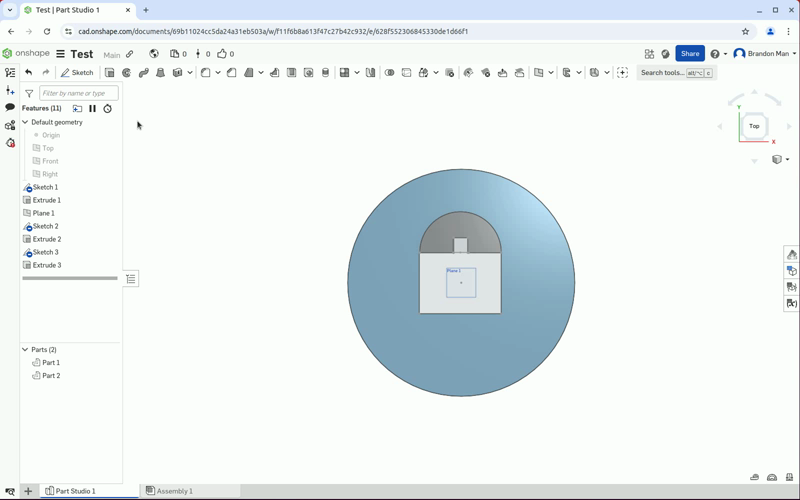
key(up, 3)
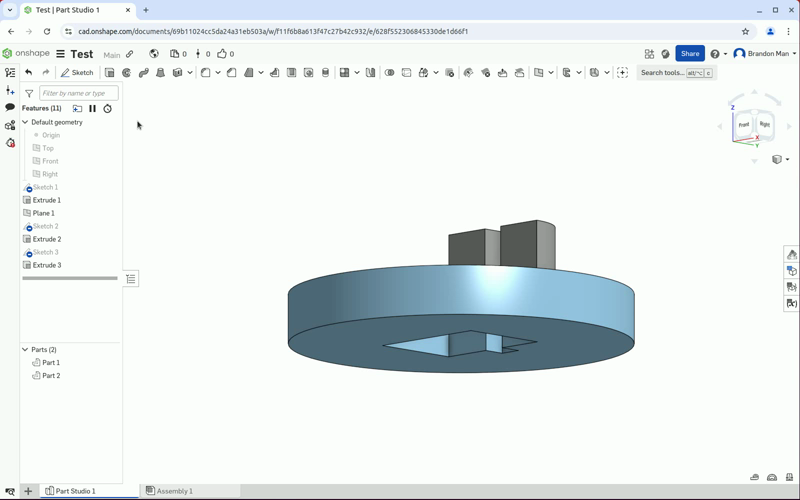
key(left, 3)
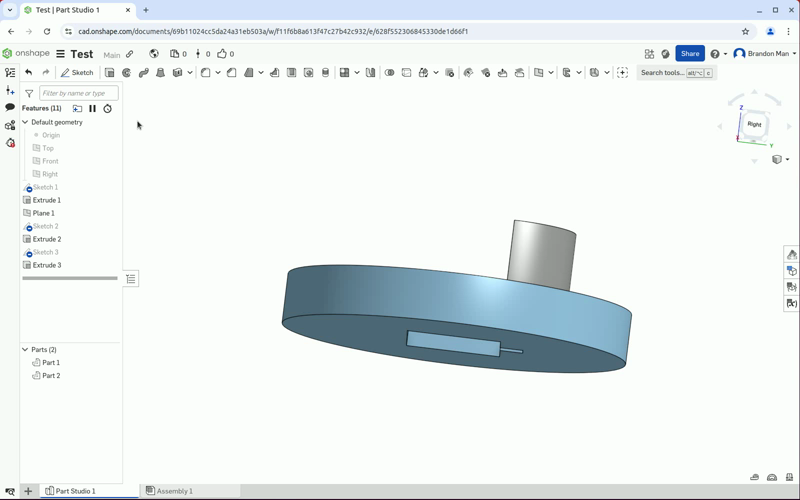
key(right, 3)
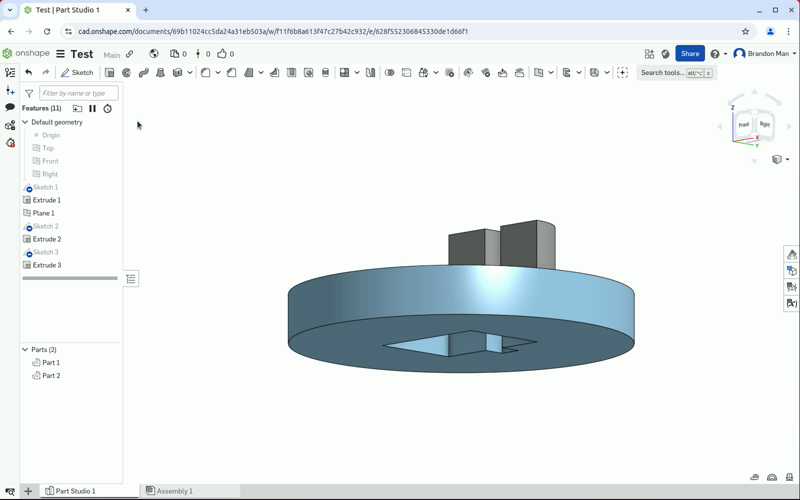
key(down, 3)
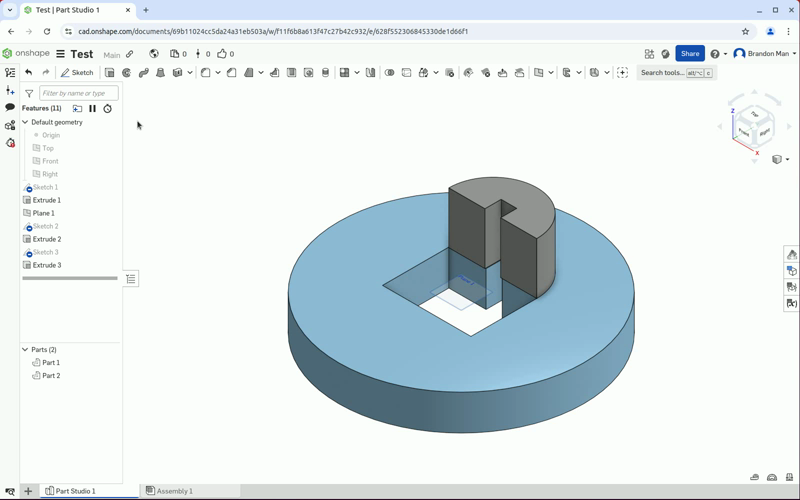
mouse_move(73, 189)
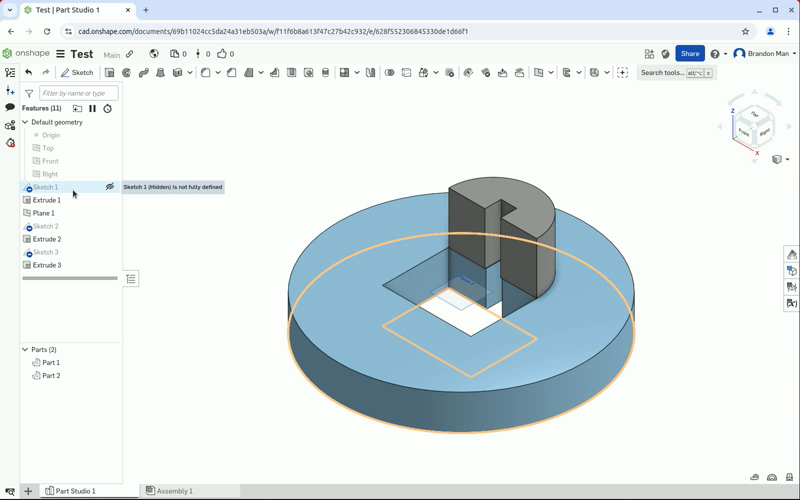
click(73, 189)